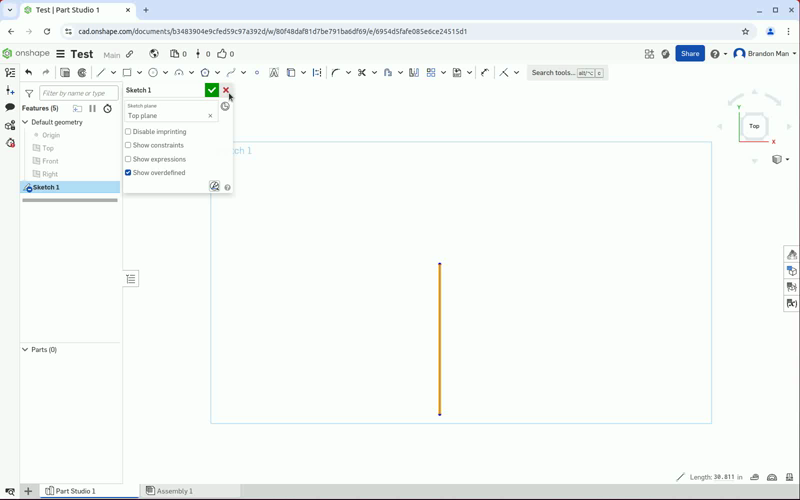
key(shift+h)
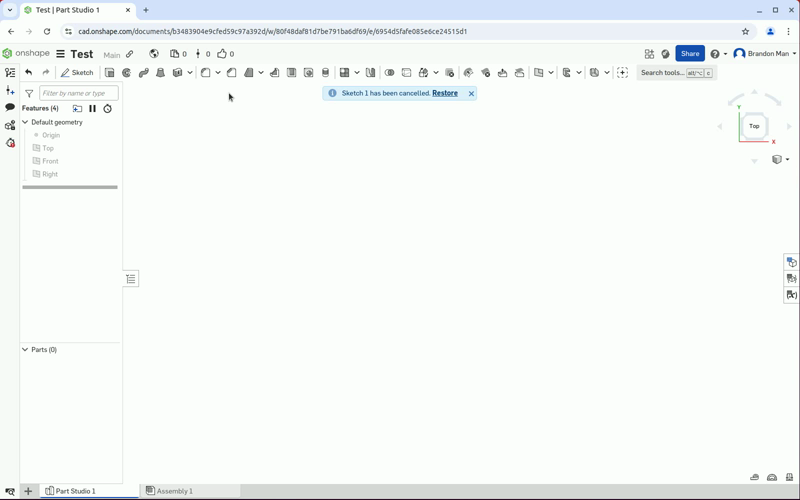
mouse_move(73, 352)
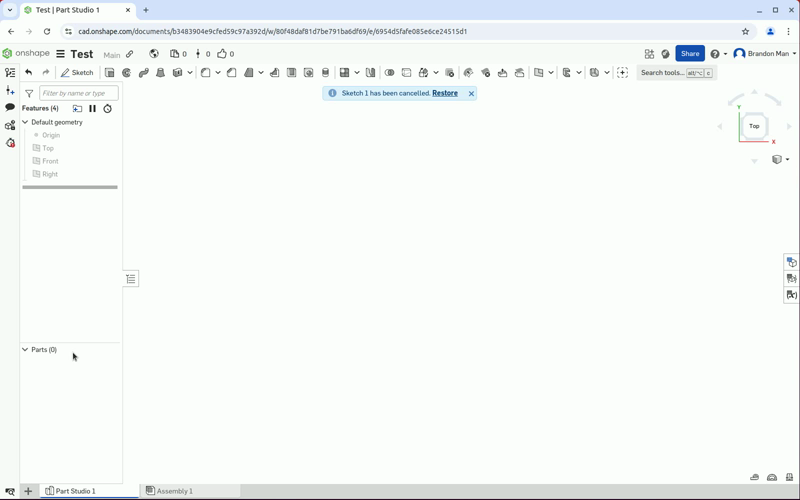
key(y)
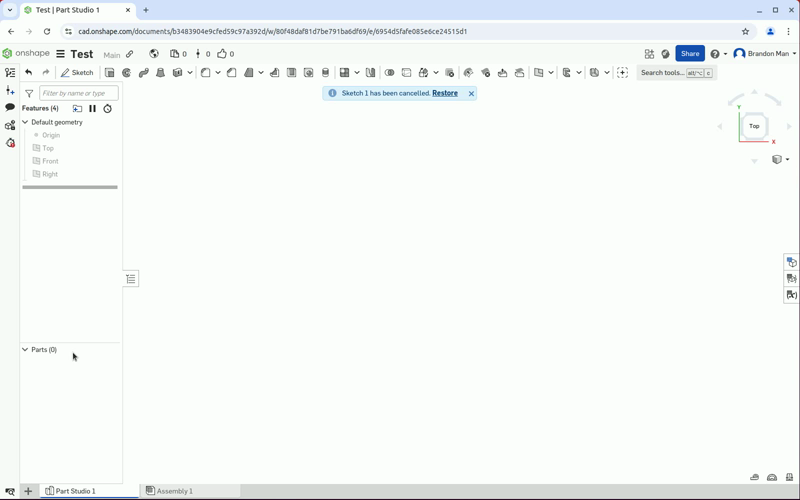
key(shift+p)
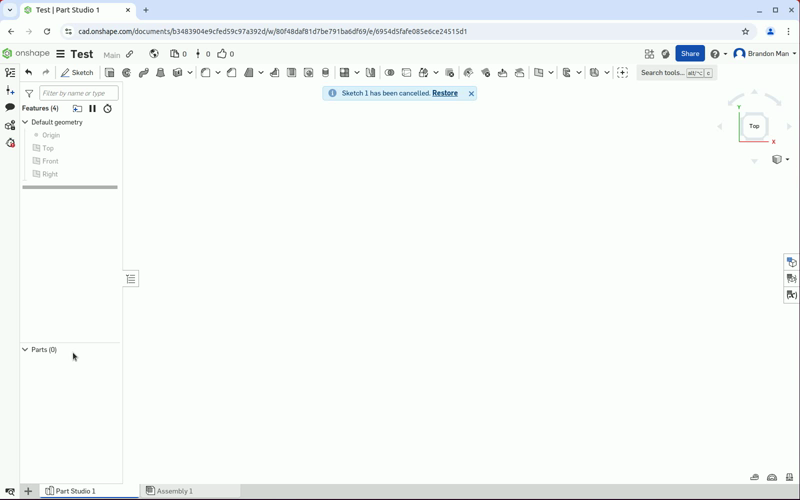
key(space)
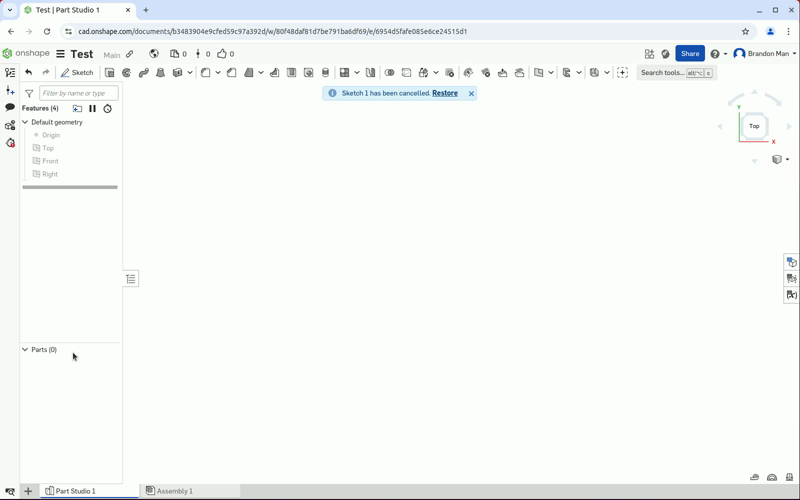
key_down(shift)
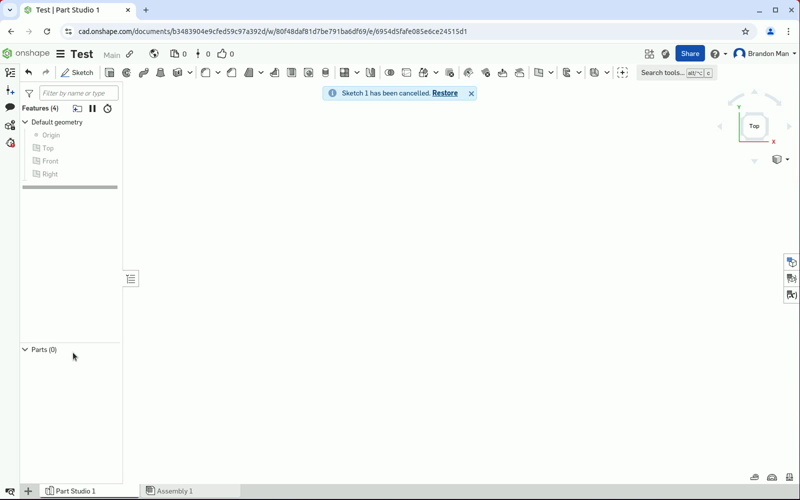
key(up)
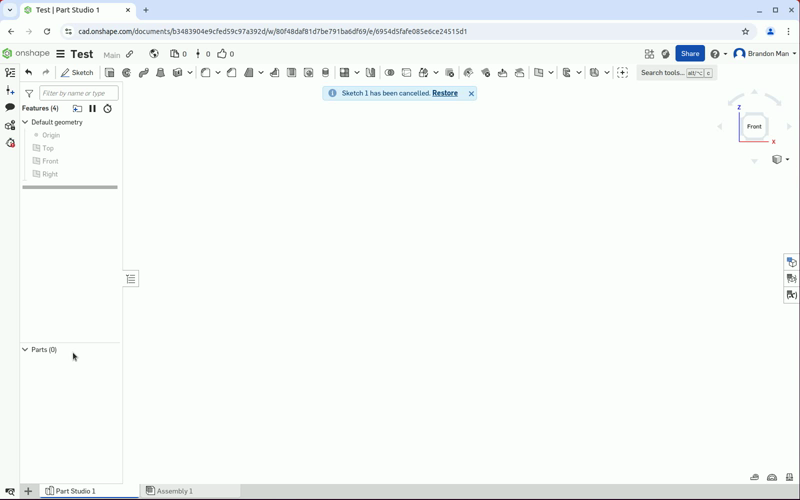
key_up(shift)
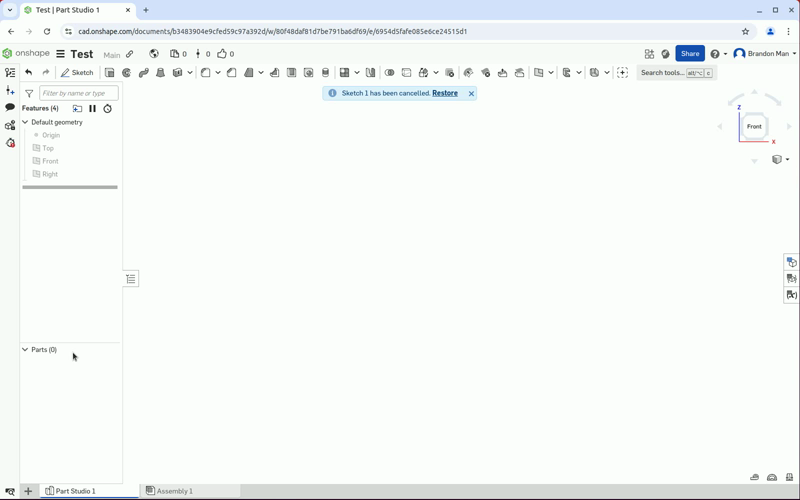
mouse_move(73, 352)
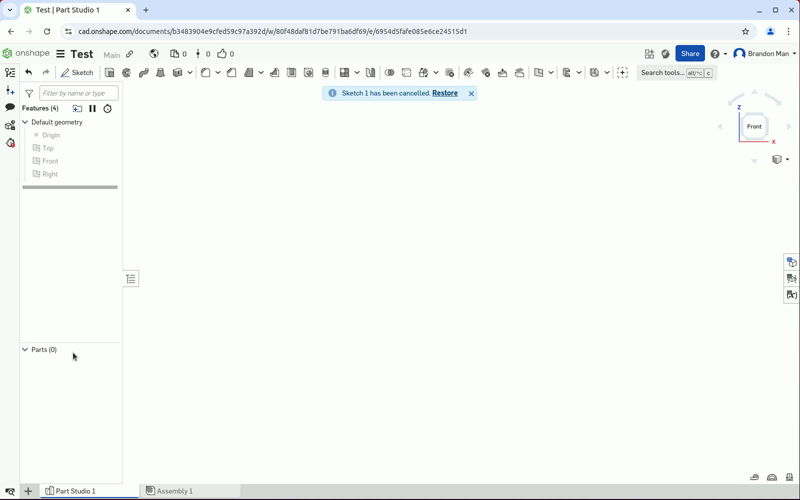
key(shift+y)
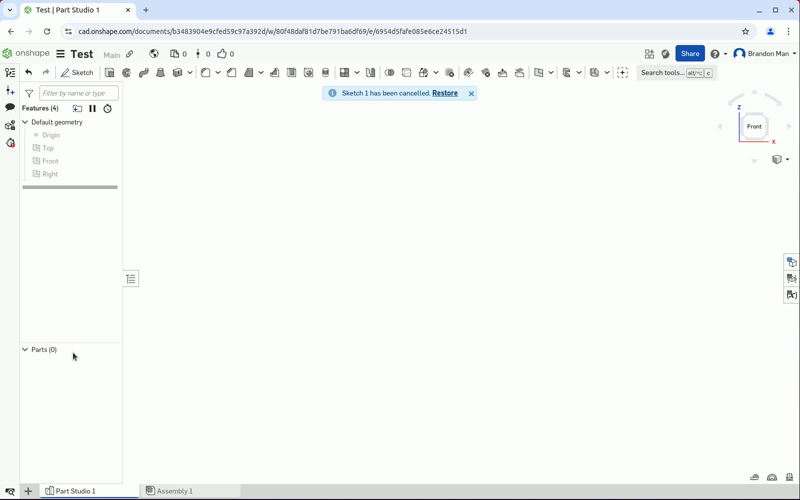
key(shift+s)
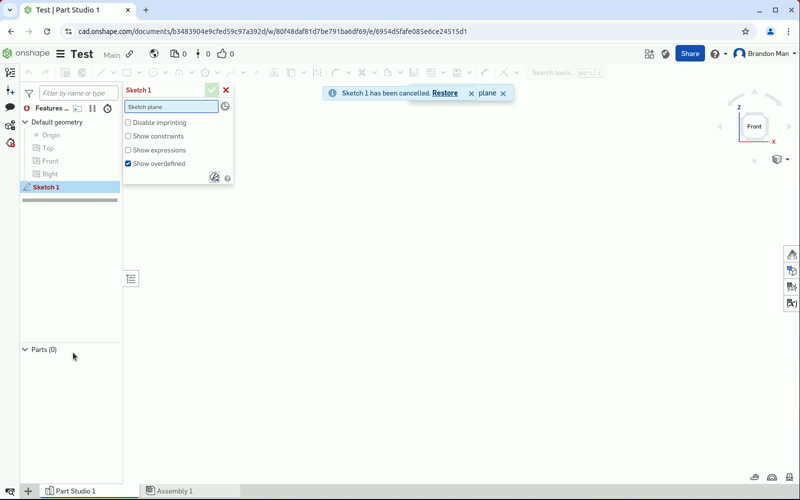
mouse_move(73, 163)
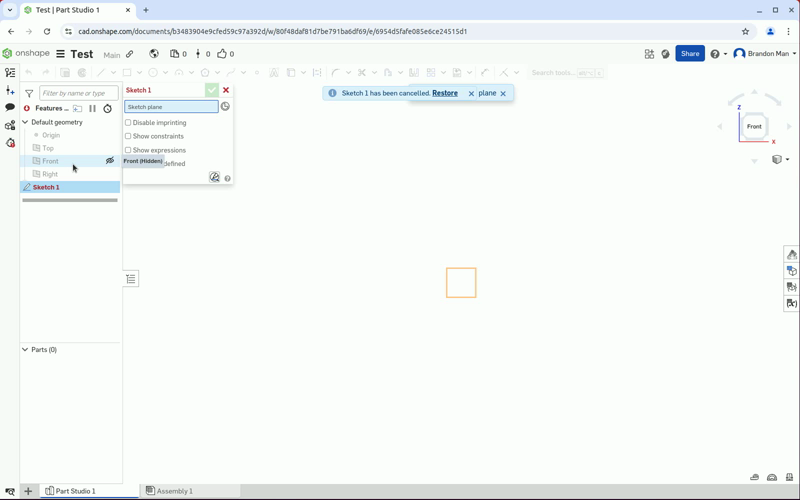
click(73, 163)
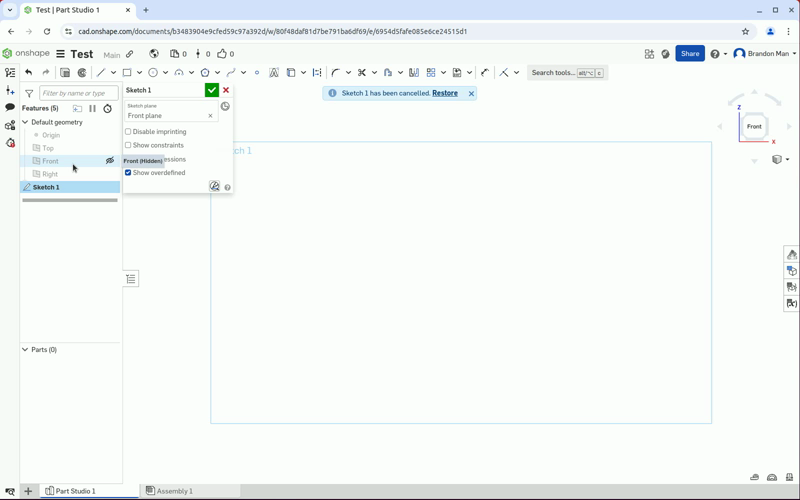
mouse_move(73, 352)
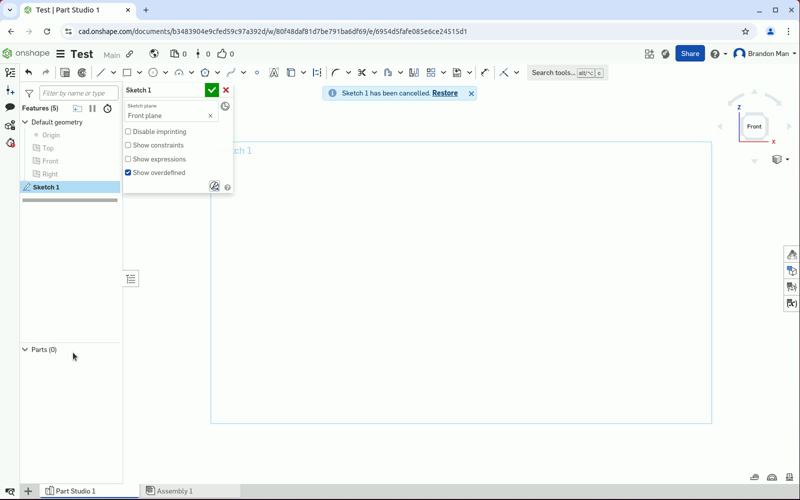
key(y)
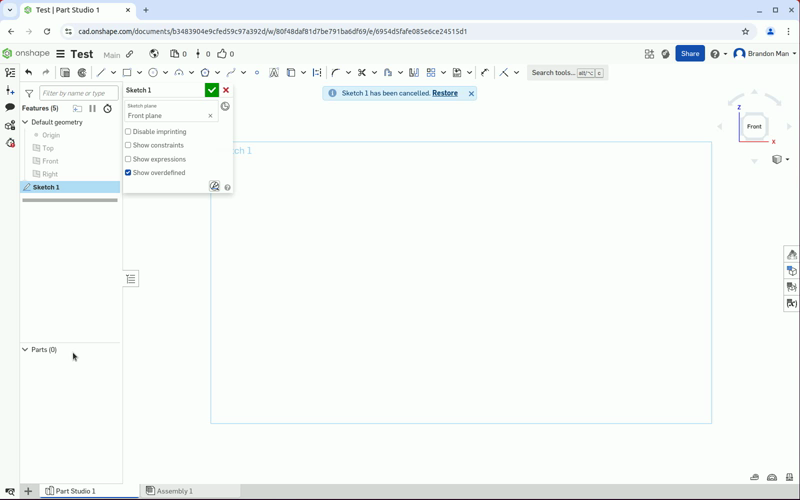
key(c)
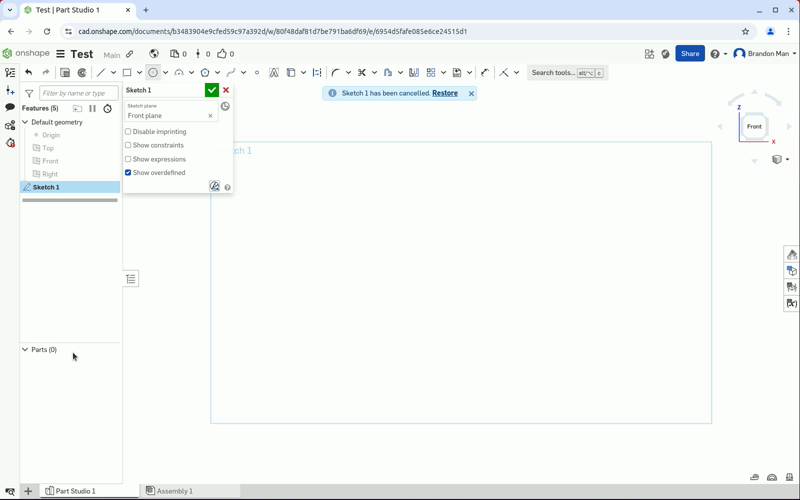
key_down(shift)
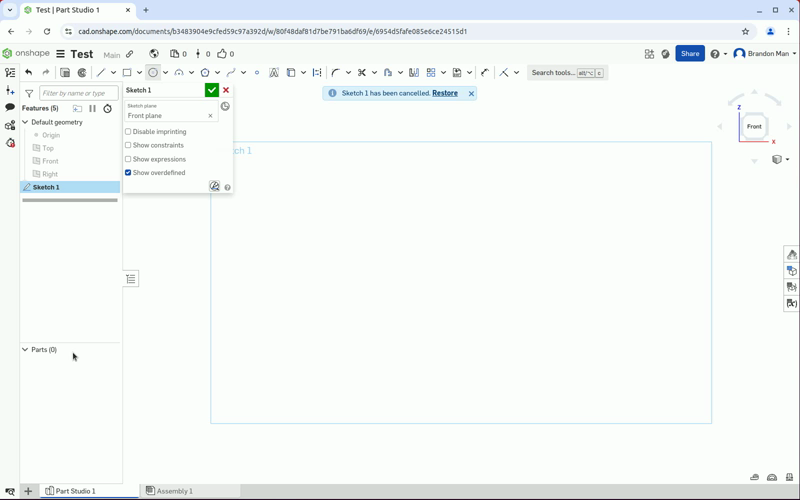
mouse_move(355, 348)
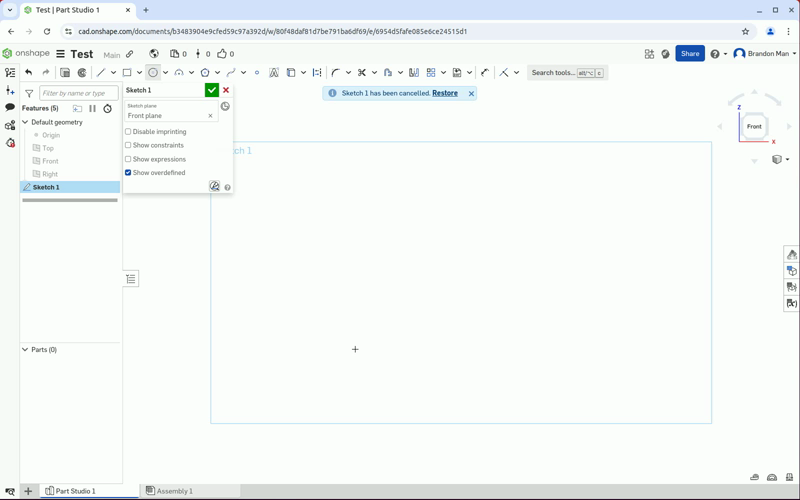
click(355, 348)
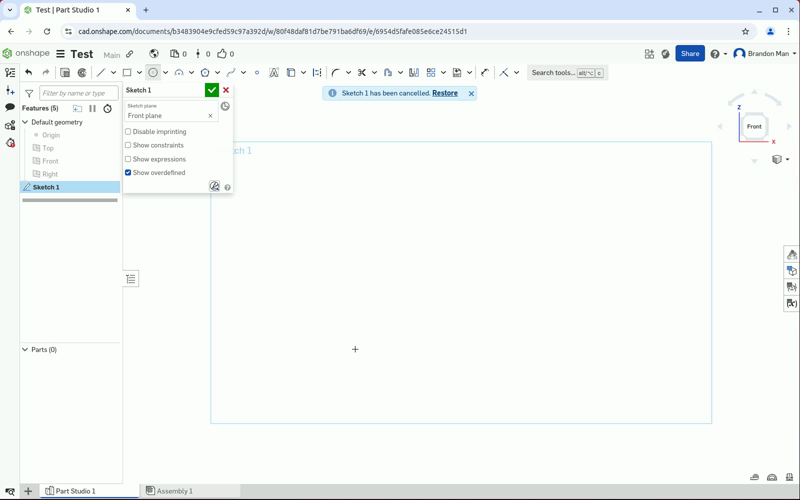
key_up(shift)
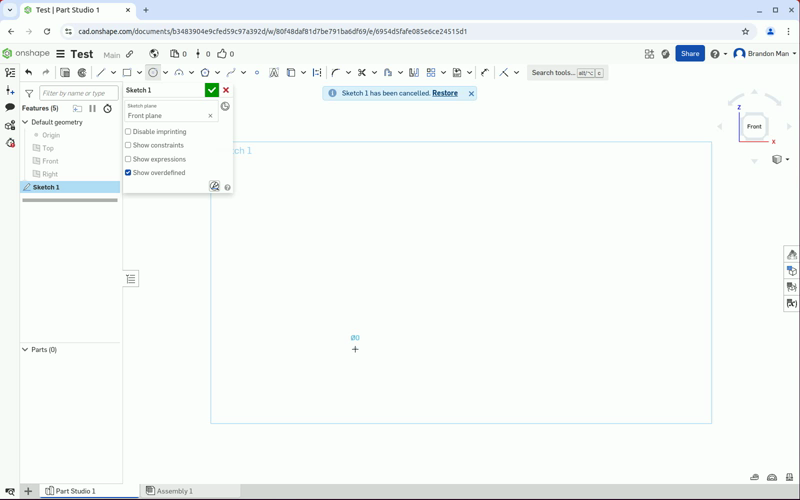
mouse_move(362, 348)
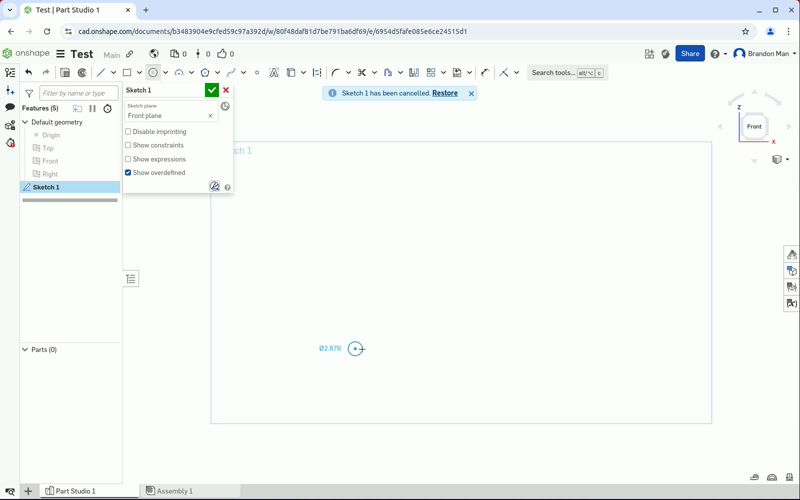
click(362, 348)
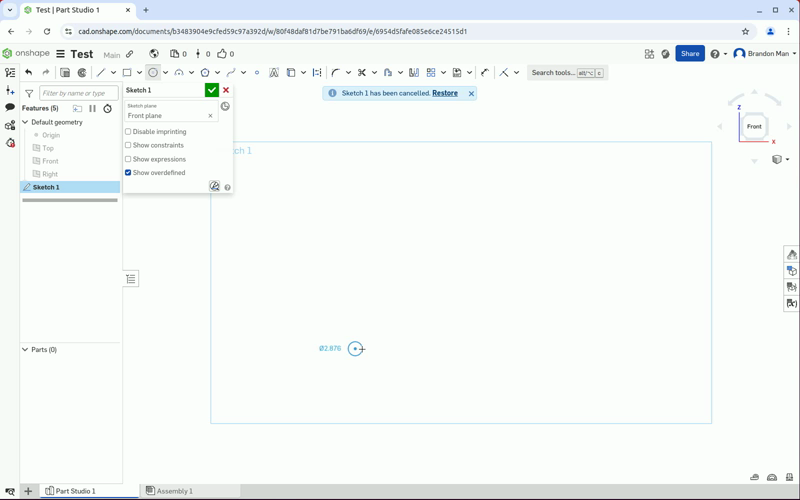
key(esc)
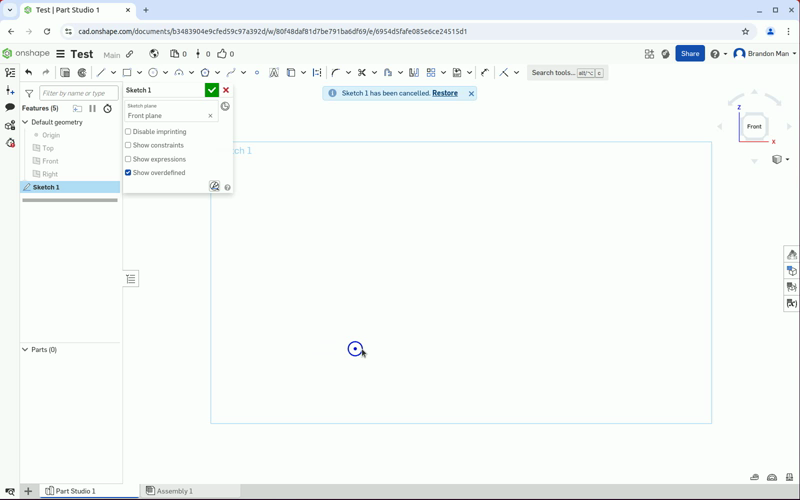
mouse_move(359, 345)
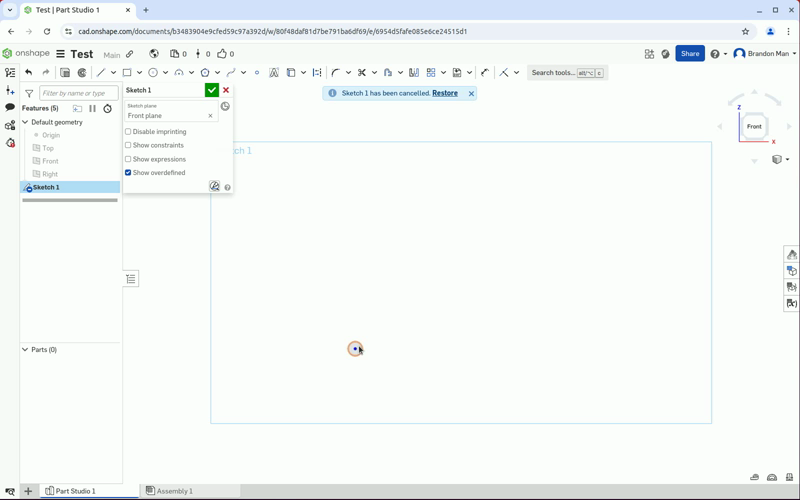
scroll(6)
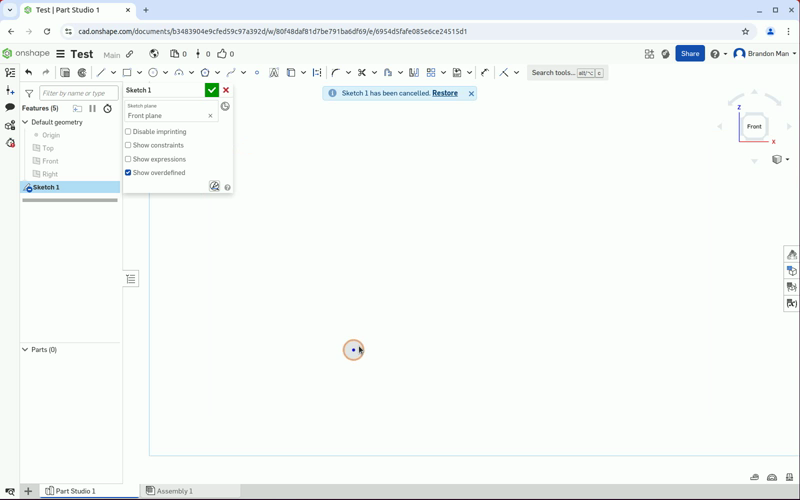
scroll(6)
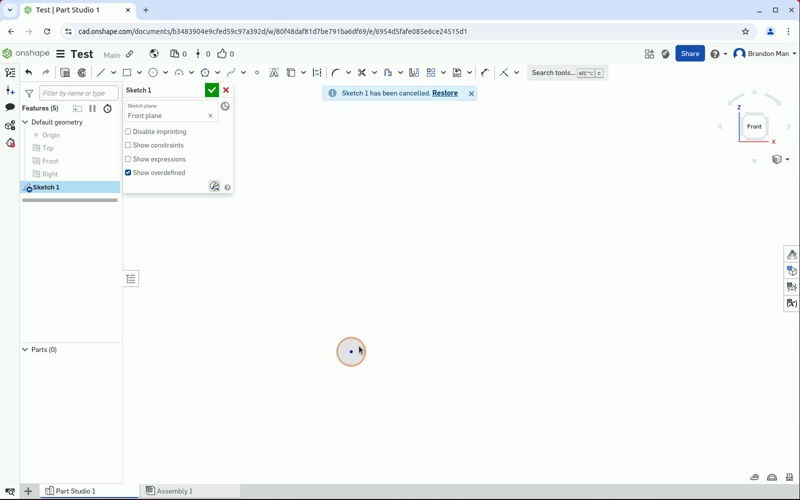
scroll(6)
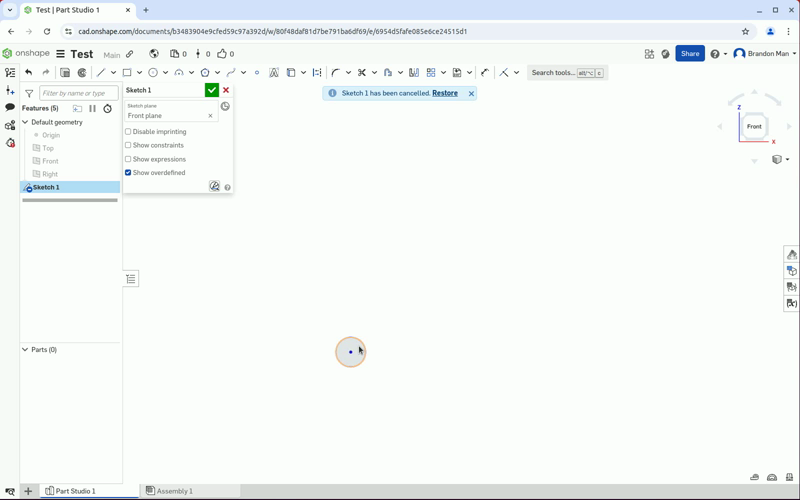
scroll(6)
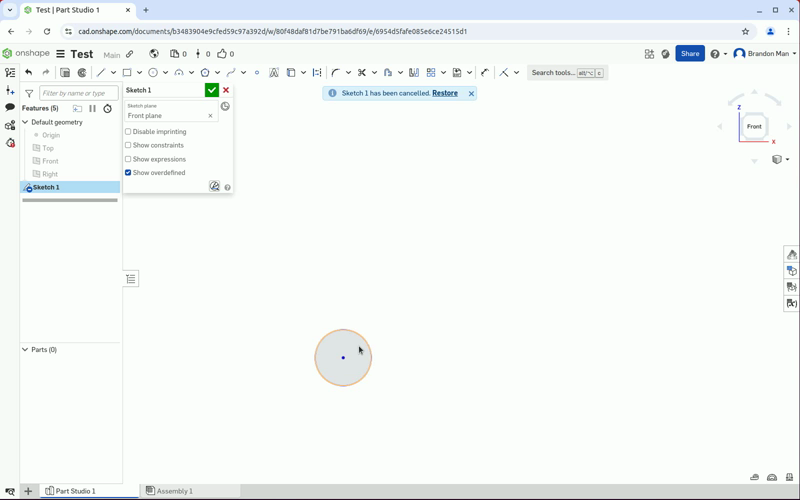
scroll(6)
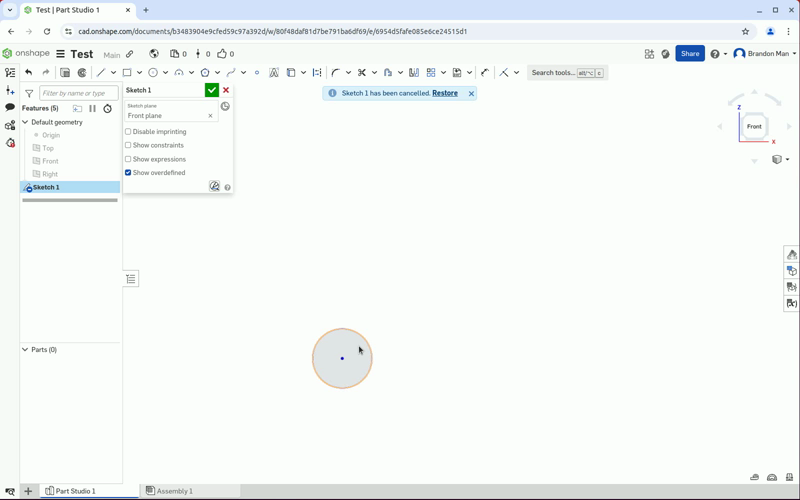
scroll(6)
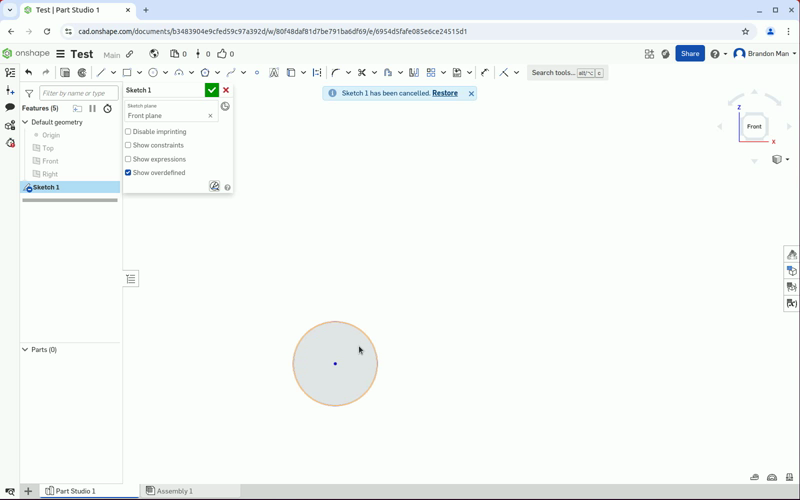
scroll(6)
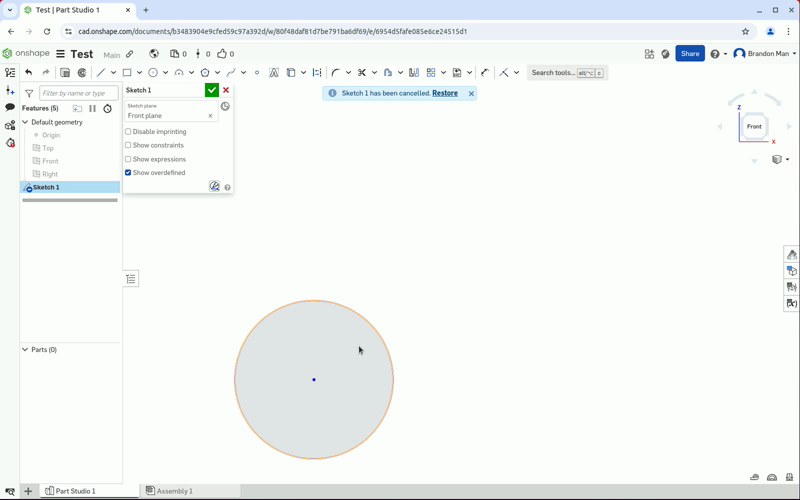
click(359, 345)
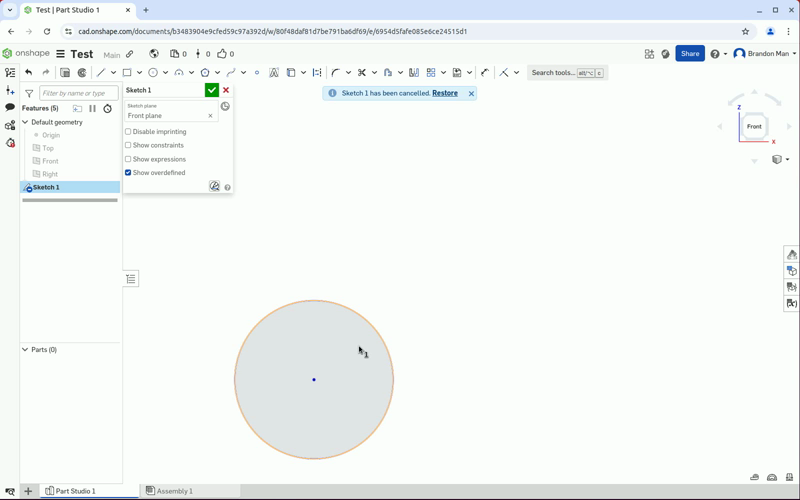
scroll(-6)
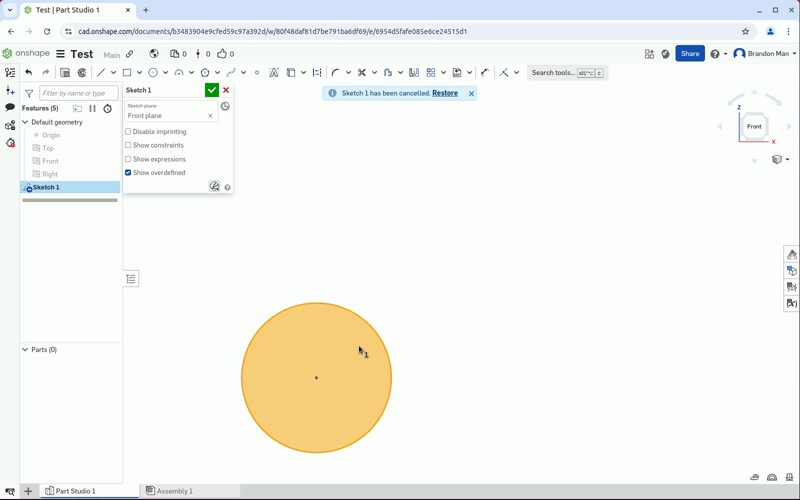
scroll(-6)
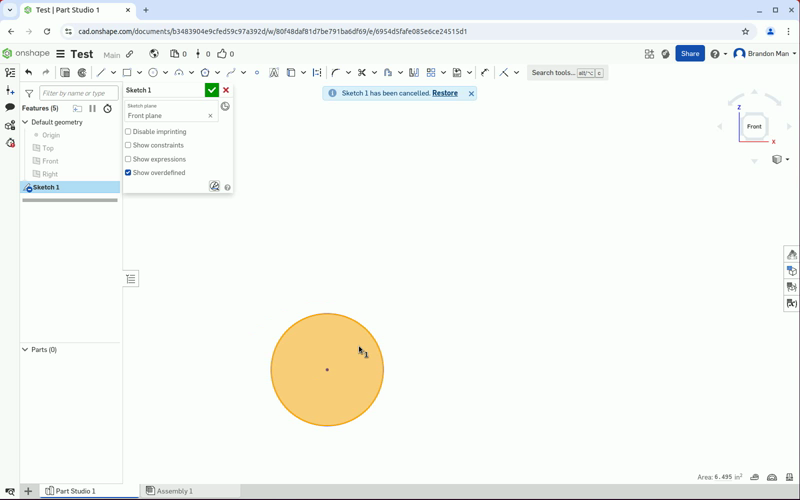
scroll(-6)
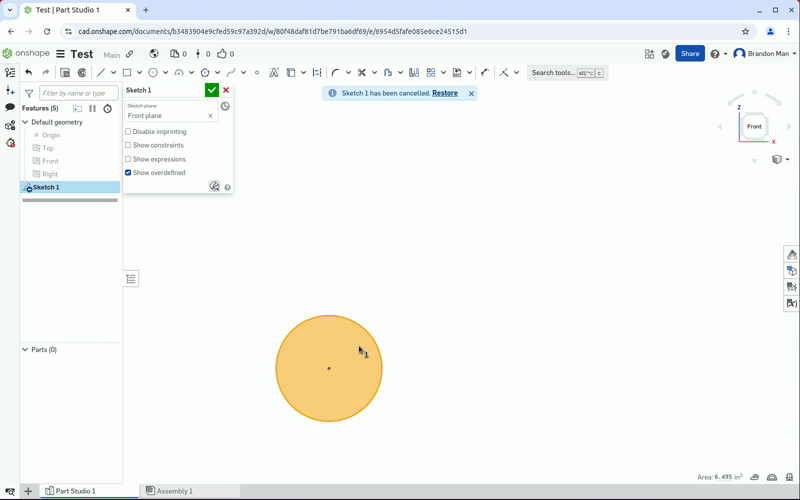
scroll(-6)
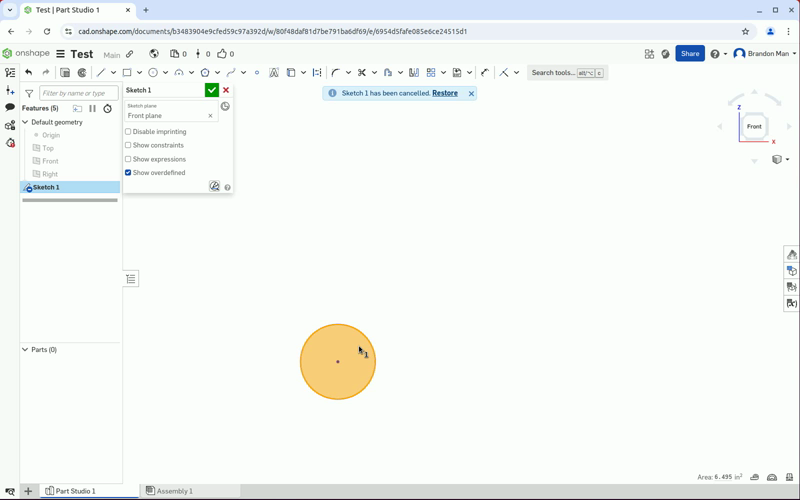
scroll(-6)
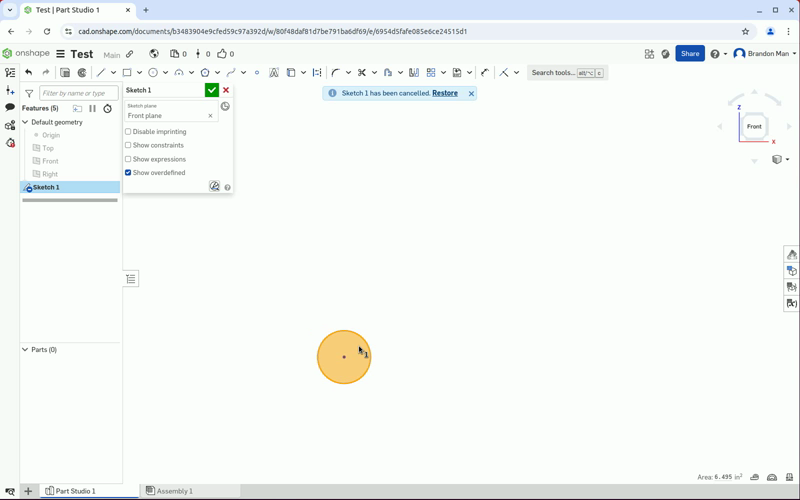
scroll(-6)
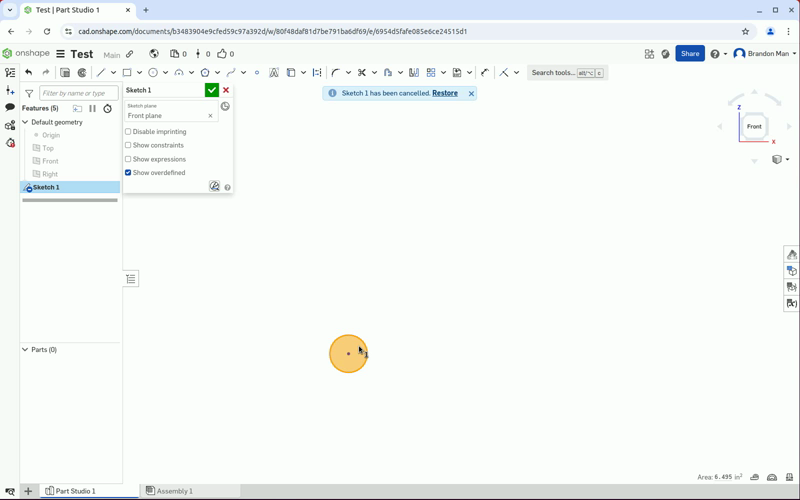
scroll(-6)
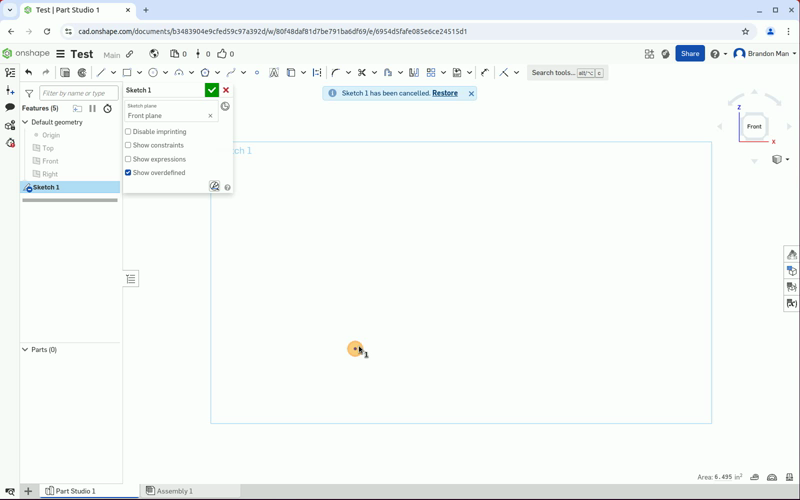
mouse_move(73, 352)
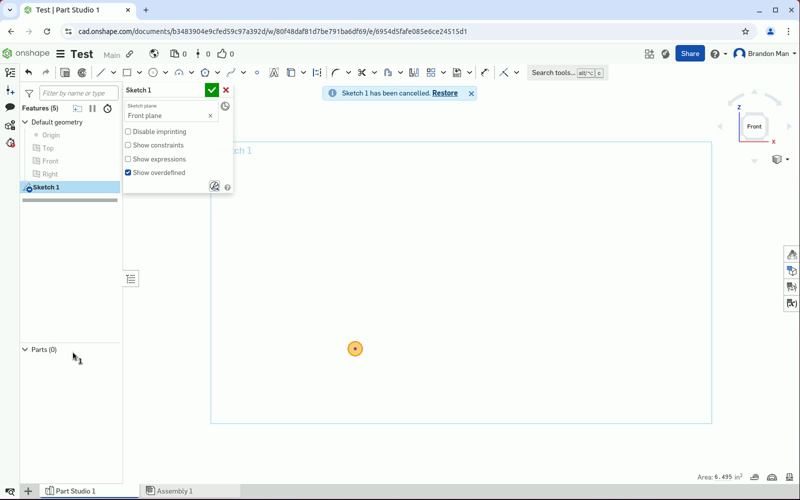
key(shift+y)
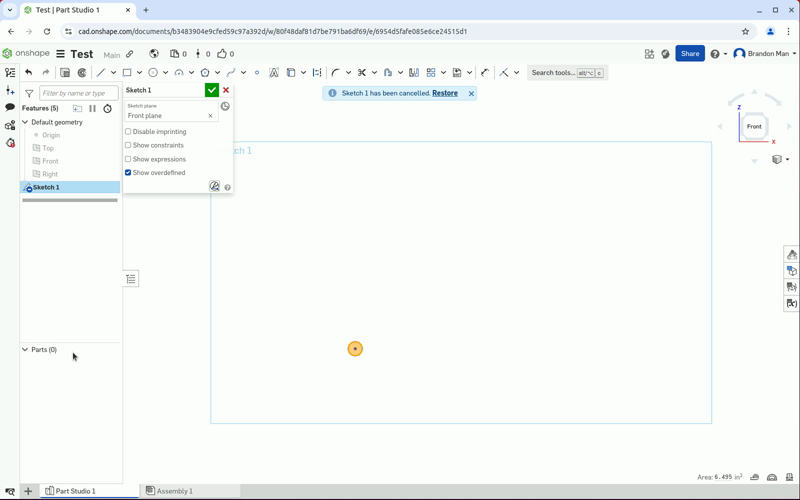
key(shift+e)
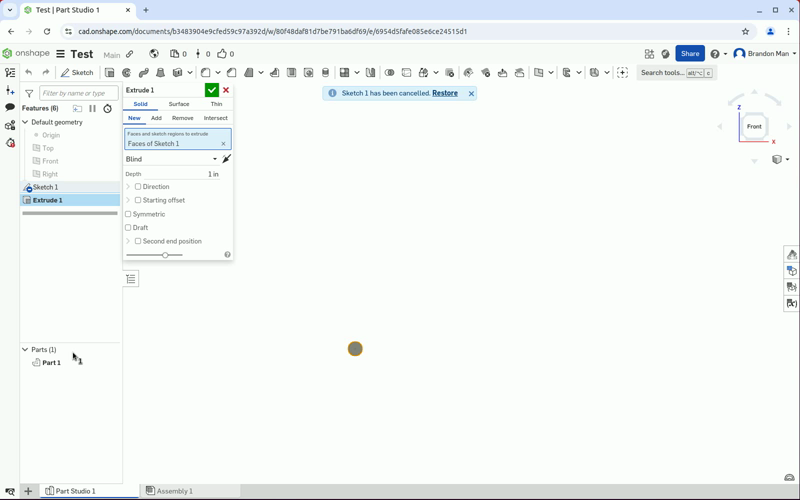
mouse_move(143, 106)
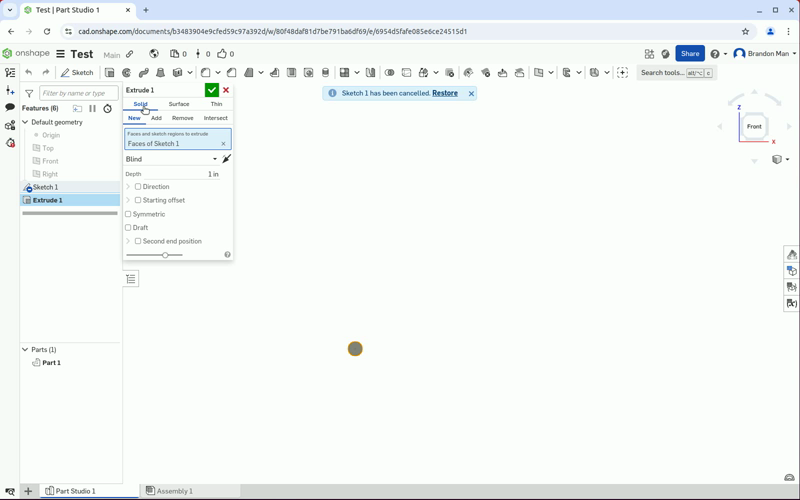
click(143, 106)
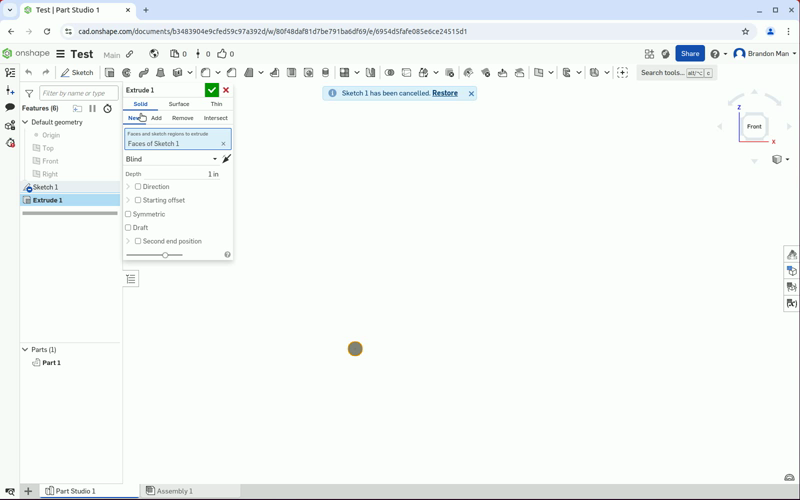
mouse_move(137, 120)
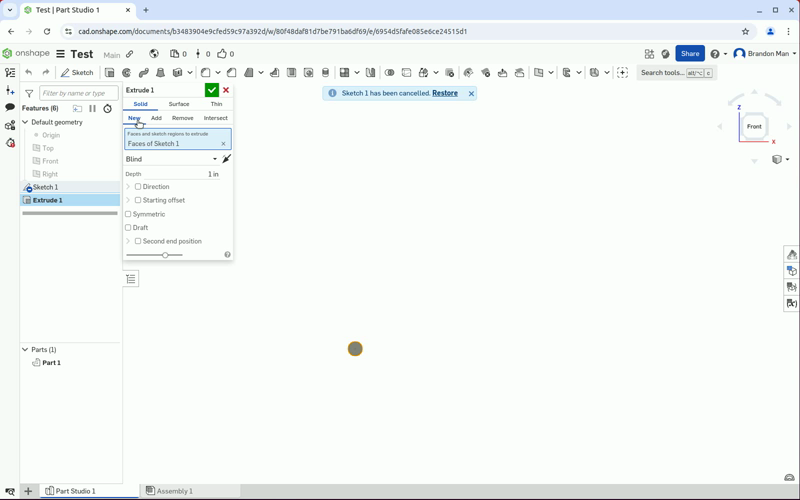
click(137, 120)
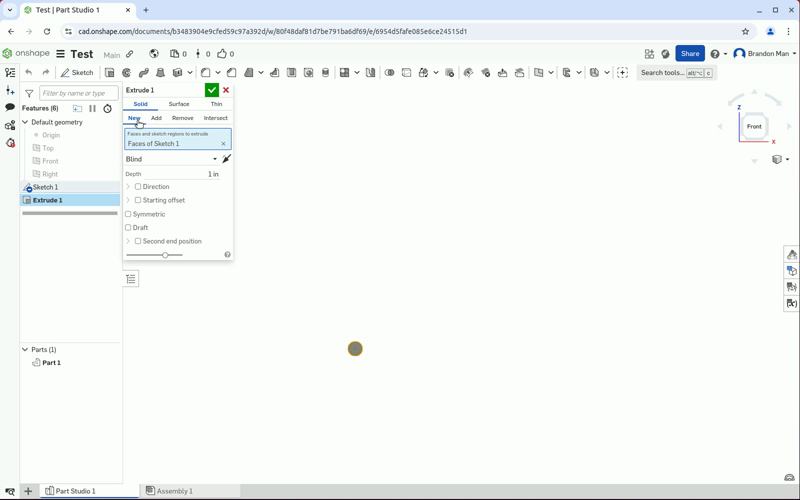
key(tab, 4)
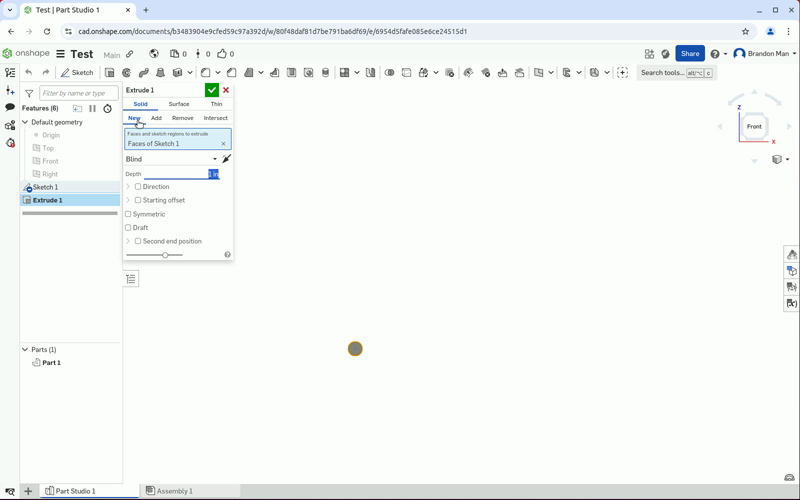
text(13.48)
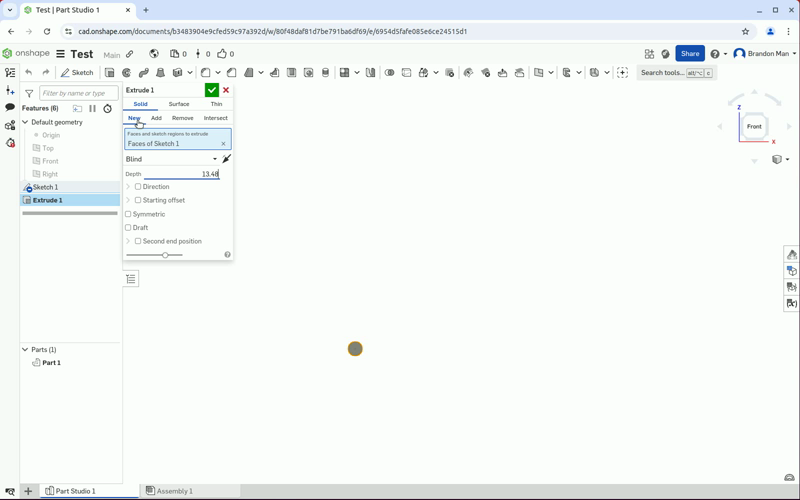
key(enter)
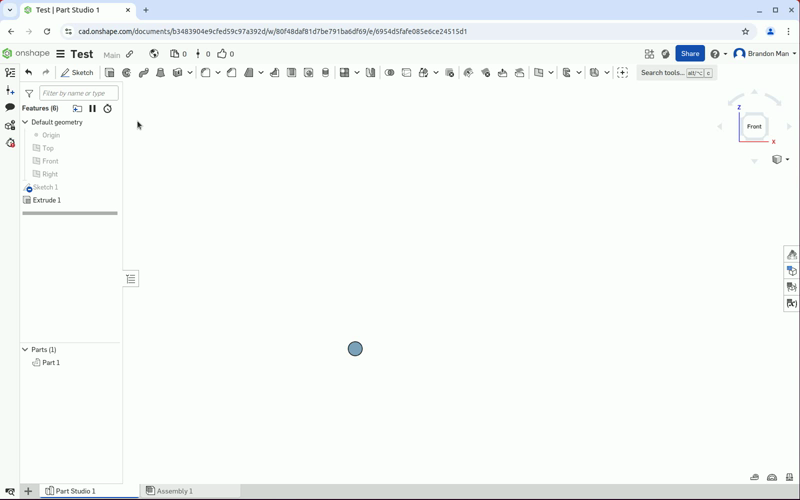
key(shift+h)
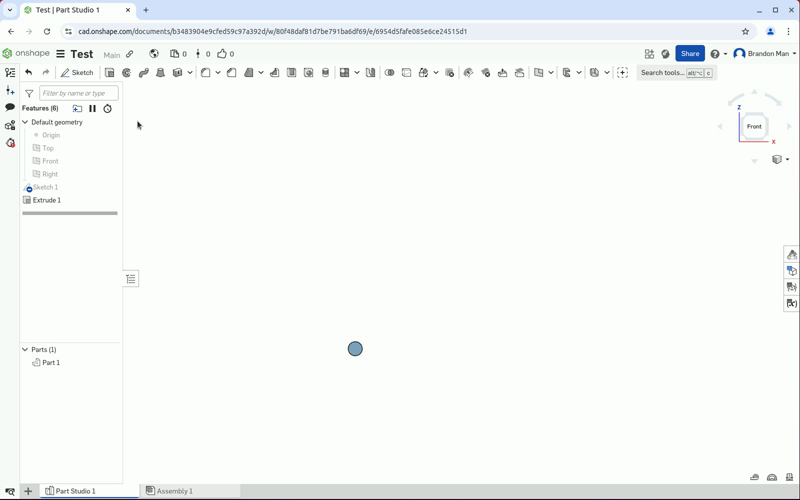
key(shift+h)
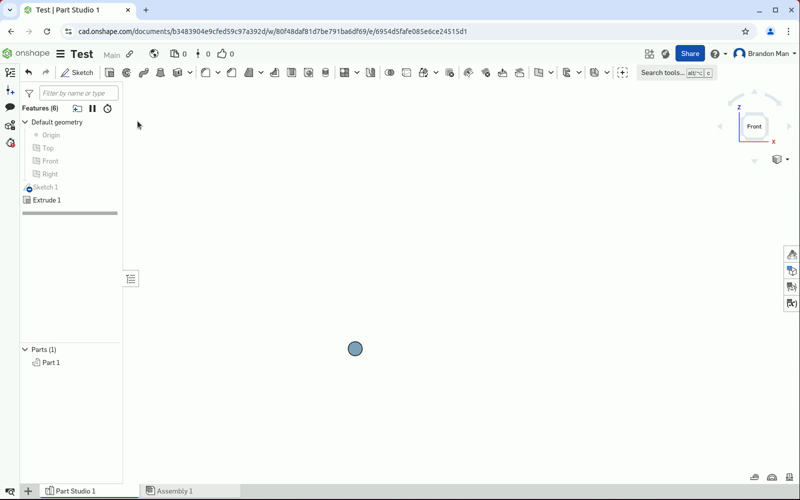
mouse_move(73, 189)
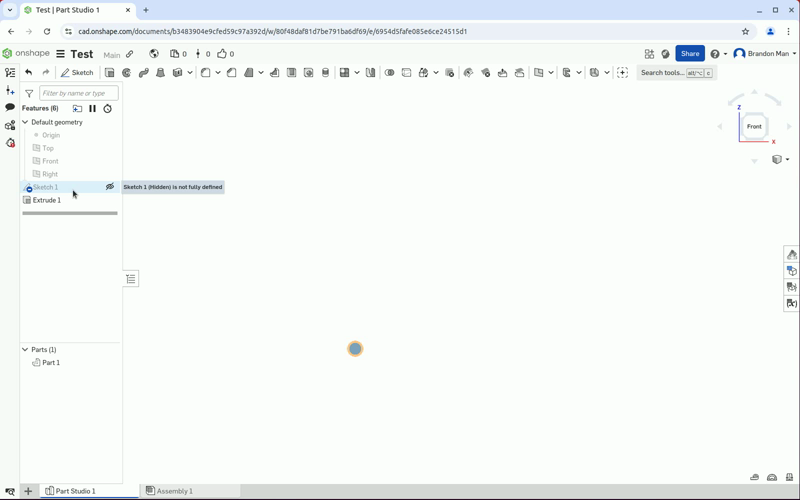
click(73, 189)
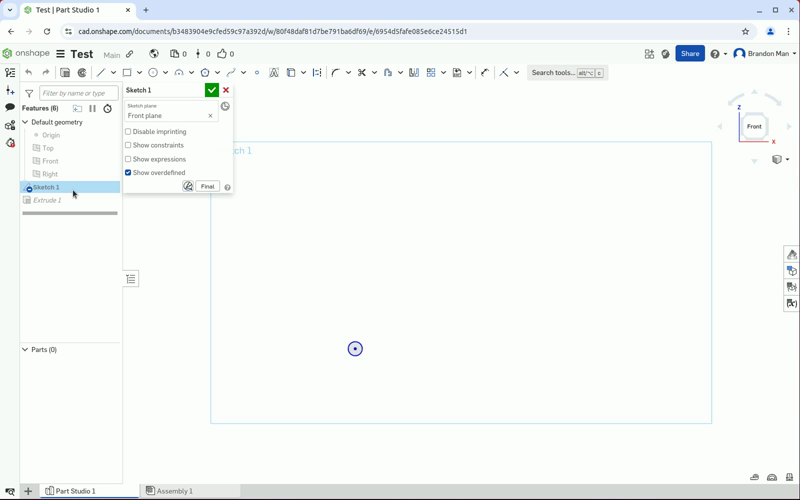
mouse_move(229, 92)
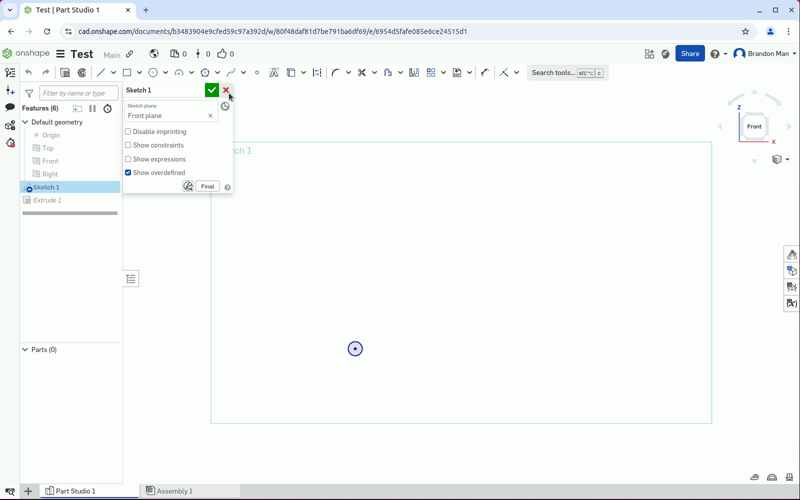
click(229, 92)
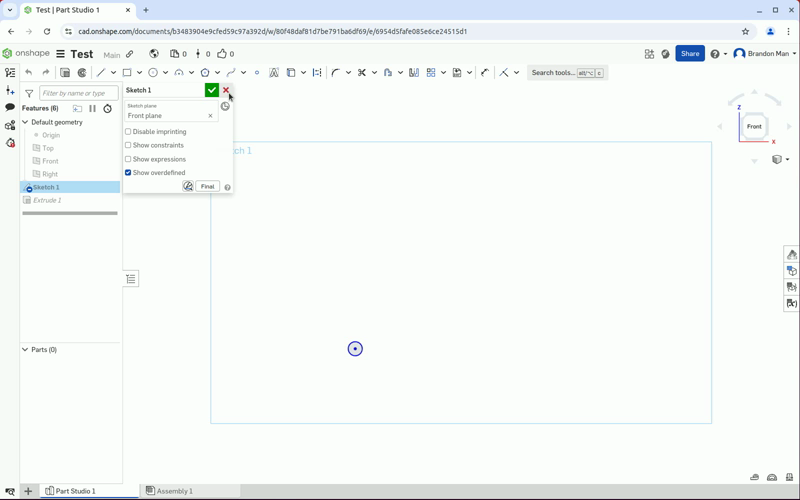
key(shift+s)
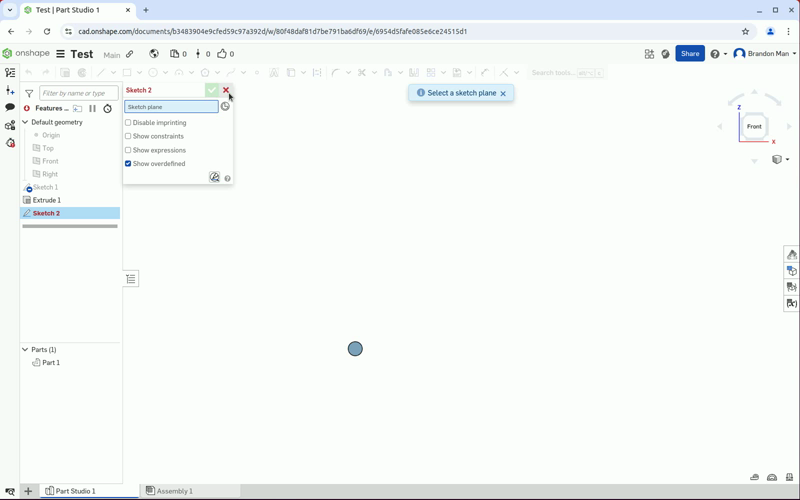
mouse_move(73, 163)
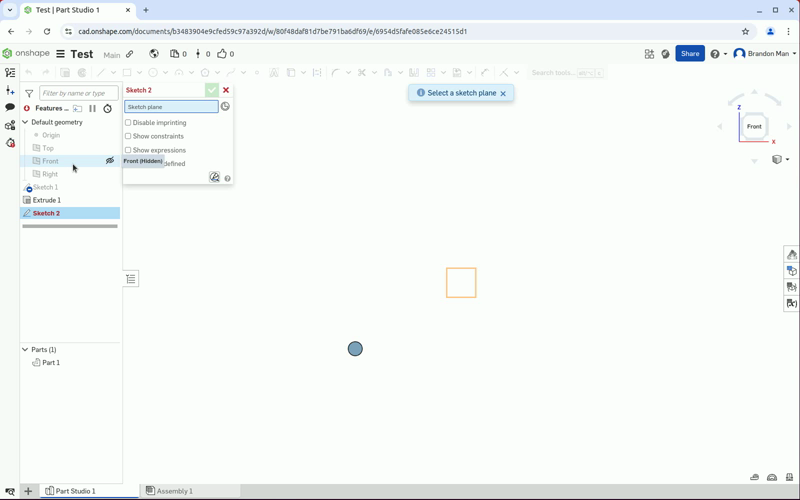
click(73, 163)
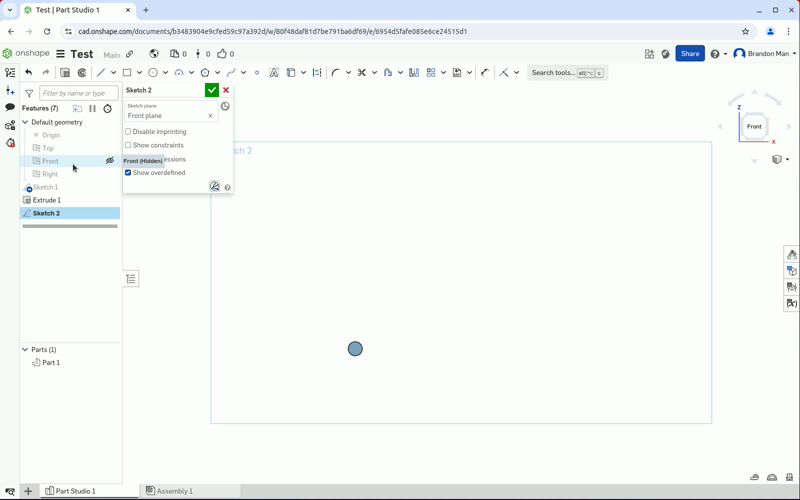
mouse_move(73, 352)
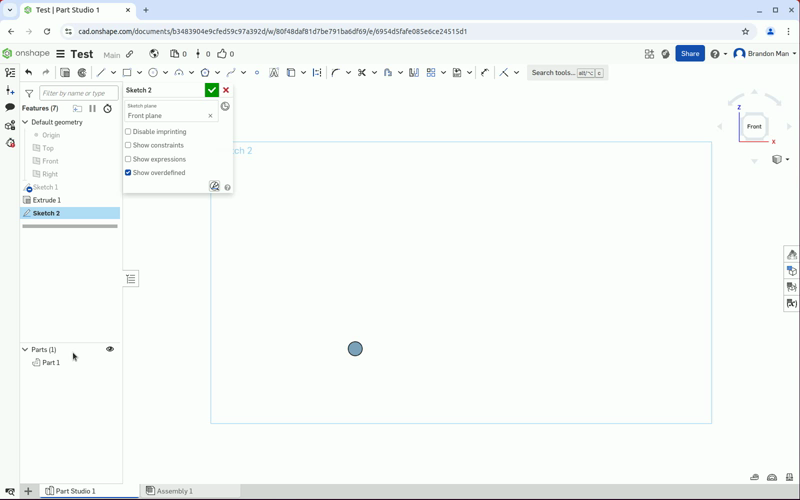
key(y)
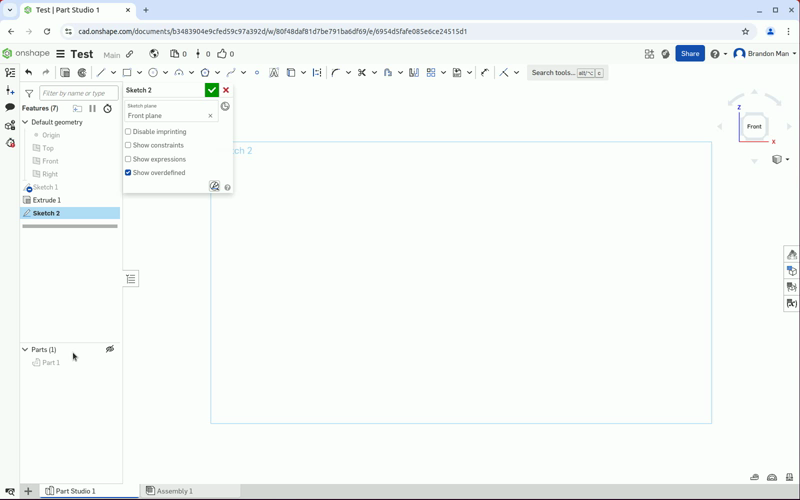
key(c)
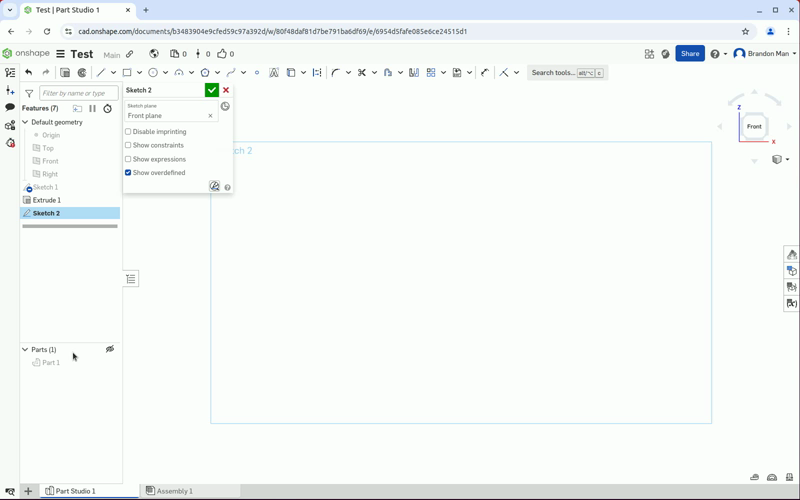
key_down(shift)
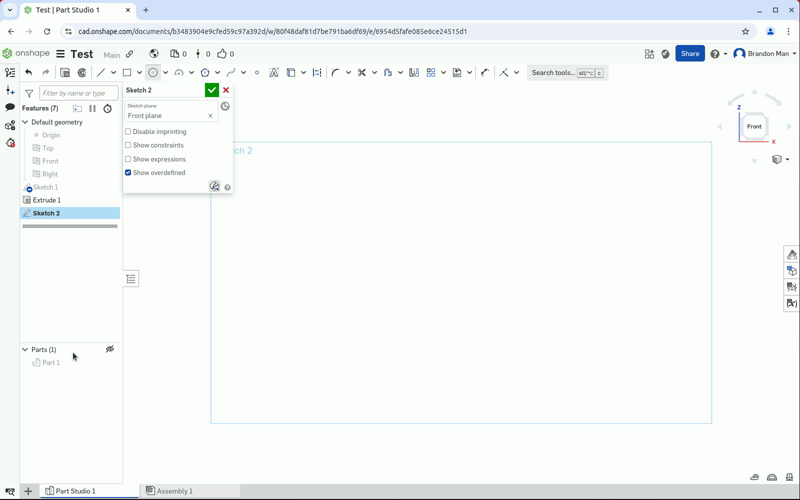
mouse_move(355, 217)
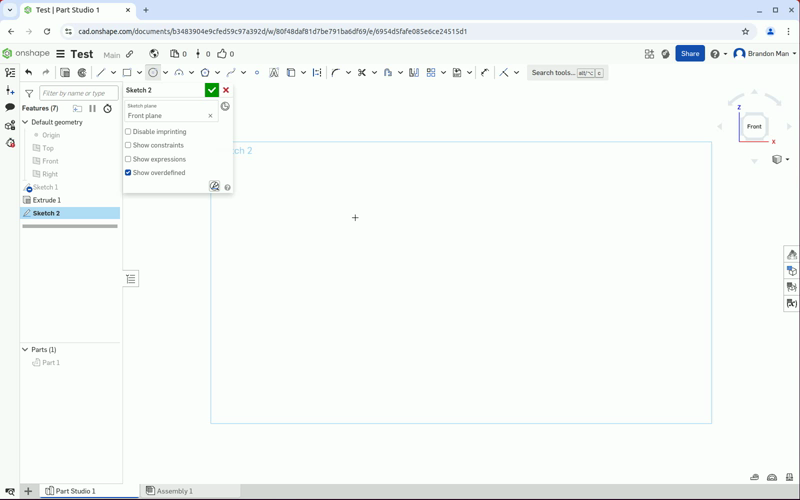
click(355, 217)
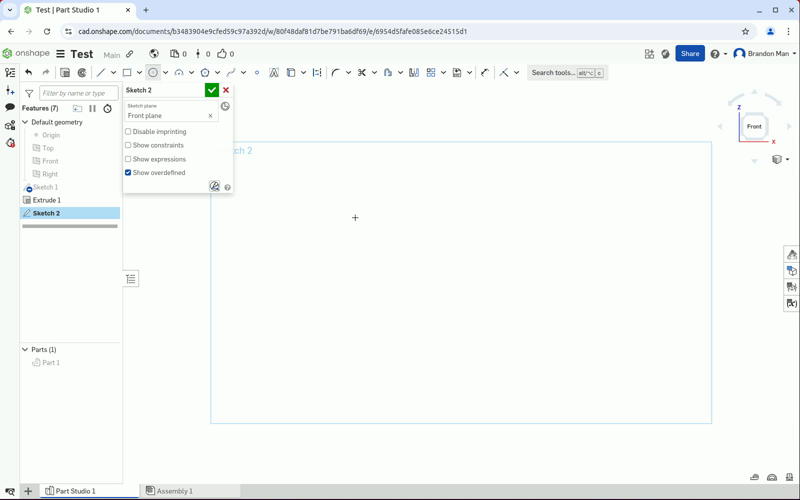
key_up(shift)
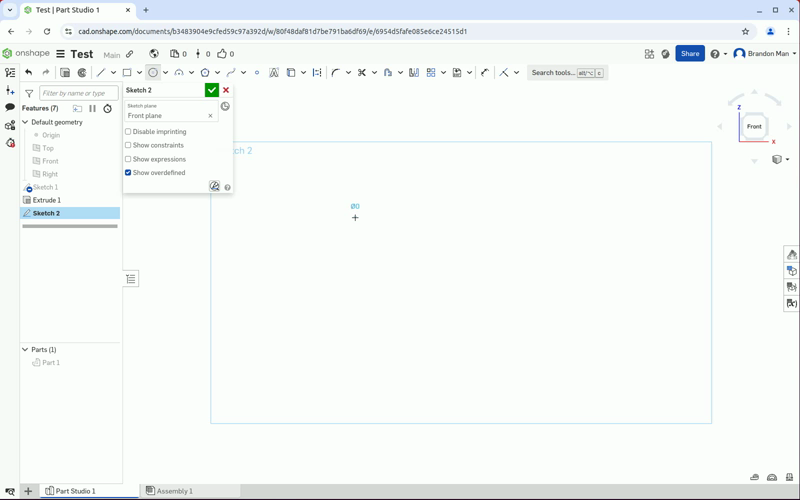
mouse_move(362, 217)
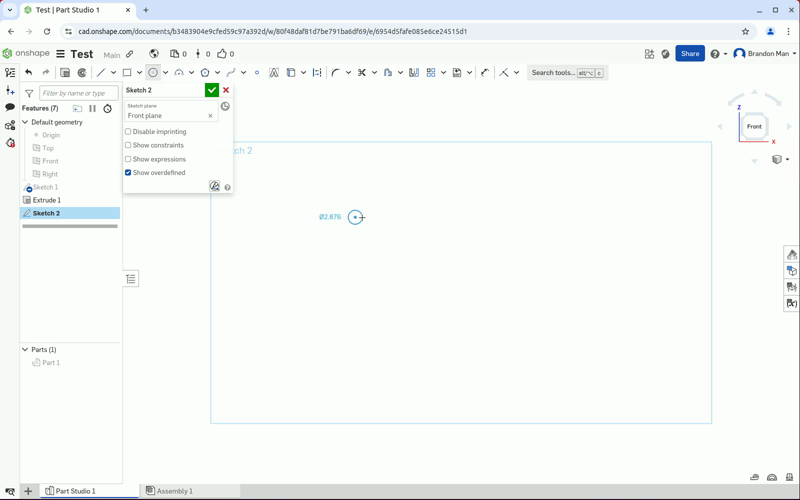
click(362, 217)
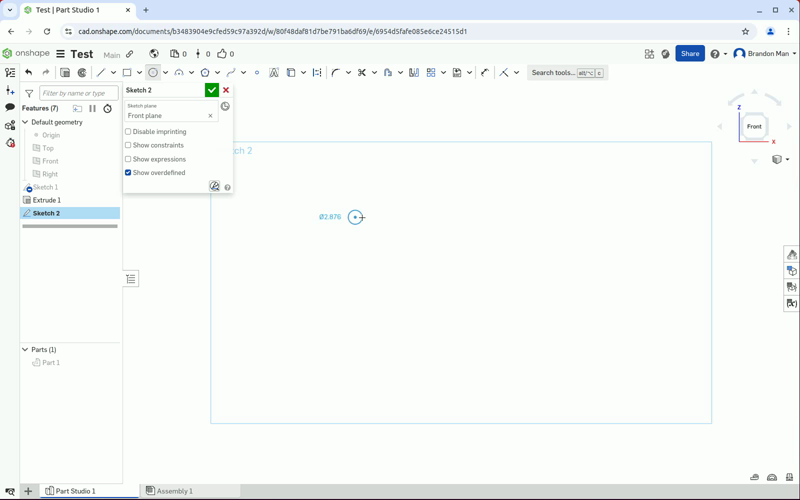
key(esc)
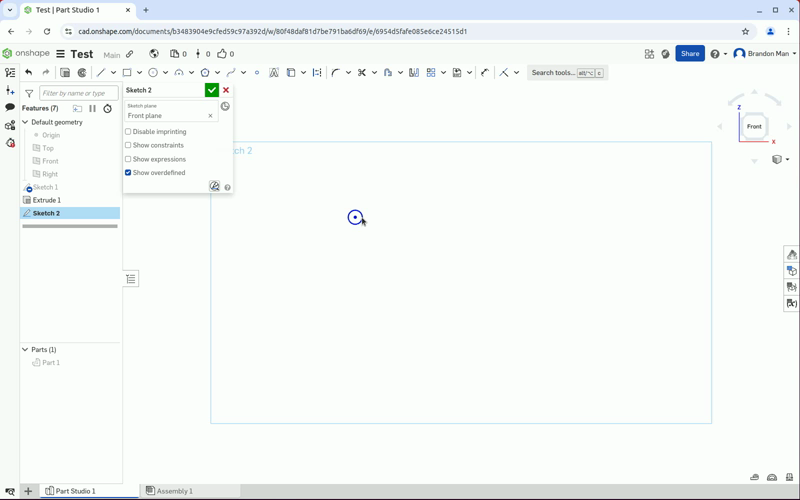
mouse_move(356, 216)
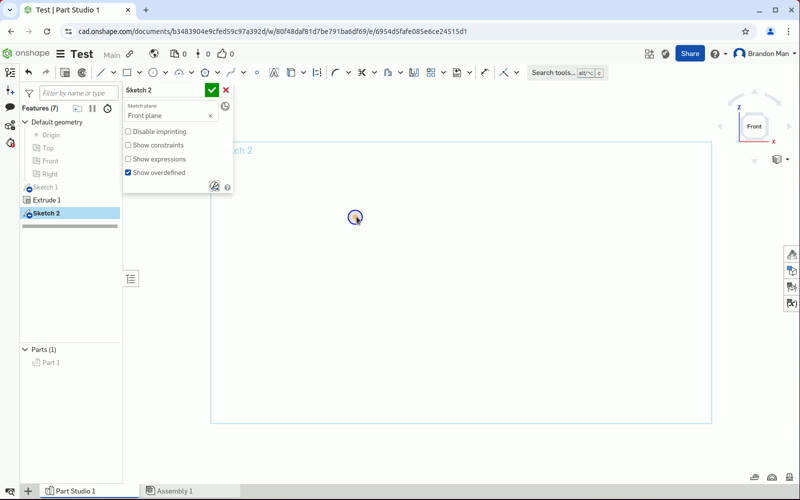
scroll(6)
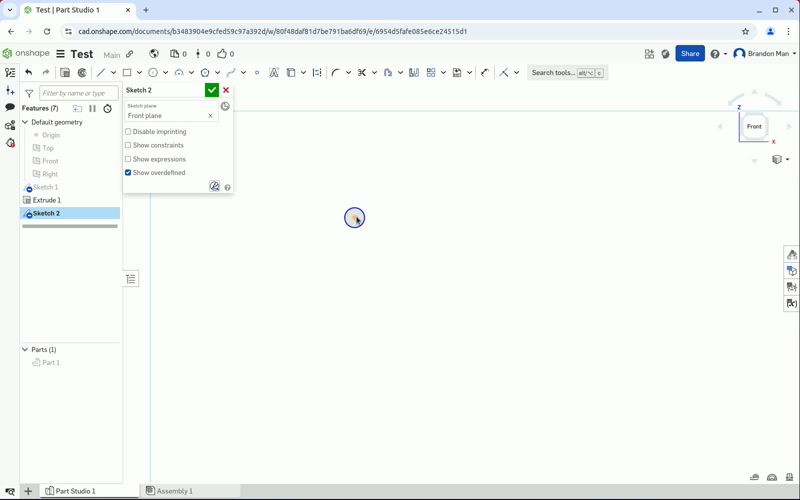
scroll(6)
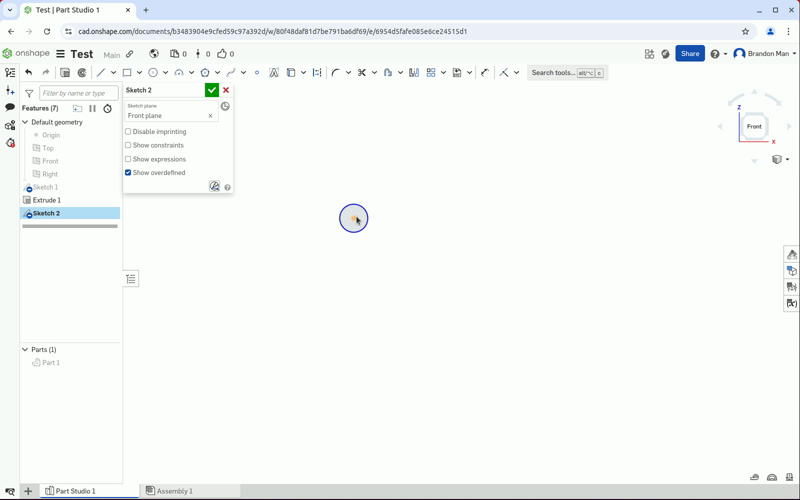
scroll(6)
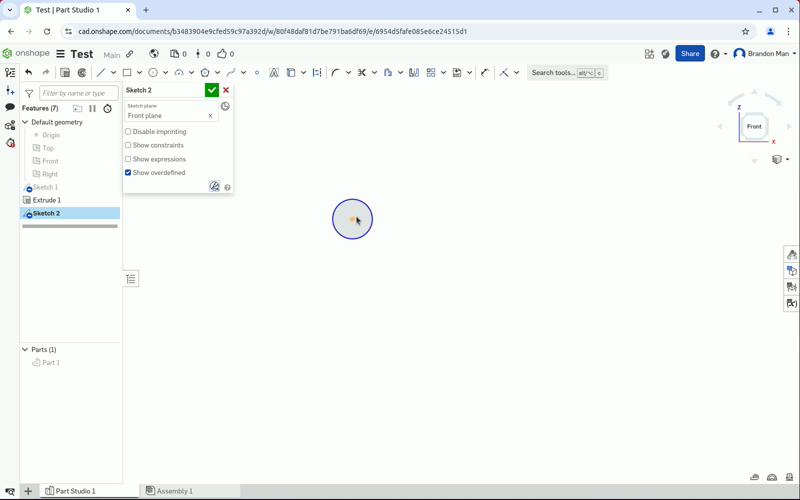
scroll(6)
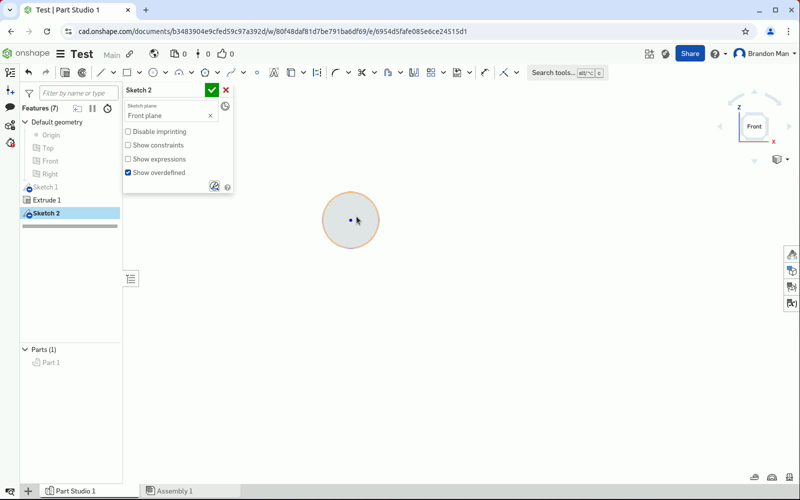
scroll(6)
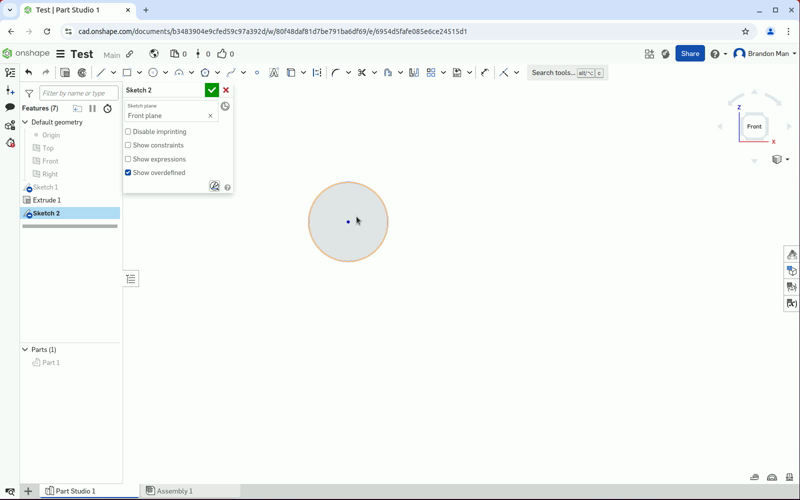
scroll(6)
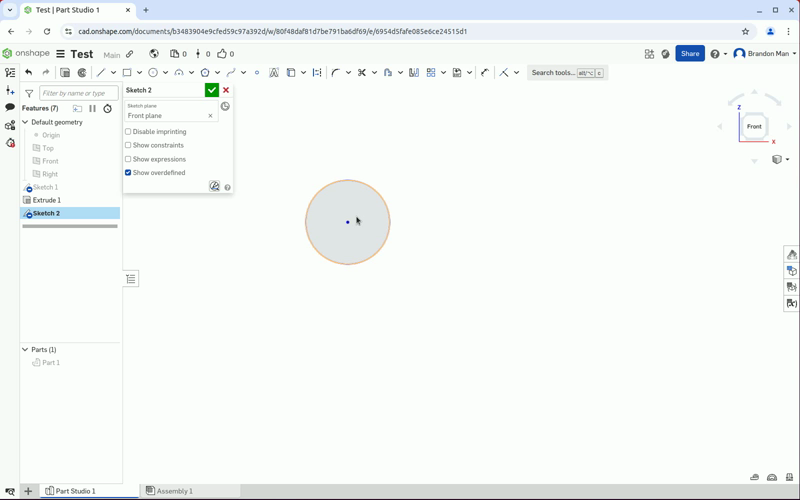
scroll(6)
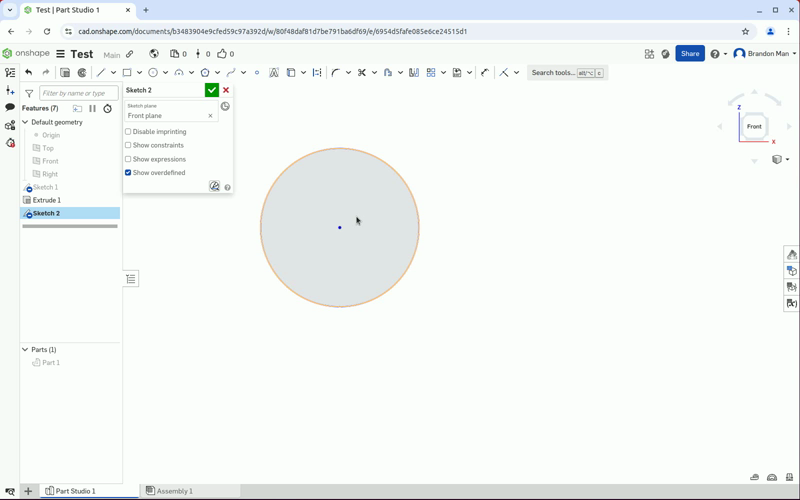
click(356, 216)
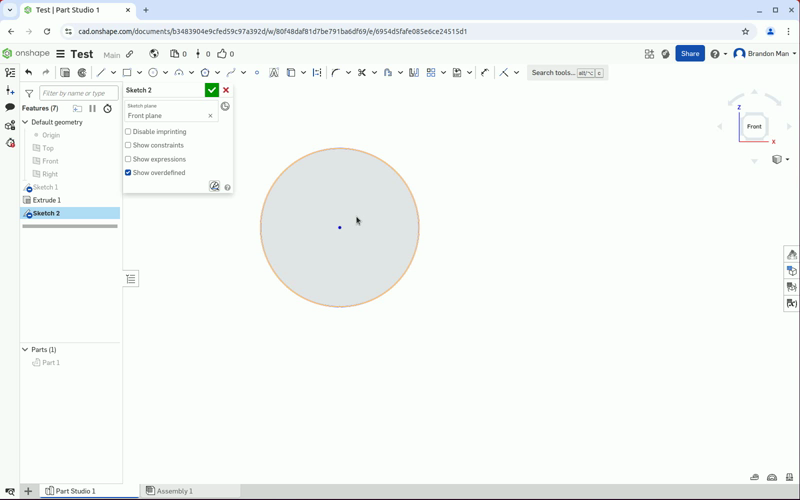
scroll(-6)
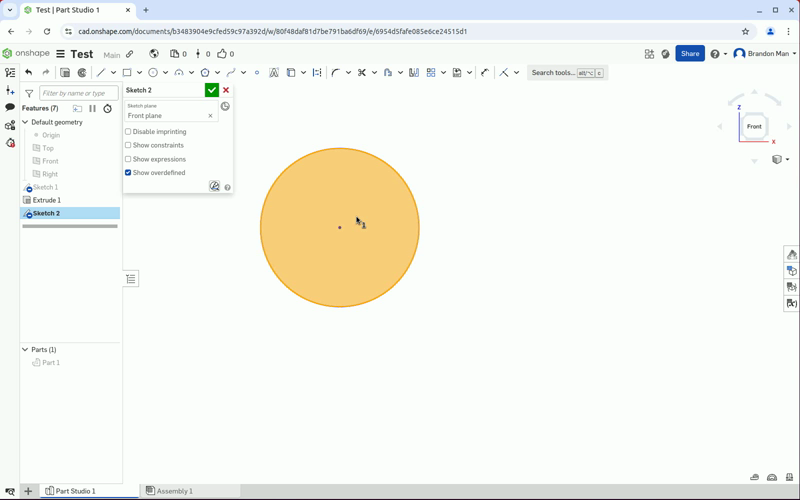
scroll(-6)
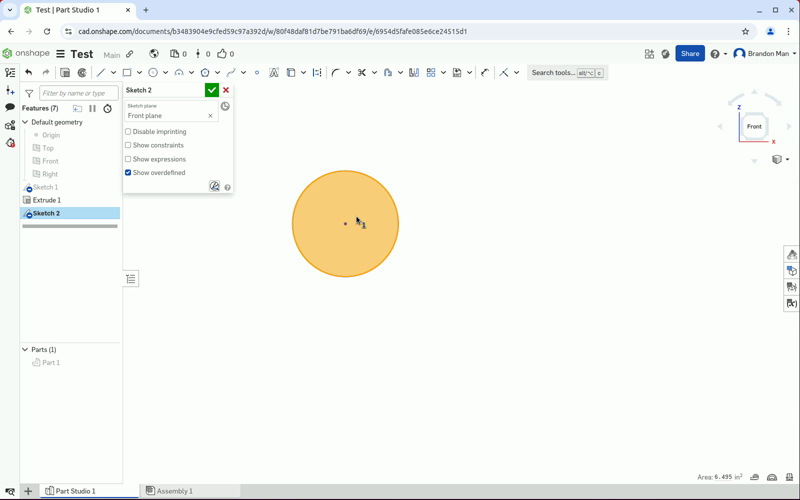
scroll(-6)
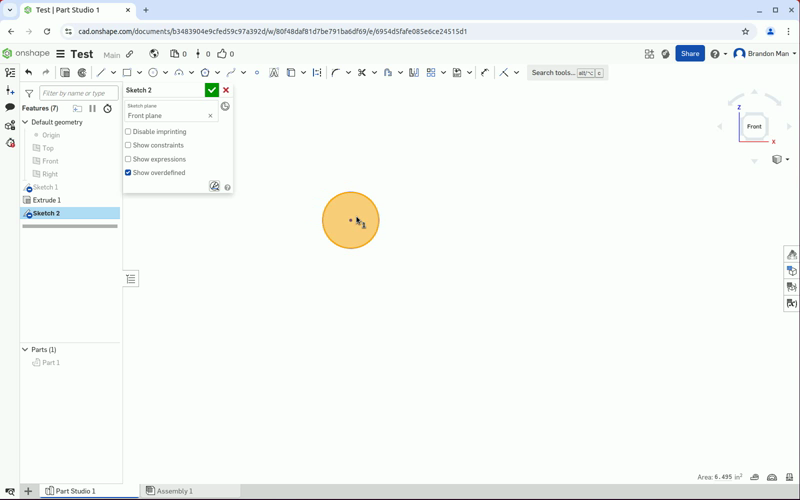
scroll(-6)
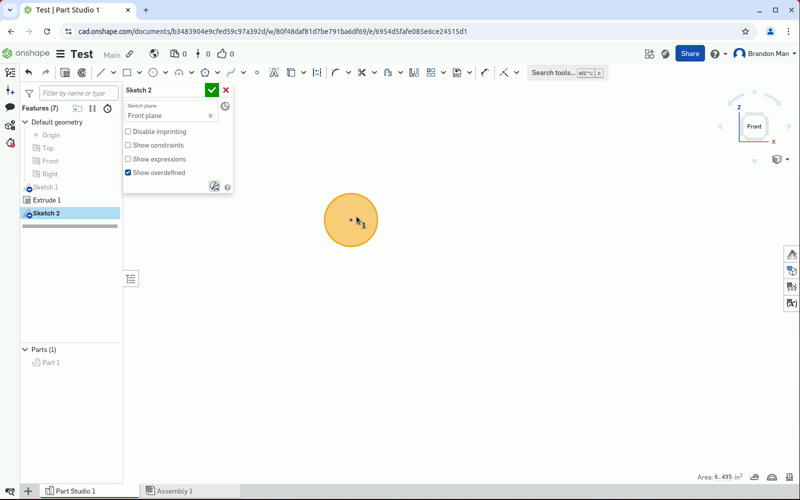
scroll(-6)
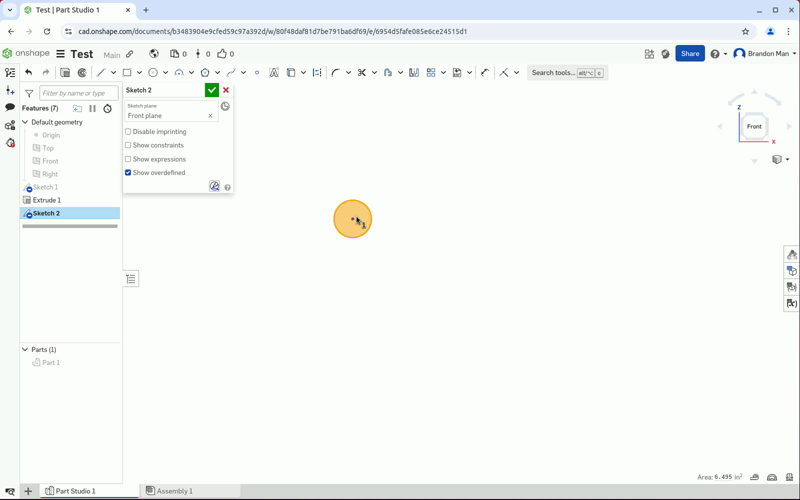
scroll(-6)
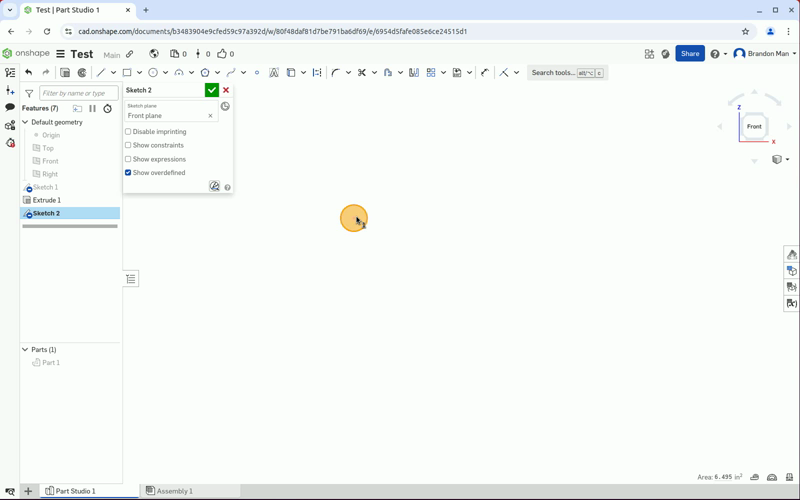
scroll(-6)
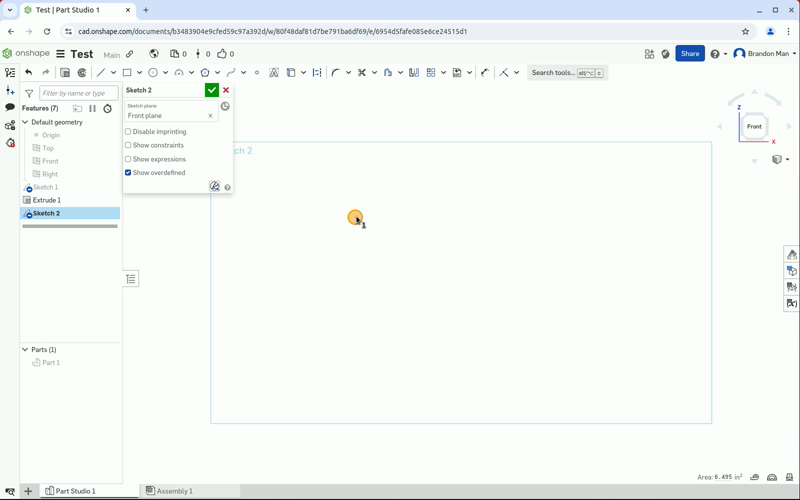
mouse_move(73, 352)
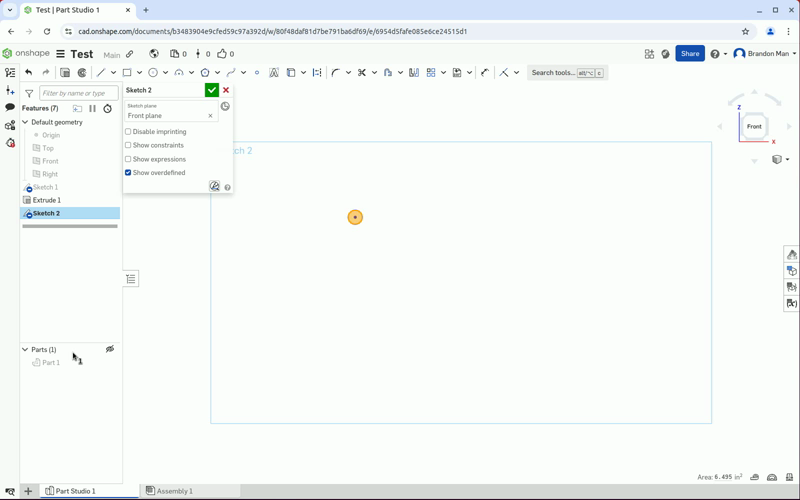
key(shift+y)
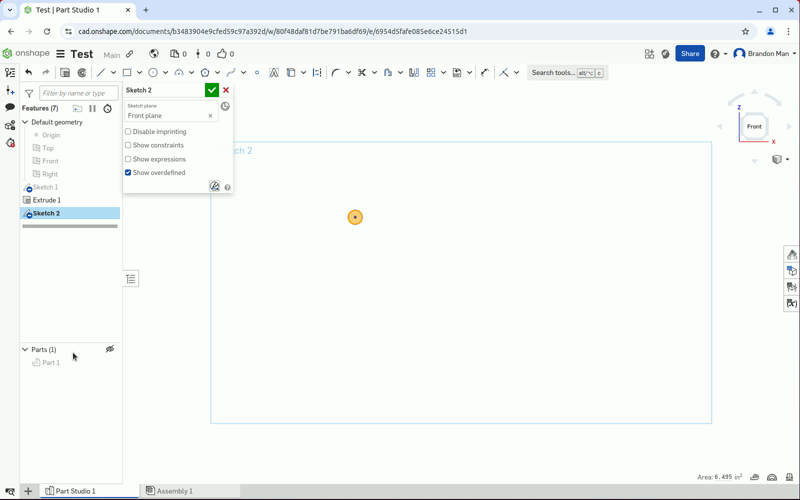
key(shift+e)
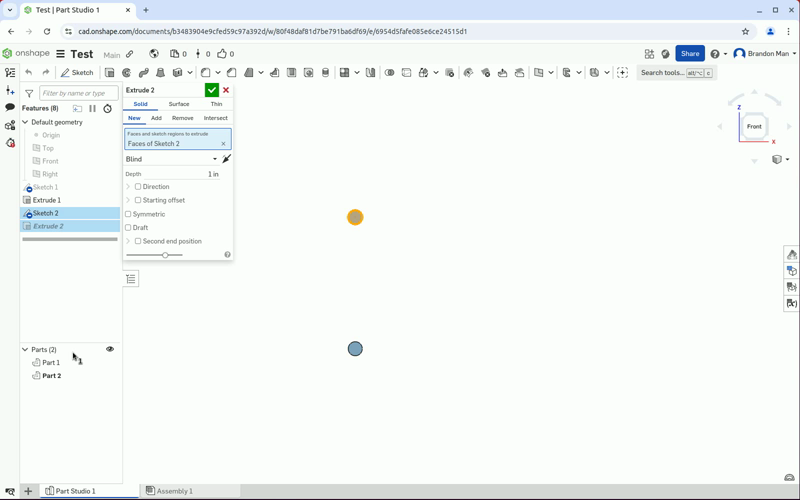
mouse_move(143, 106)
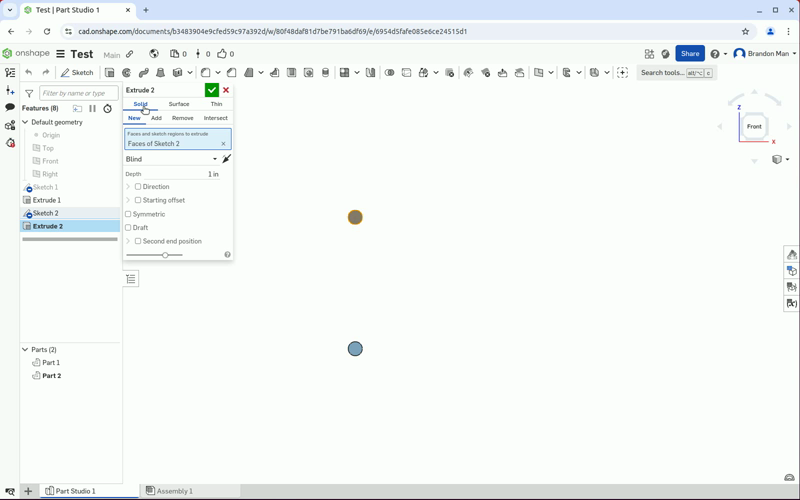
click(143, 106)
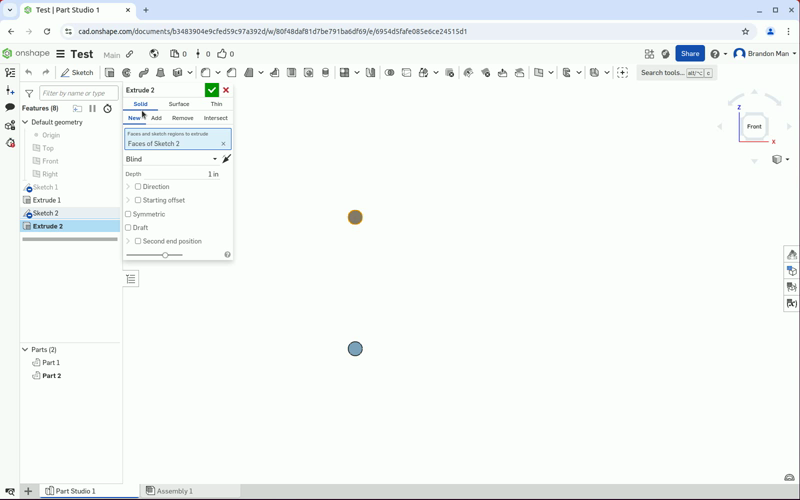
mouse_move(137, 120)
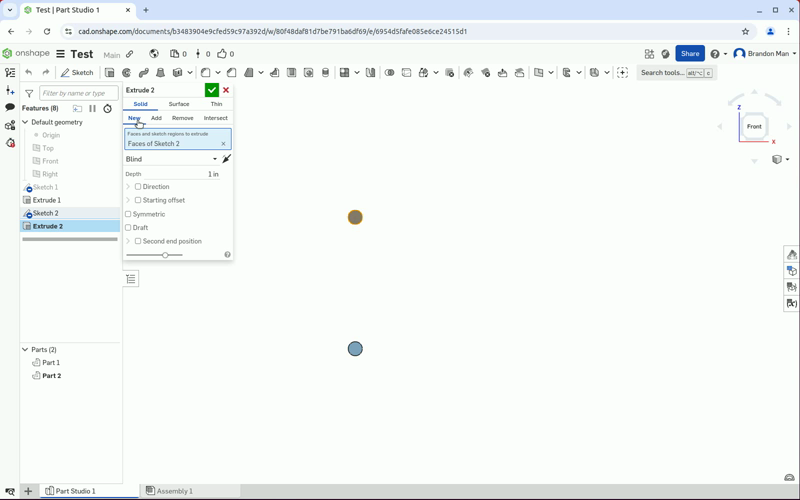
click(137, 120)
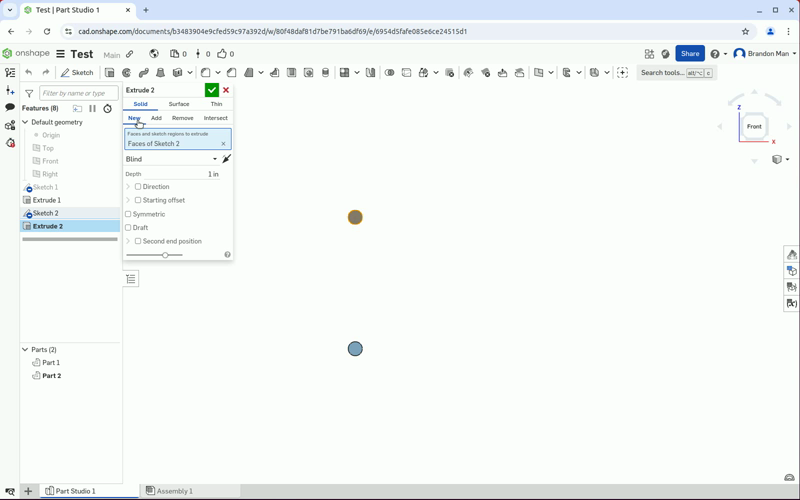
key(tab, 4)
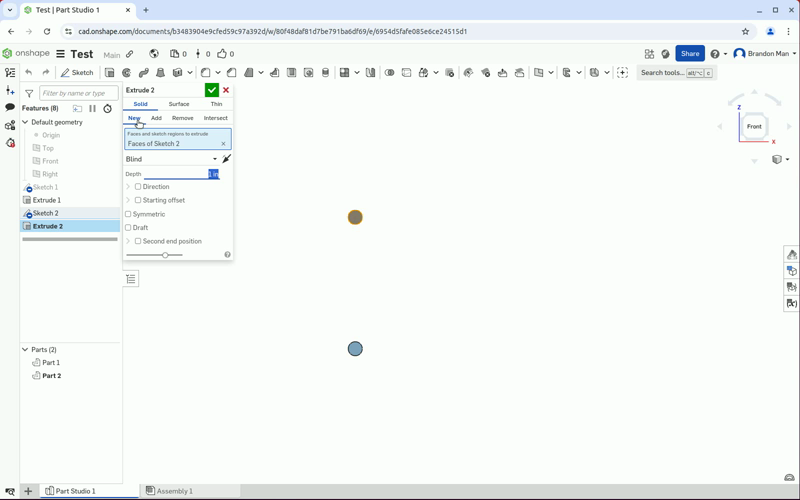
text(13.48)
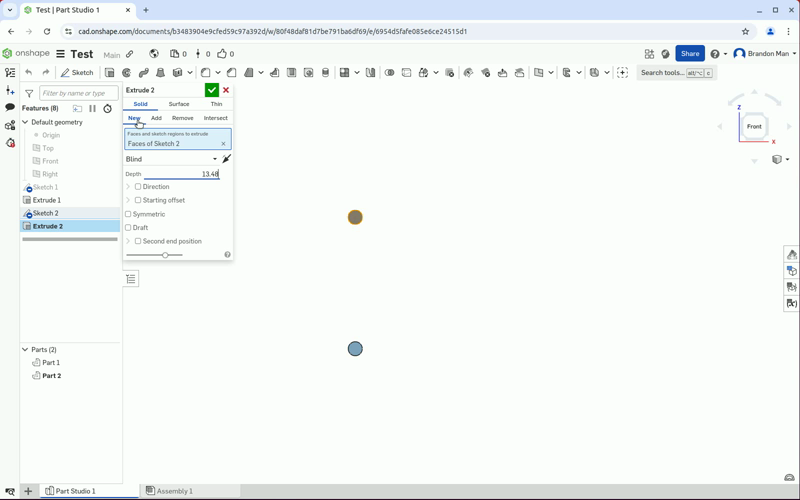
key(enter)
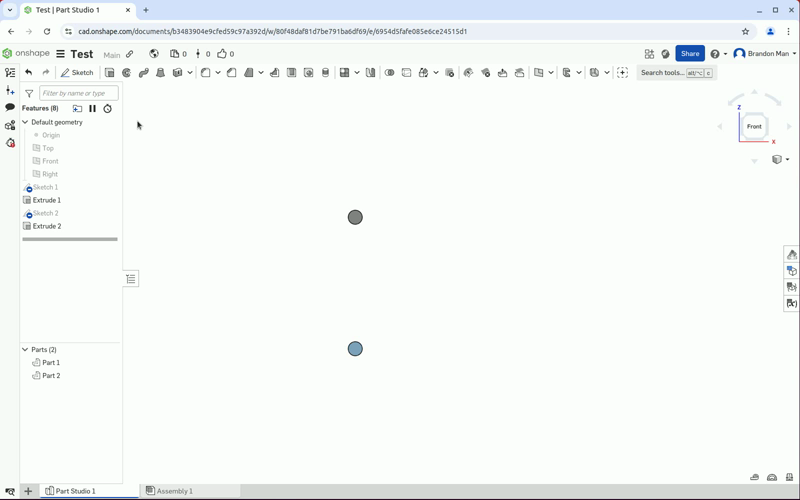
key(shift+h)
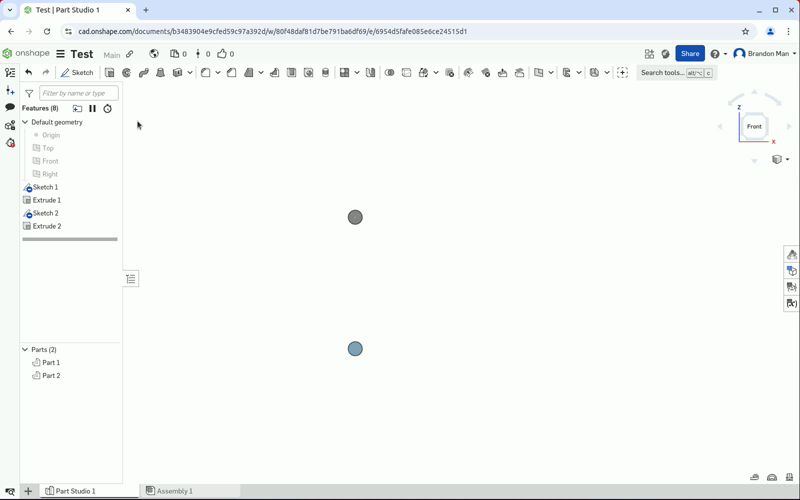
key(shift+h)
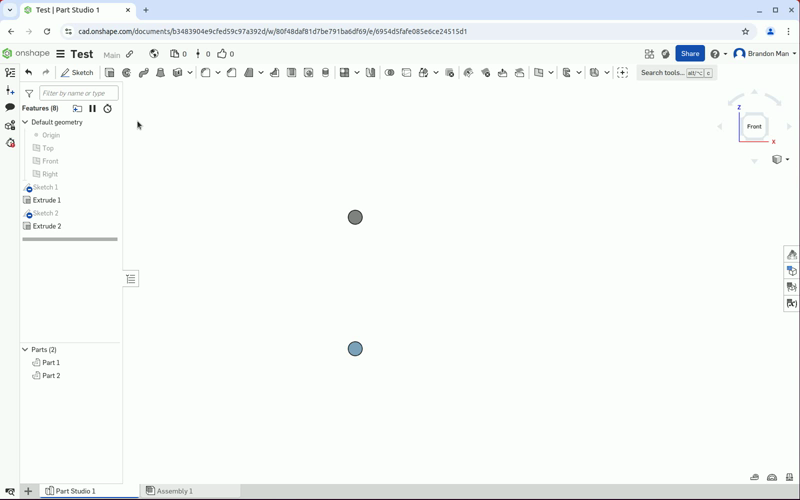
mouse_move(73, 189)
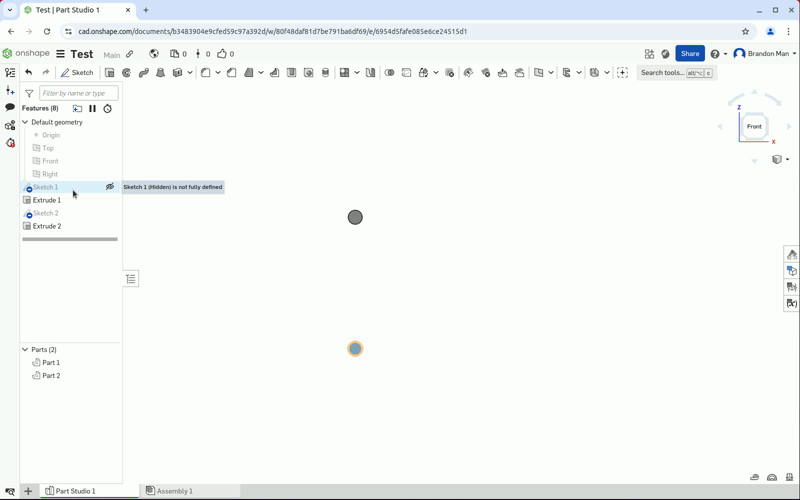
click(73, 189)
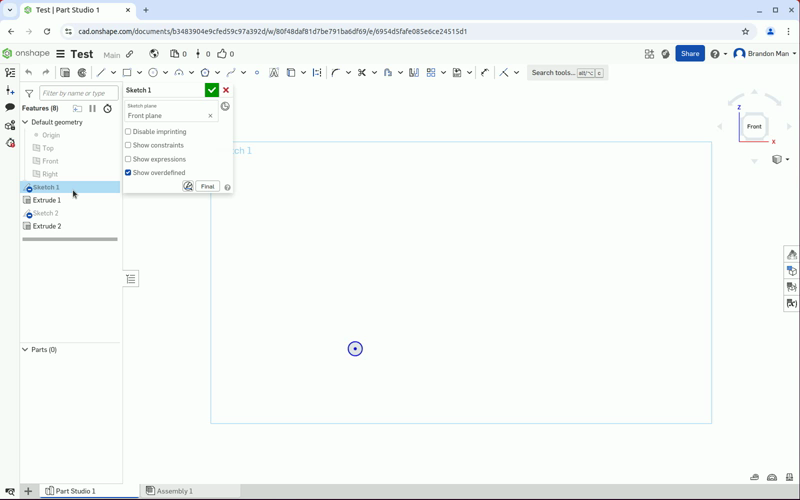
mouse_move(229, 92)
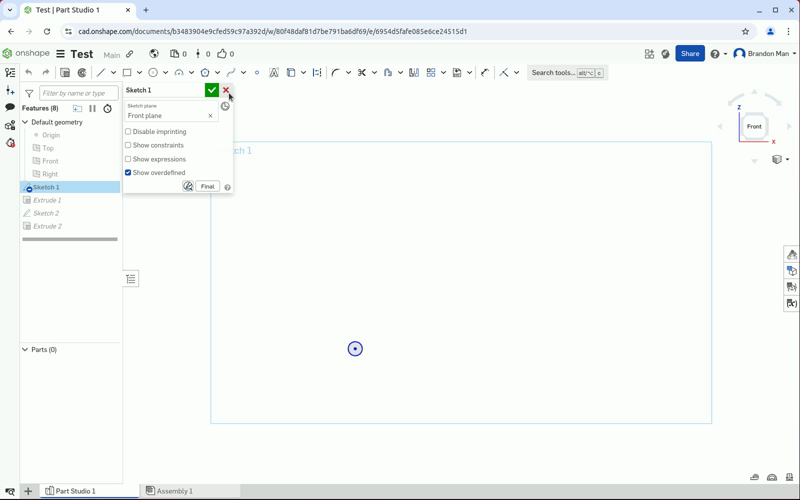
click(229, 92)
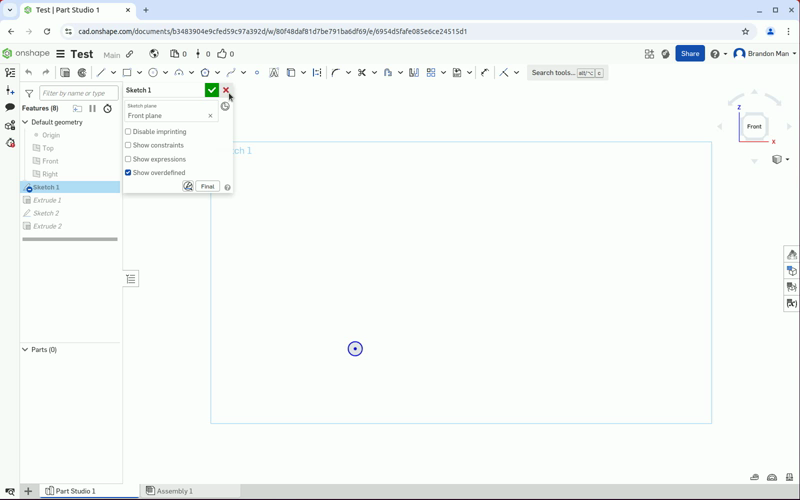
key(shift+s)
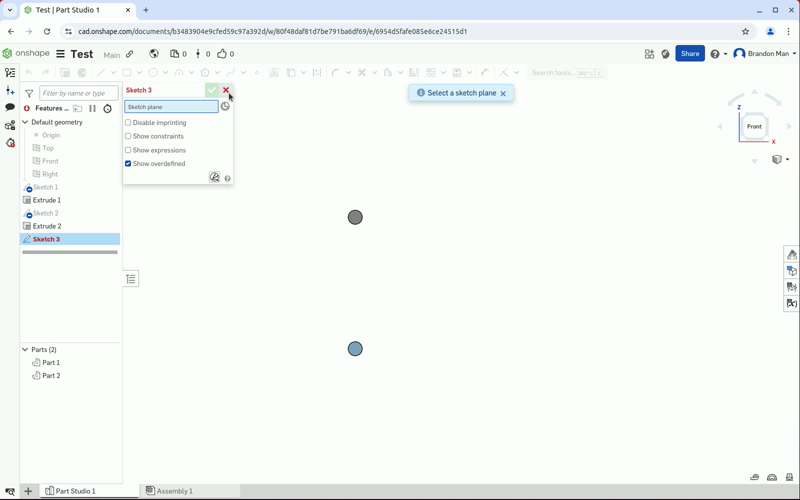
mouse_move(73, 163)
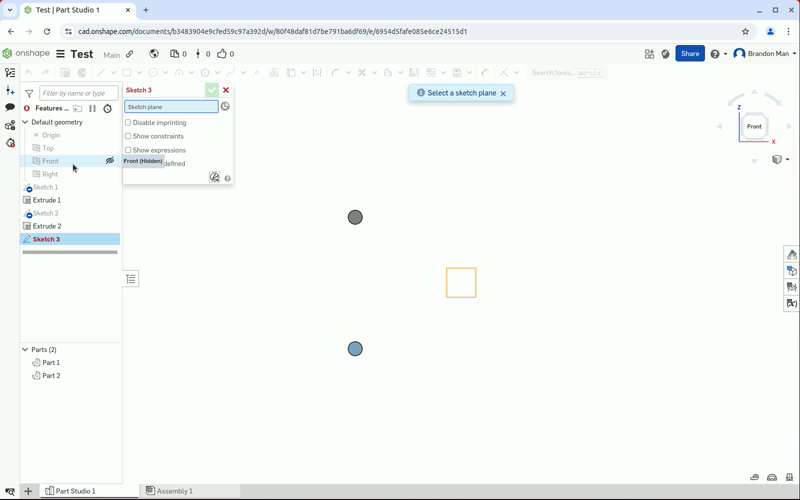
click(73, 163)
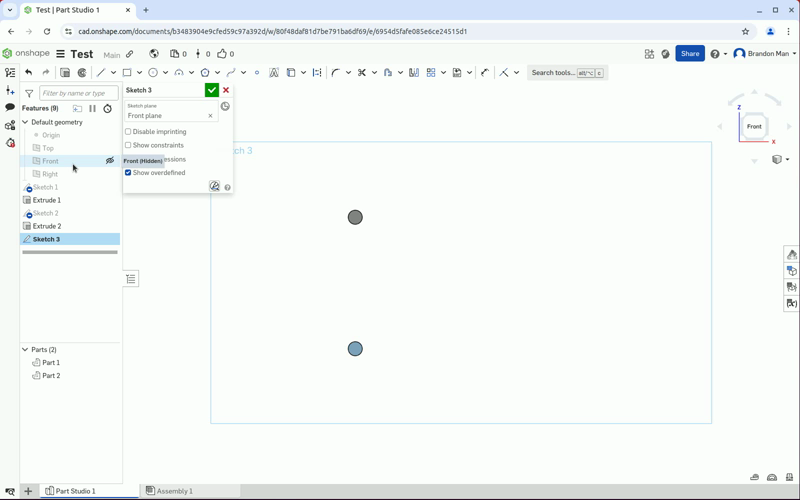
mouse_move(73, 352)
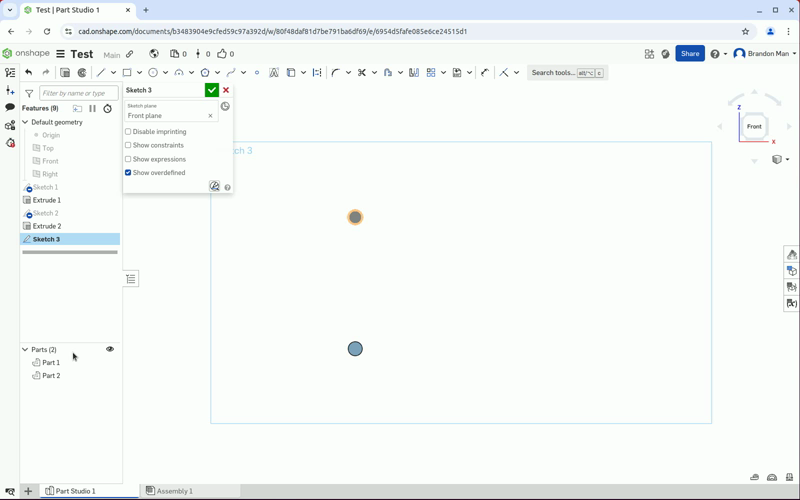
key(y)
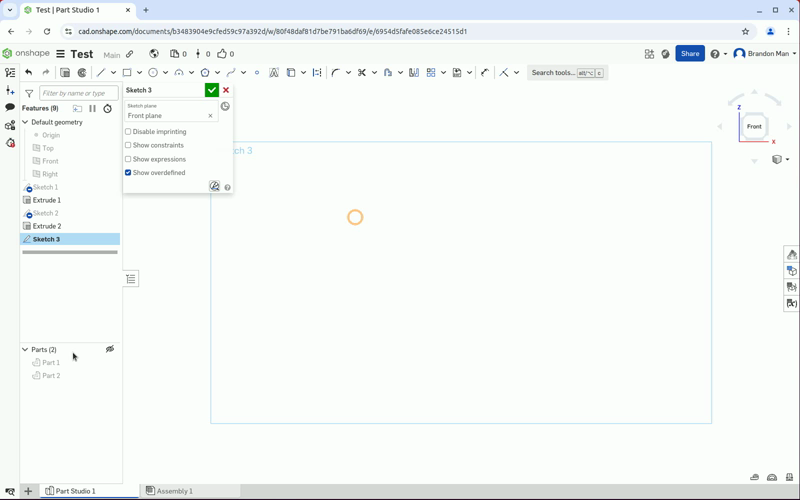
key(c)
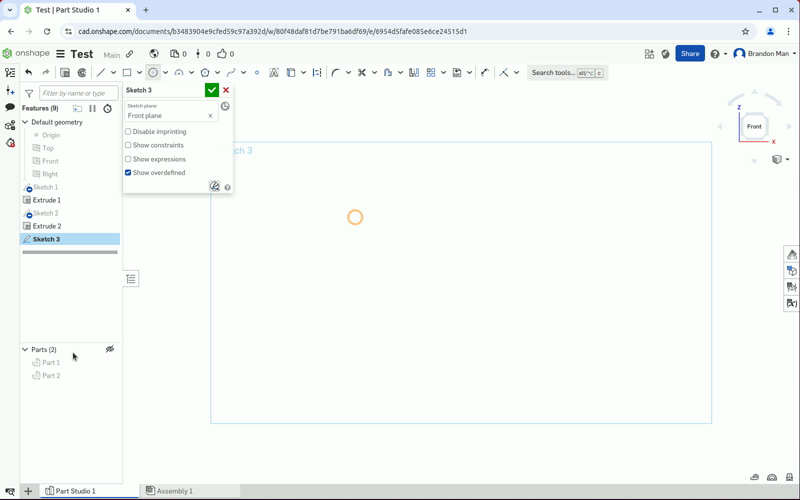
key_down(shift)
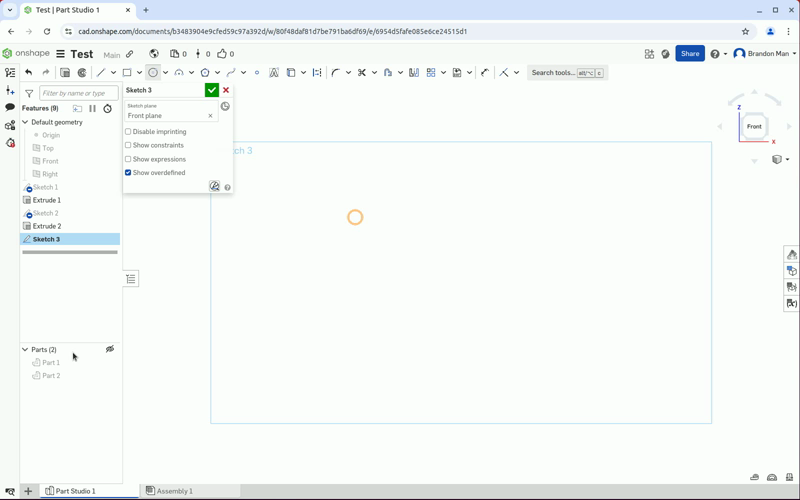
mouse_move(567, 348)
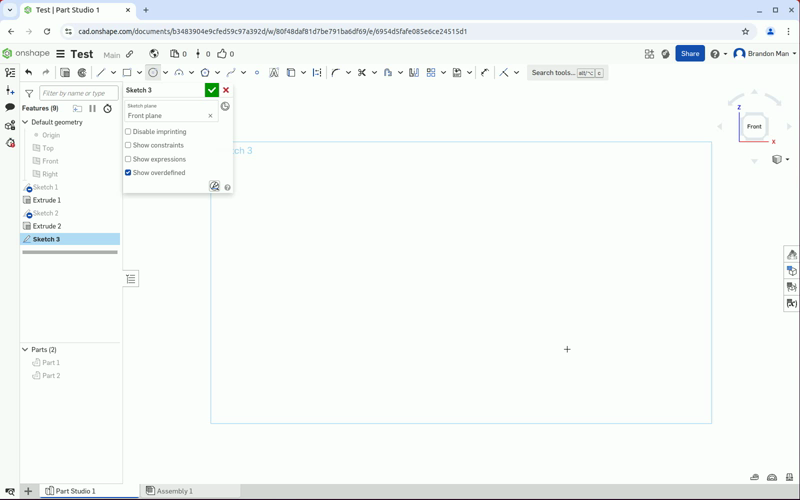
click(567, 348)
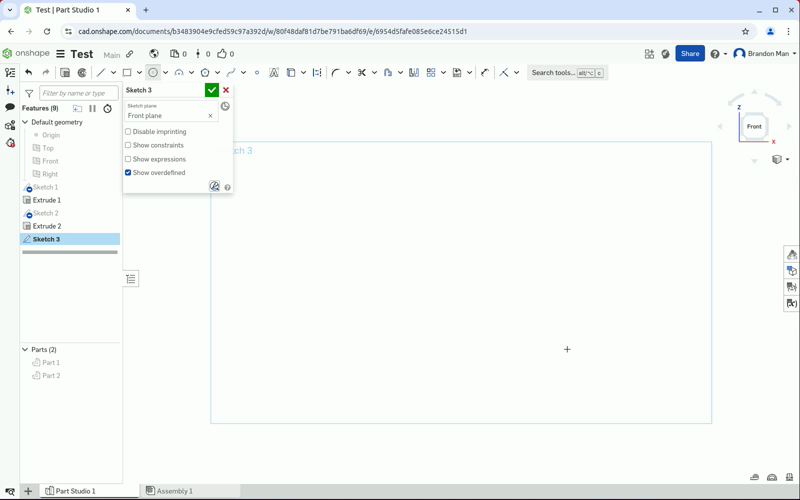
key_up(shift)
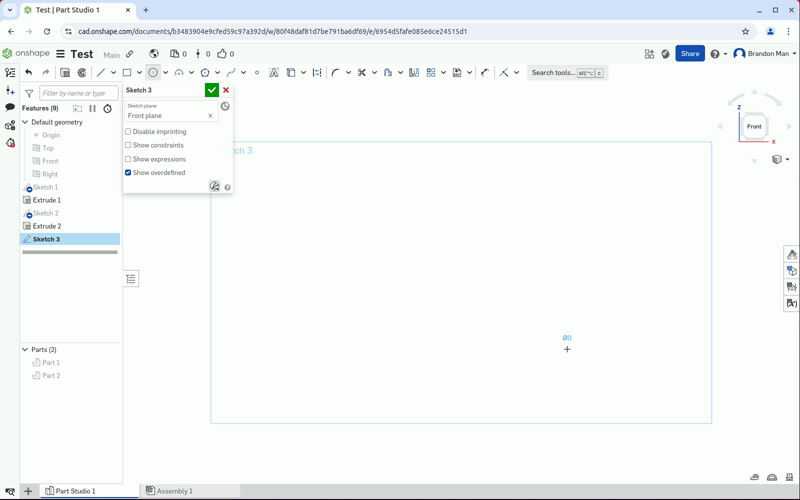
mouse_move(574, 348)
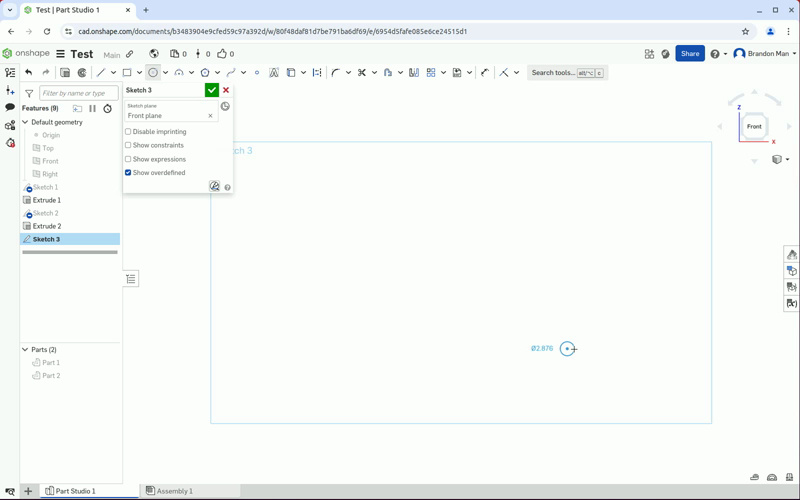
click(574, 348)
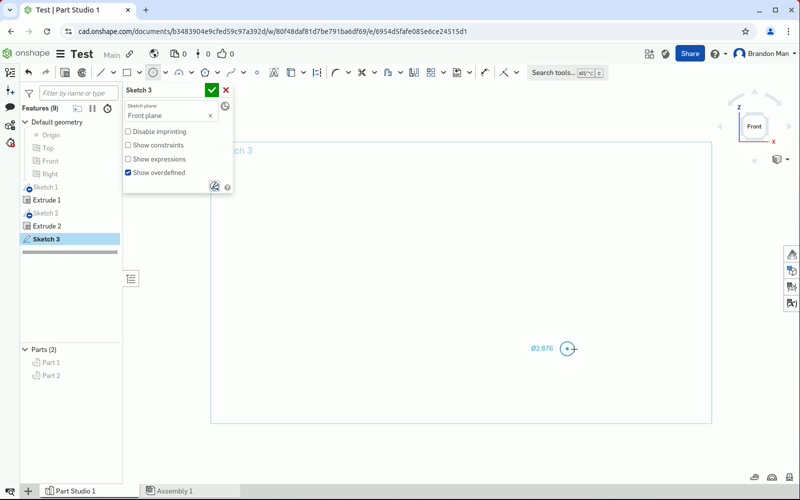
key(esc)
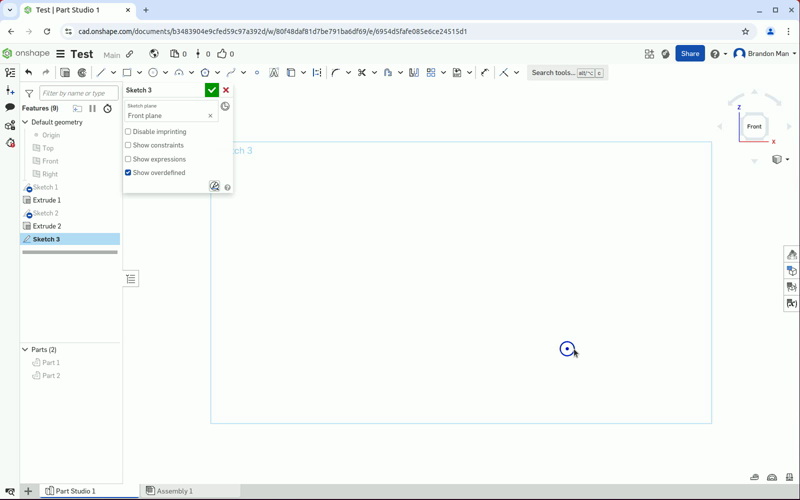
mouse_move(565, 355)
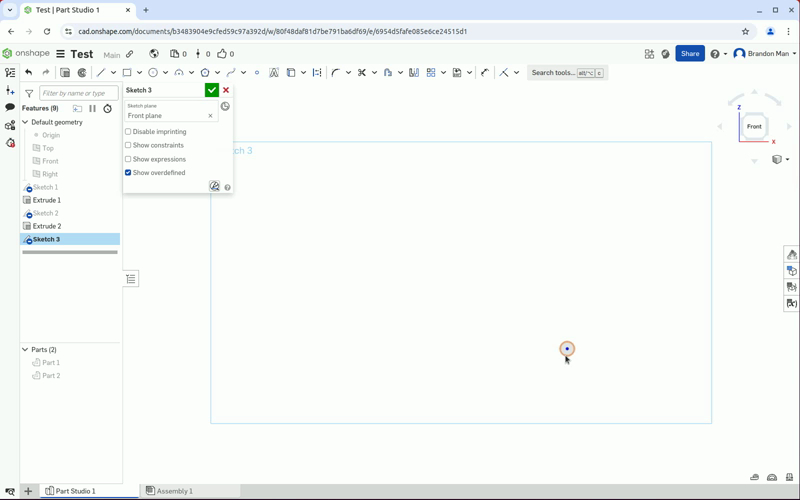
scroll(6)
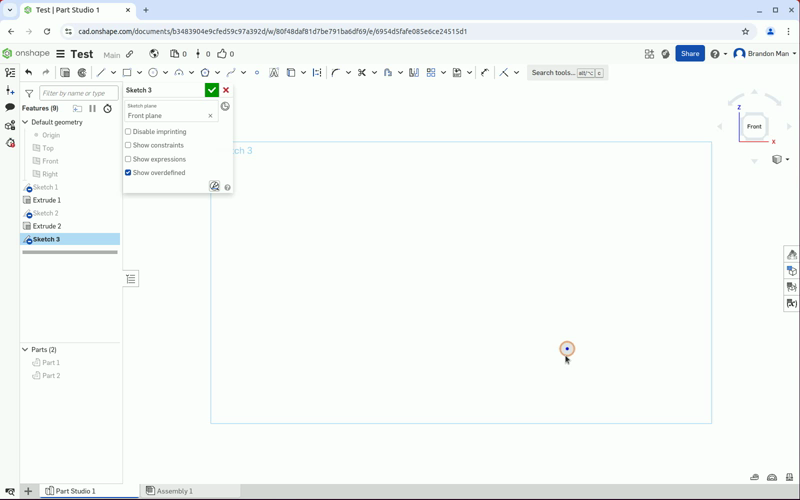
scroll(6)
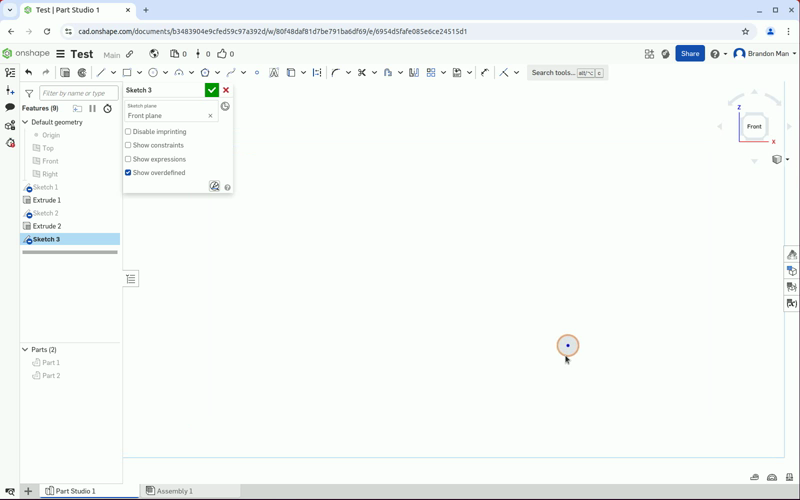
scroll(6)
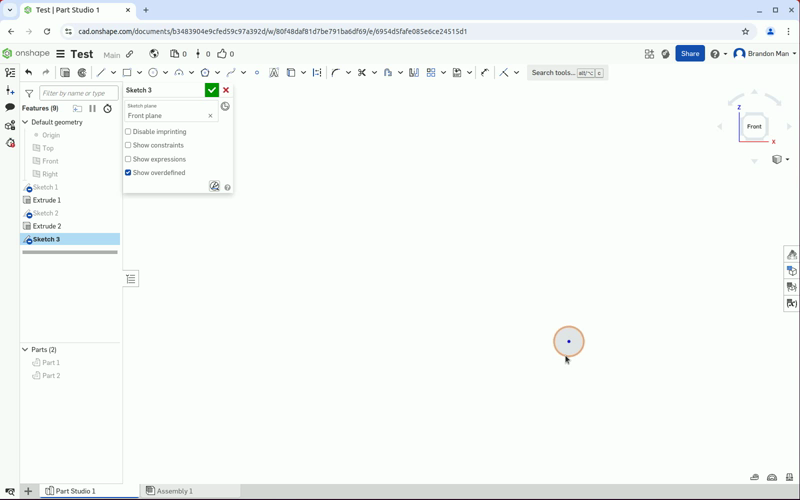
scroll(6)
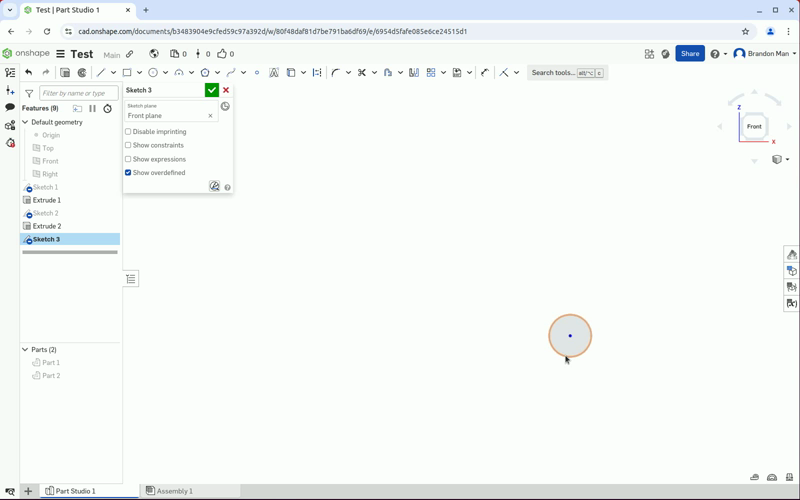
scroll(6)
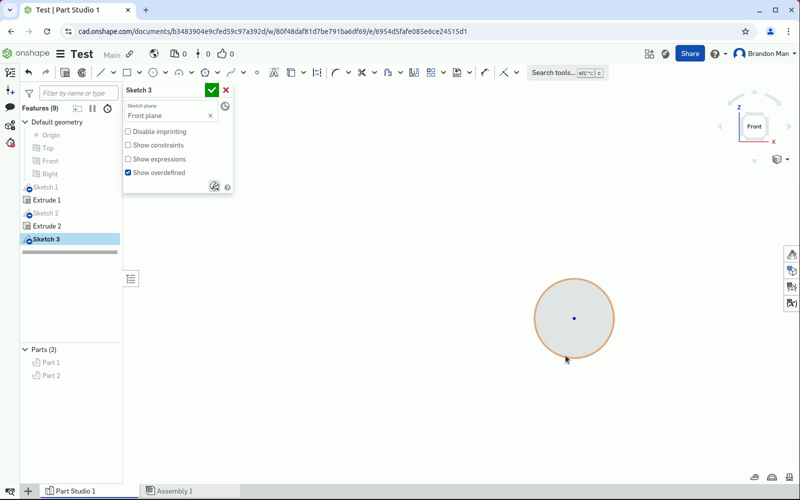
scroll(6)
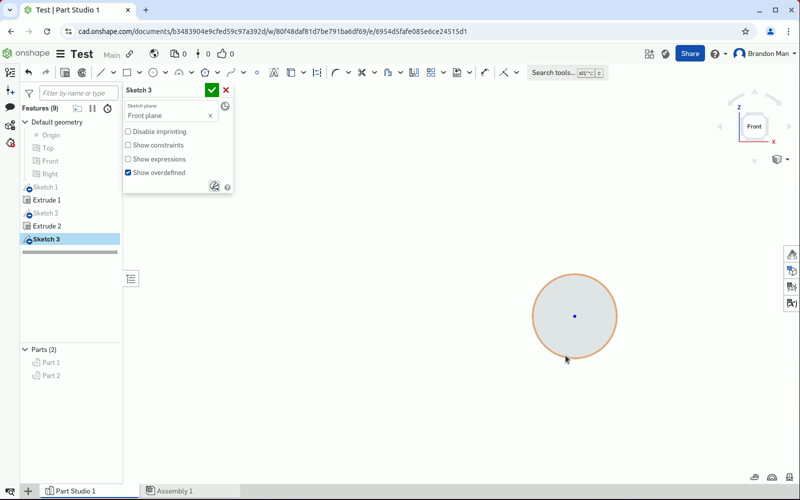
scroll(6)
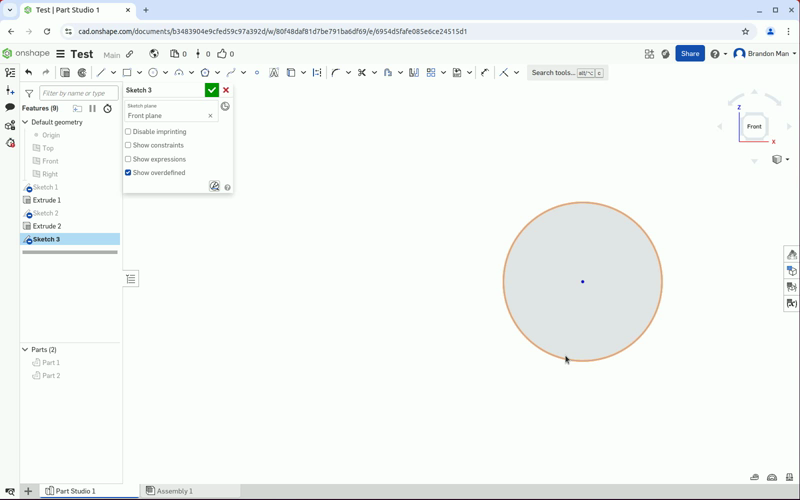
click(565, 355)
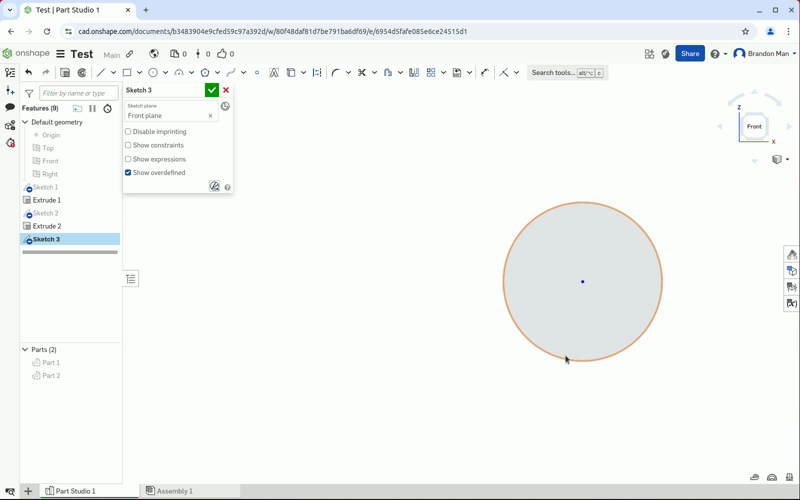
scroll(-6)
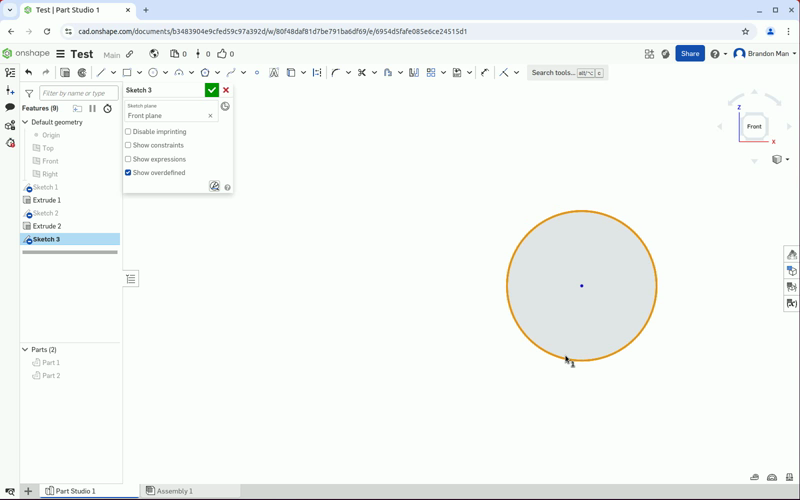
scroll(-6)
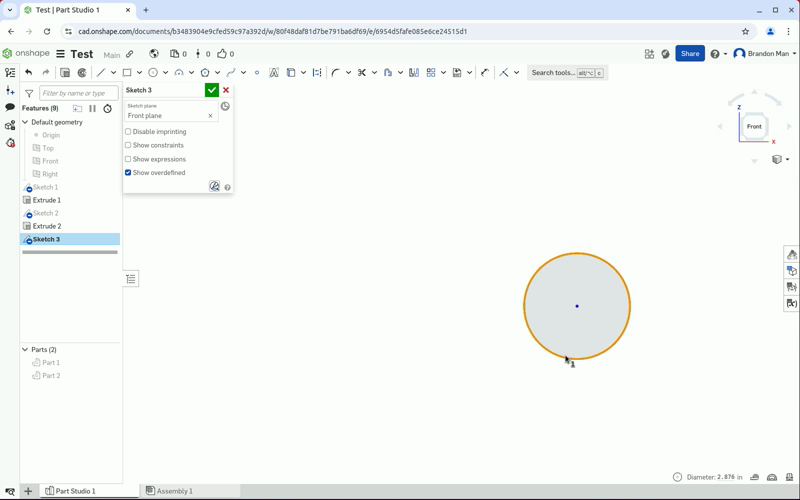
scroll(-6)
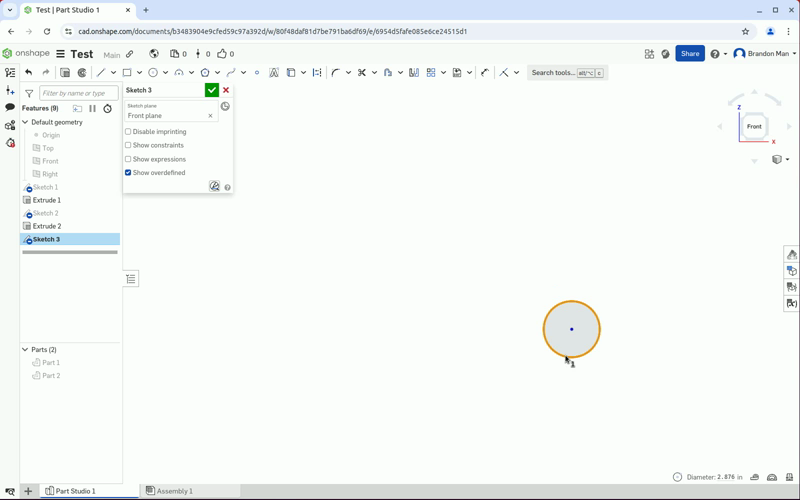
scroll(-6)
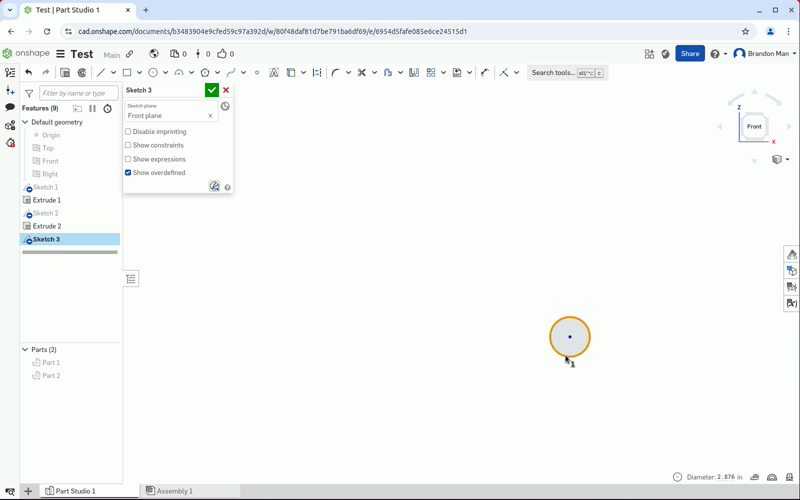
scroll(-6)
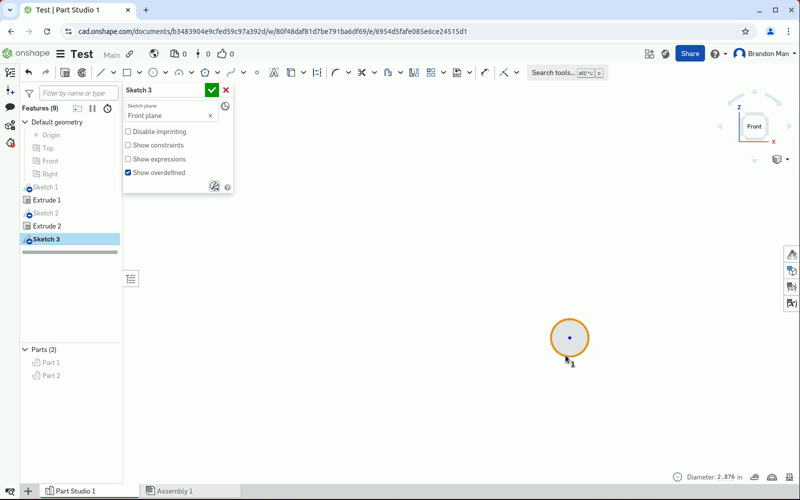
scroll(-6)
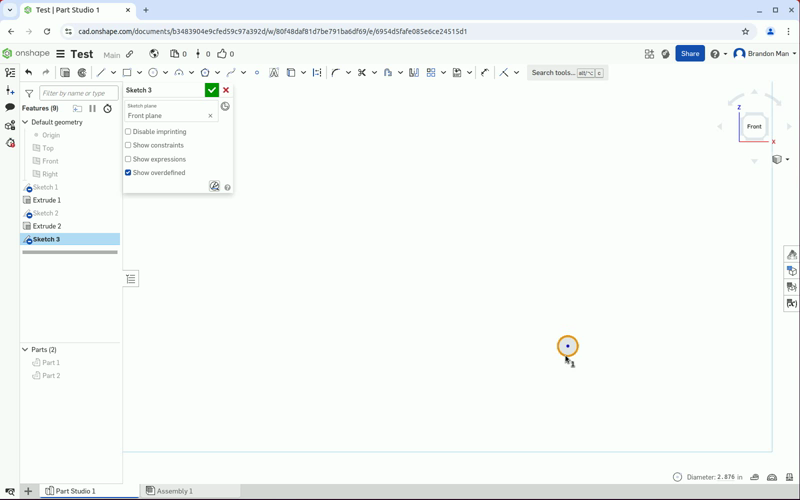
scroll(-6)
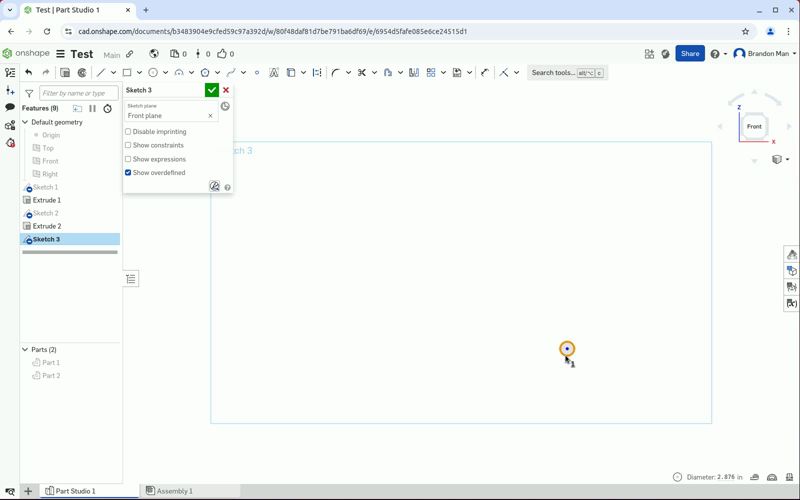
mouse_move(73, 352)
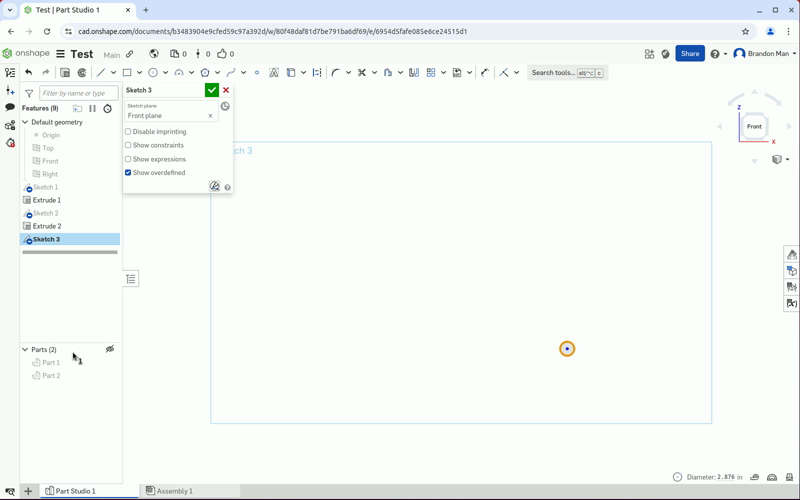
key(shift+y)
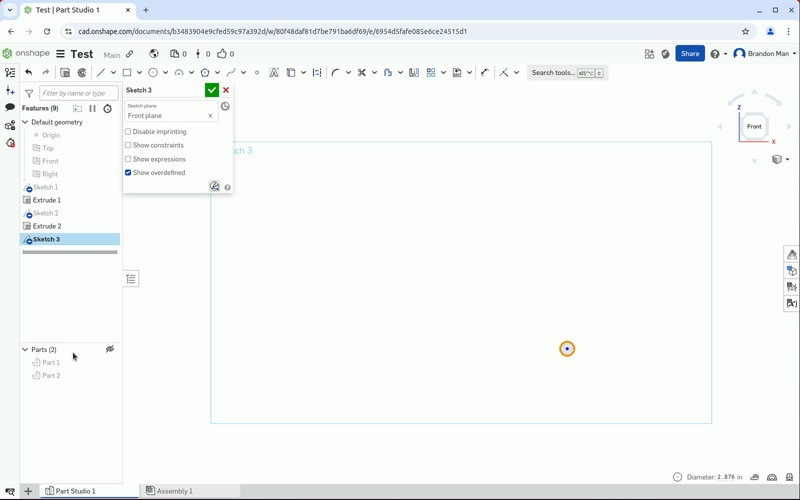
key(shift+e)
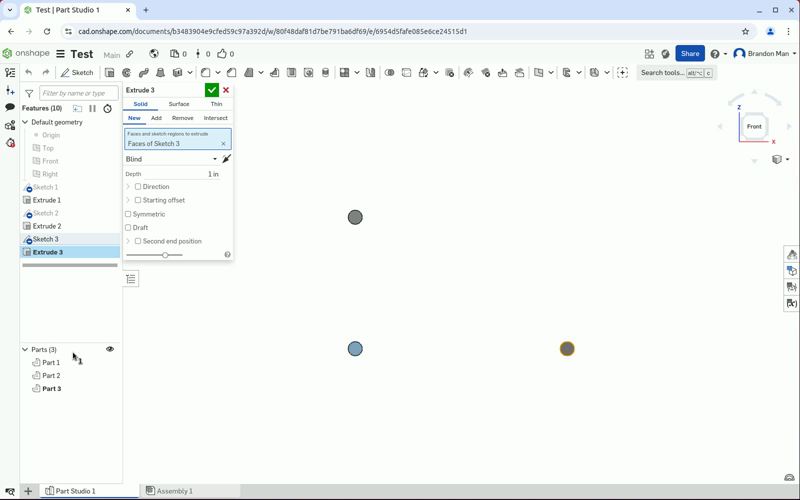
mouse_move(143, 106)
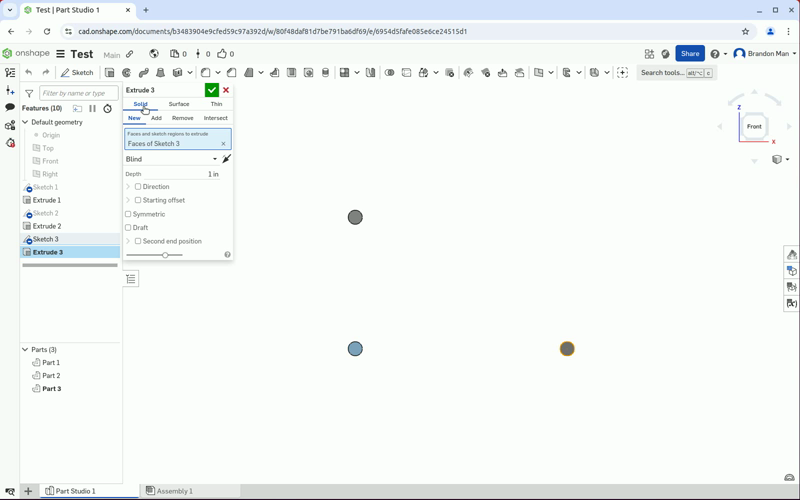
click(143, 106)
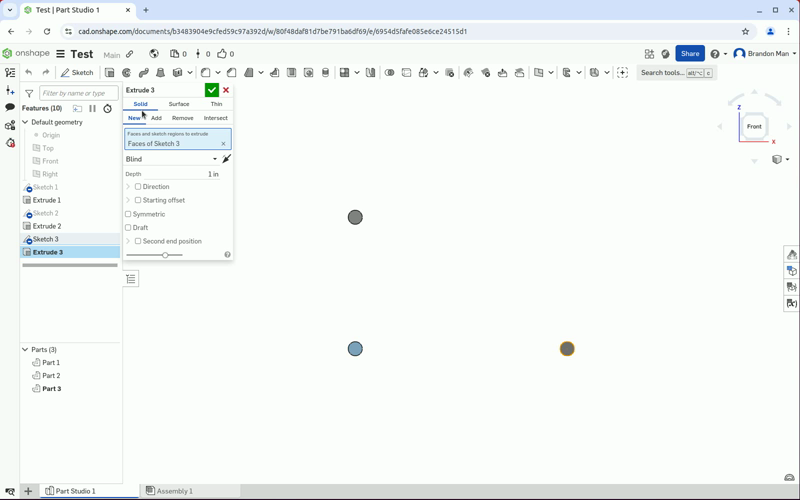
mouse_move(137, 120)
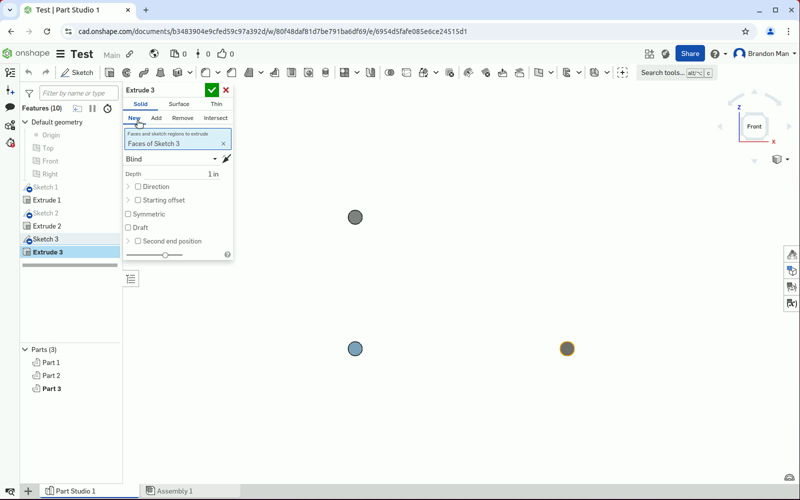
click(137, 120)
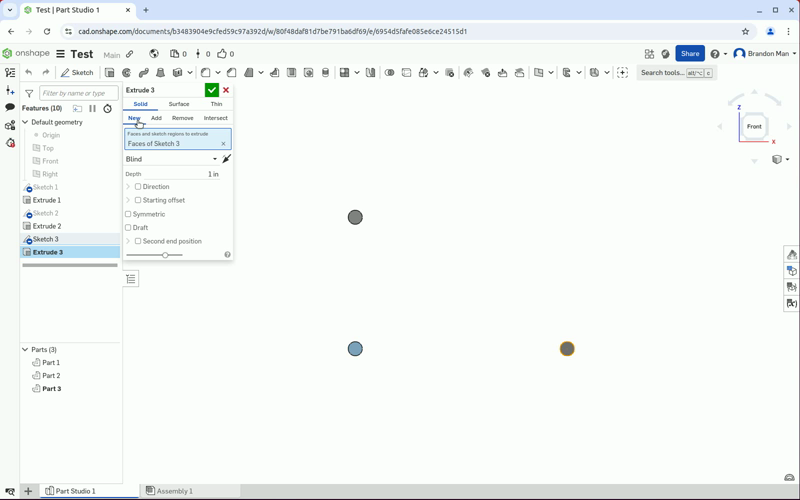
key(tab, 4)
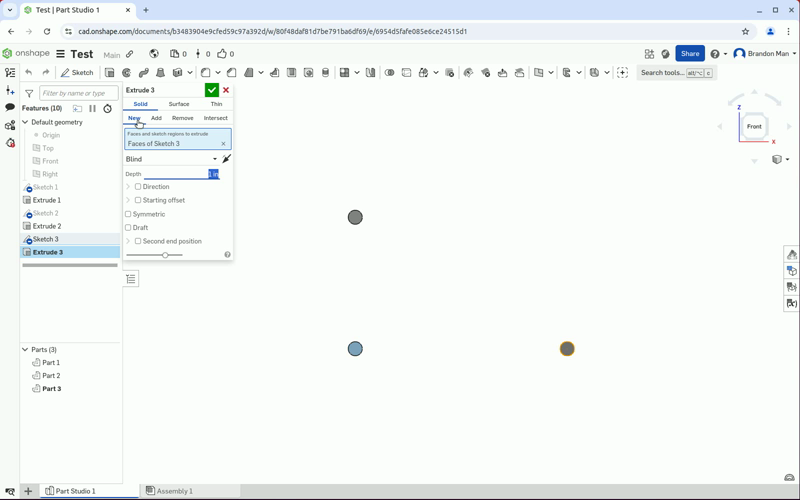
text(13.48)
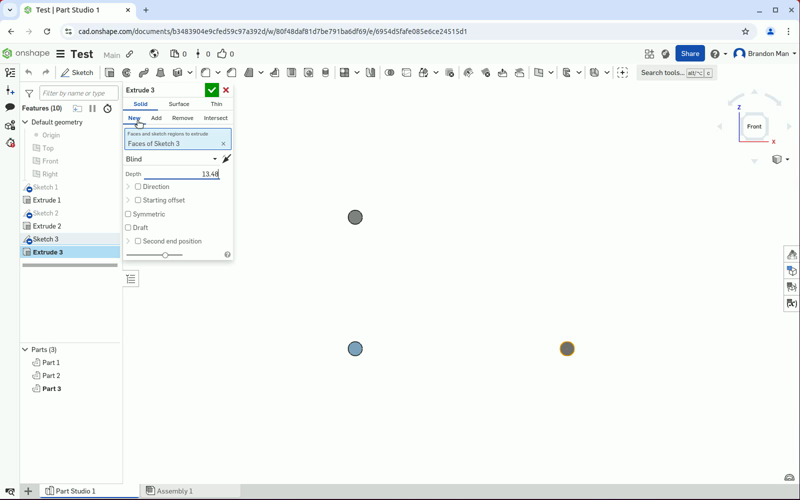
key(enter)
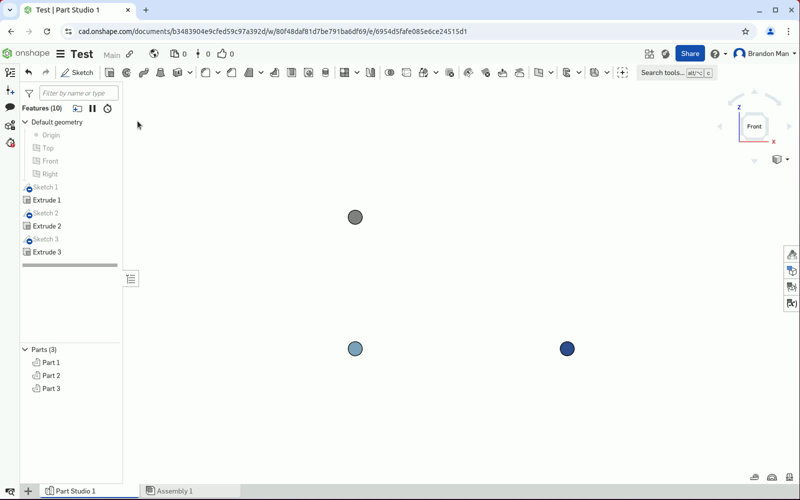
key(shift+h)
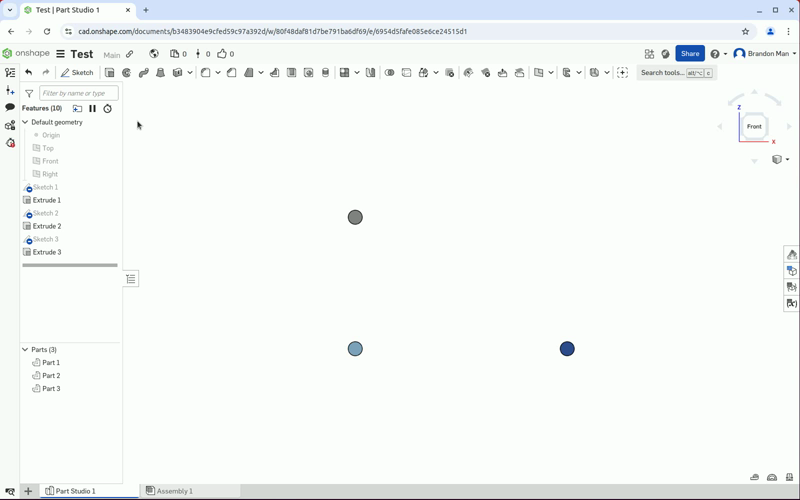
key(shift+h)
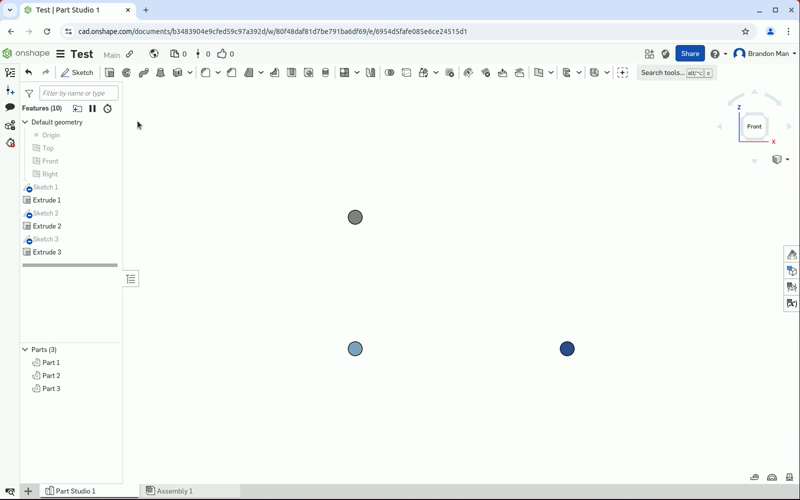
mouse_move(73, 189)
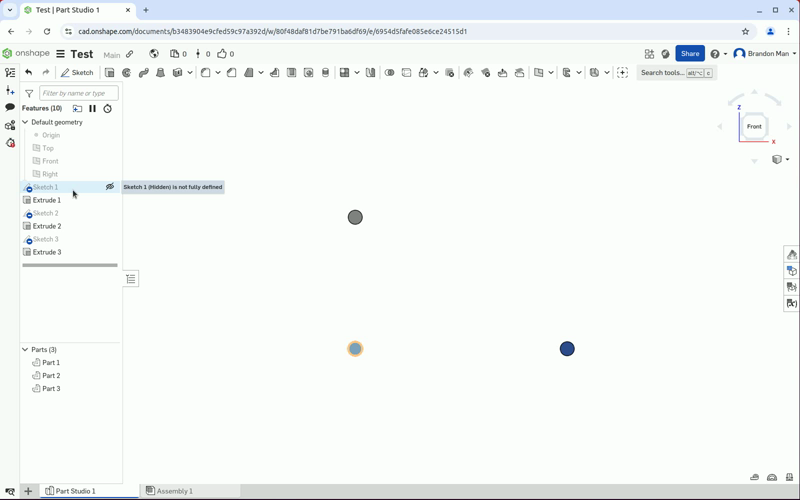
click(73, 189)
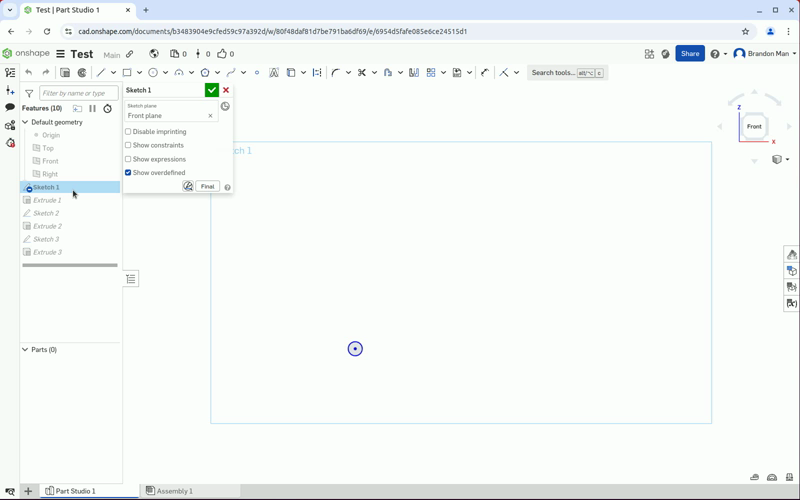
mouse_move(229, 92)
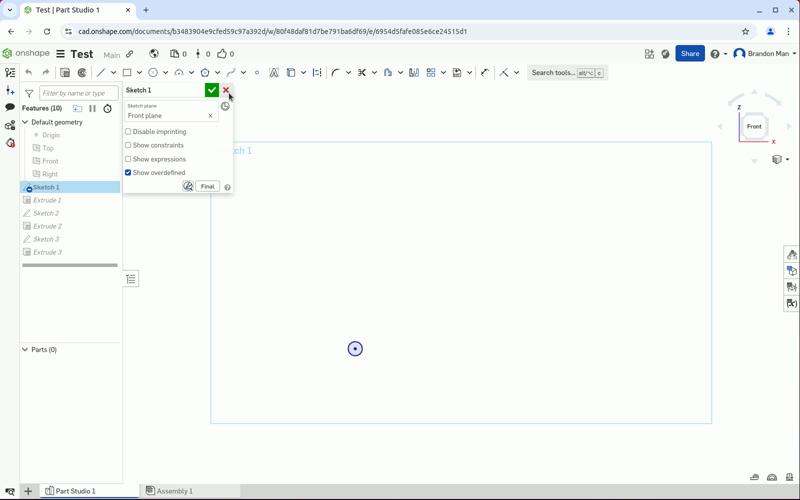
click(229, 92)
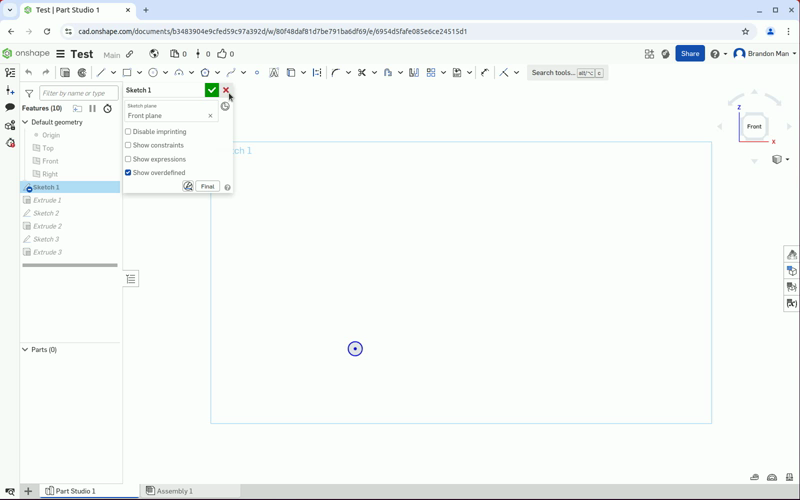
key(shift+s)
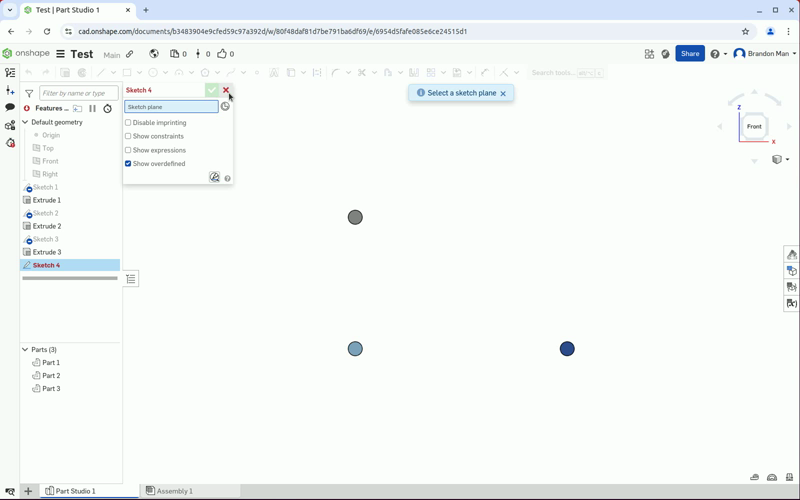
mouse_move(73, 163)
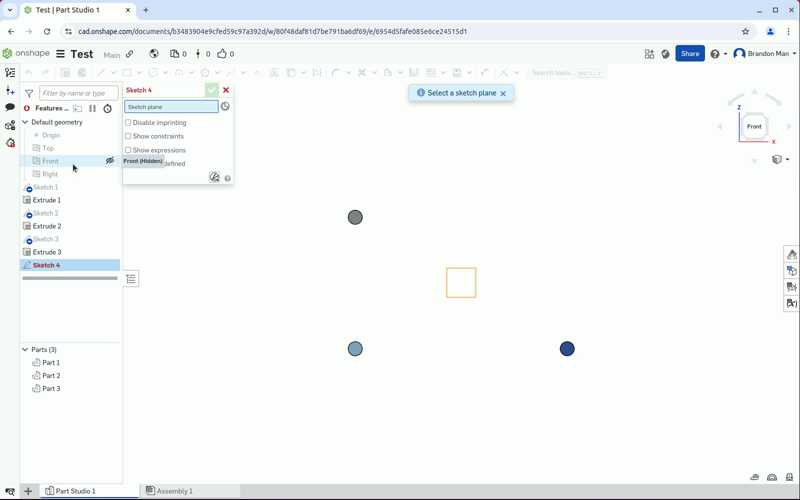
click(73, 163)
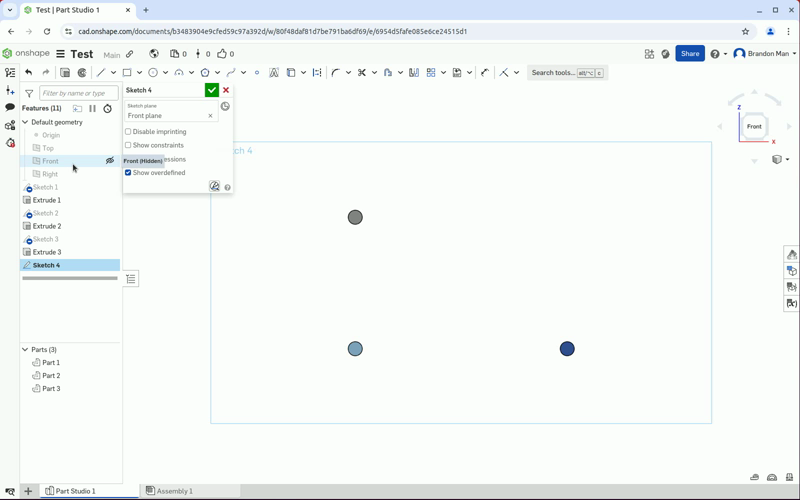
mouse_move(73, 352)
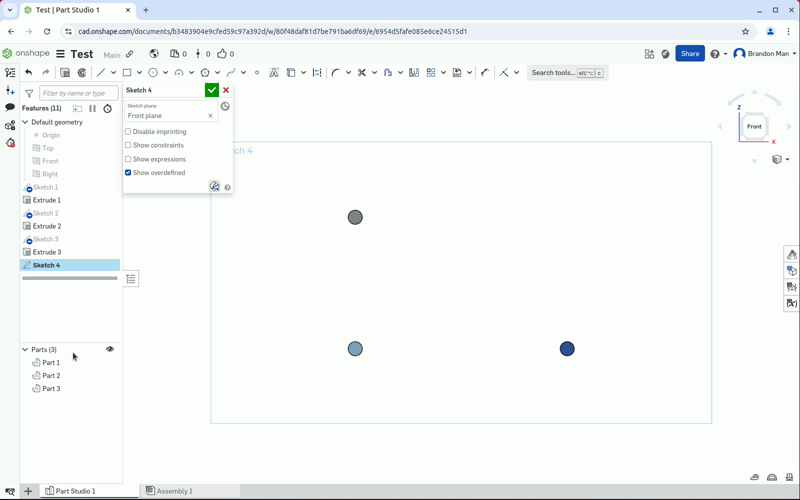
key(y)
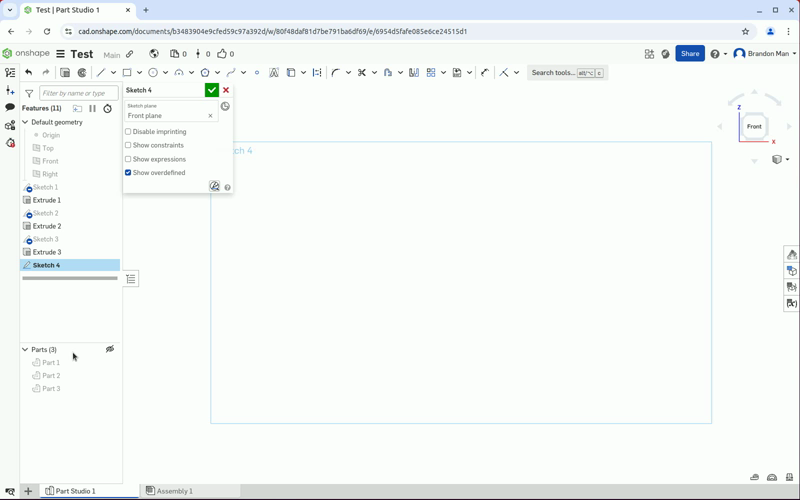
key(c)
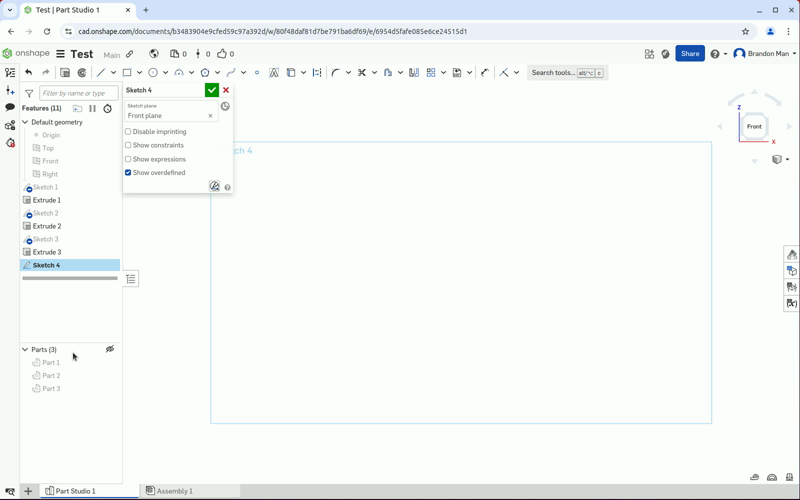
key_down(shift)
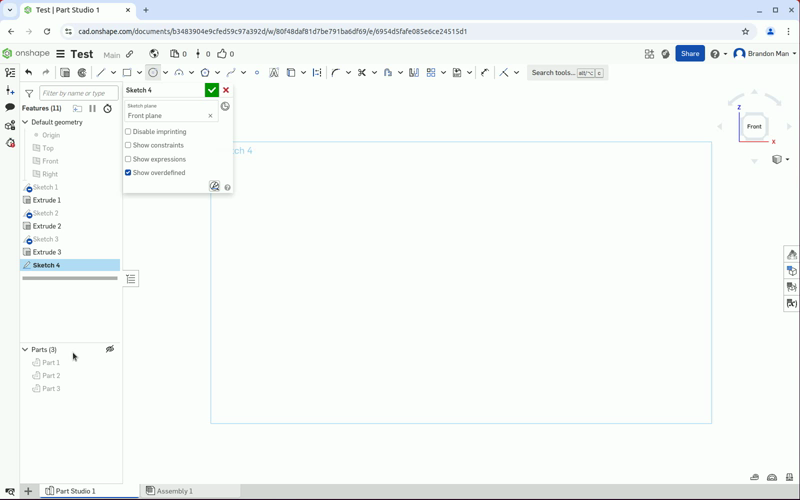
mouse_move(567, 217)
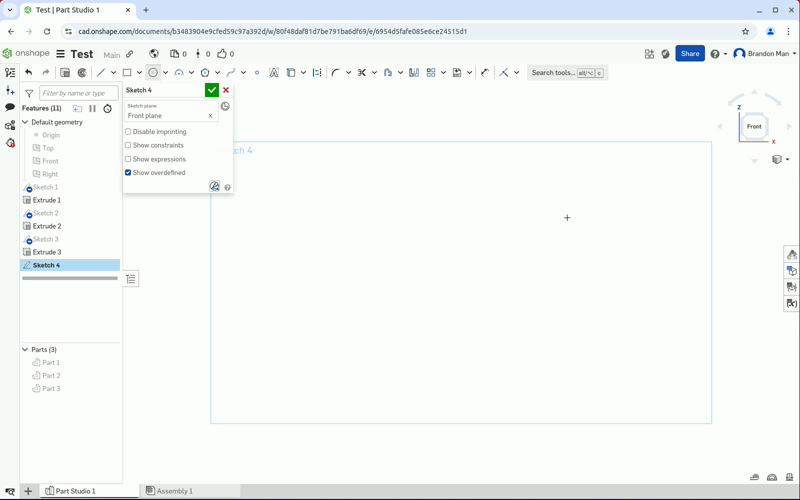
click(567, 217)
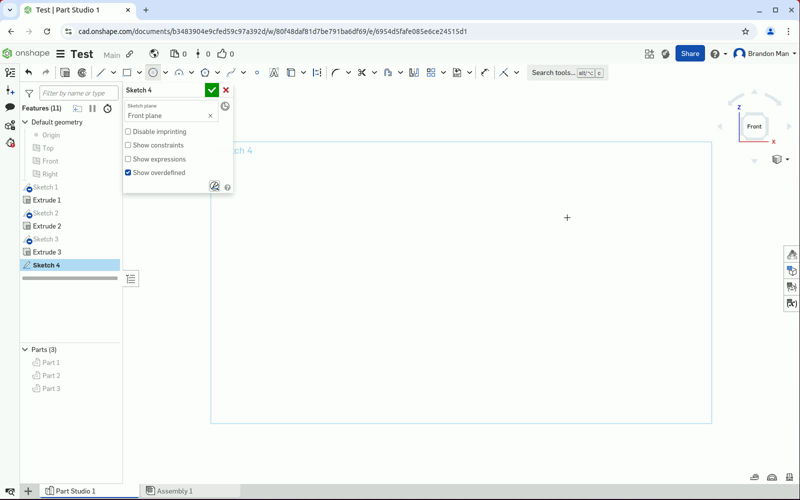
key_up(shift)
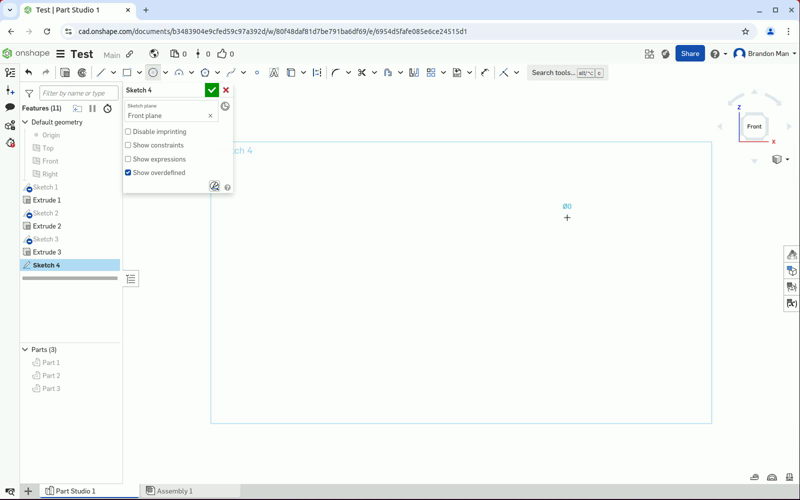
mouse_move(574, 217)
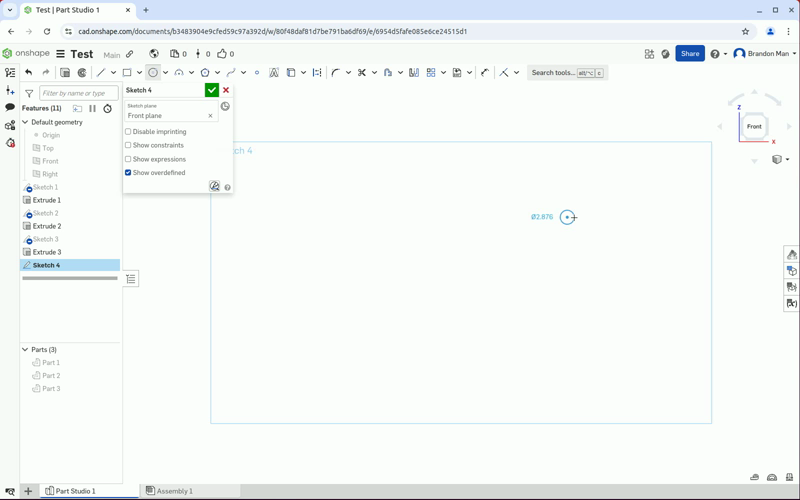
click(574, 217)
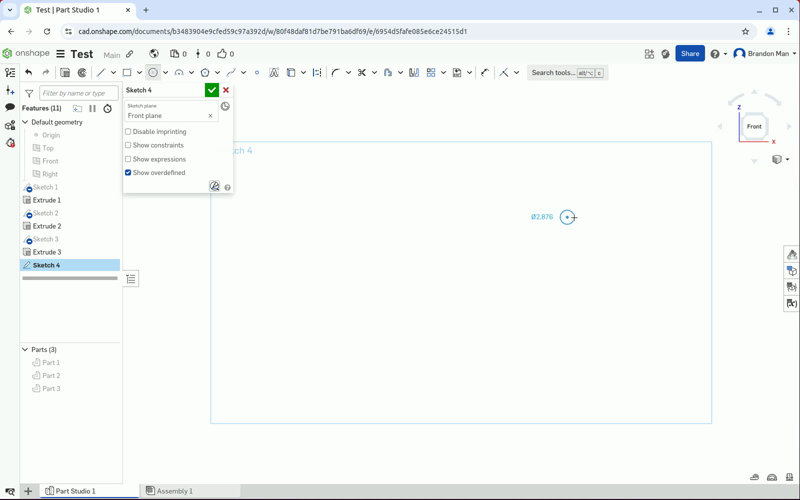
key(esc)
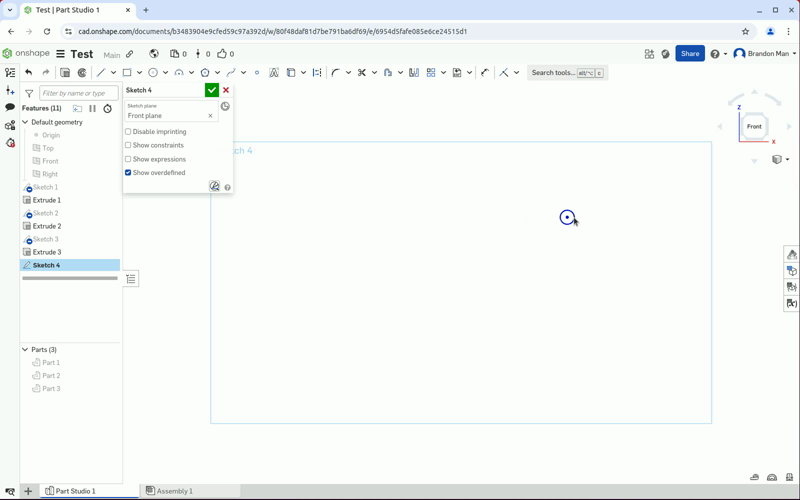
mouse_move(570, 214)
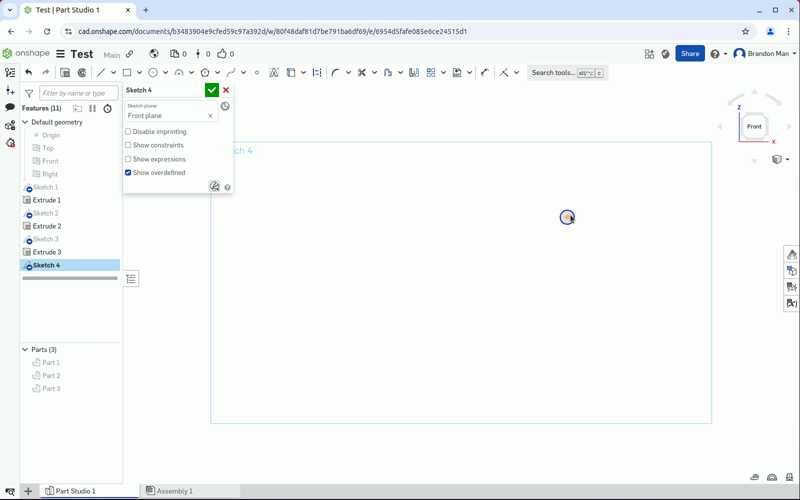
scroll(6)
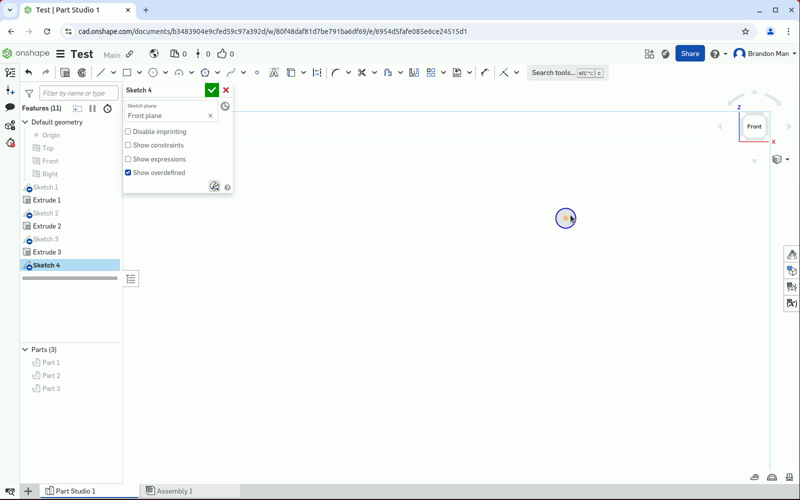
scroll(6)
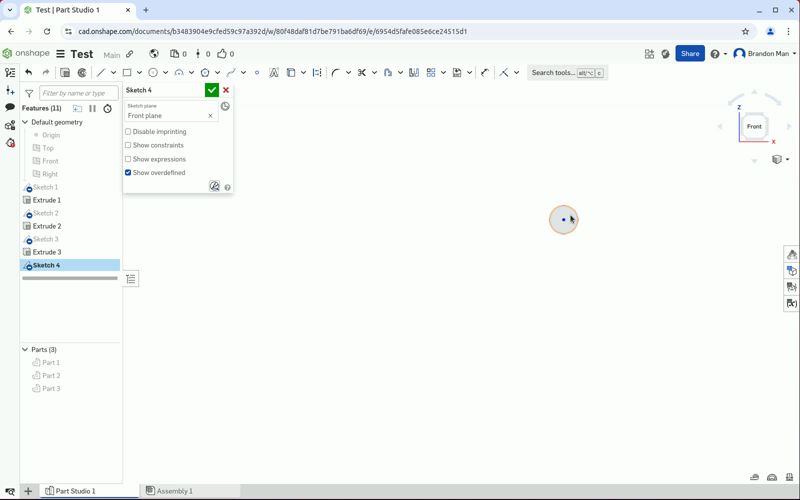
scroll(6)
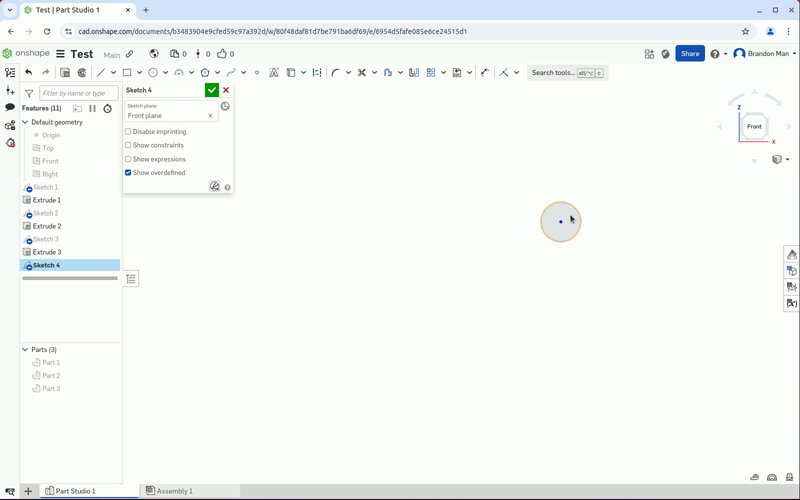
scroll(6)
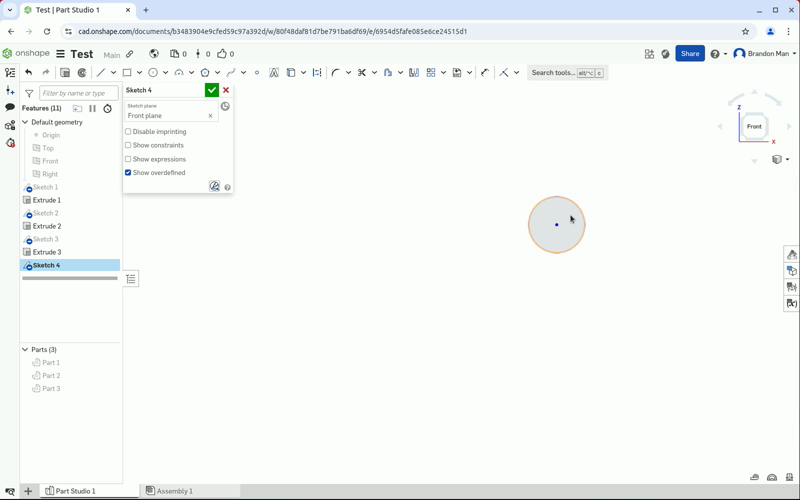
scroll(6)
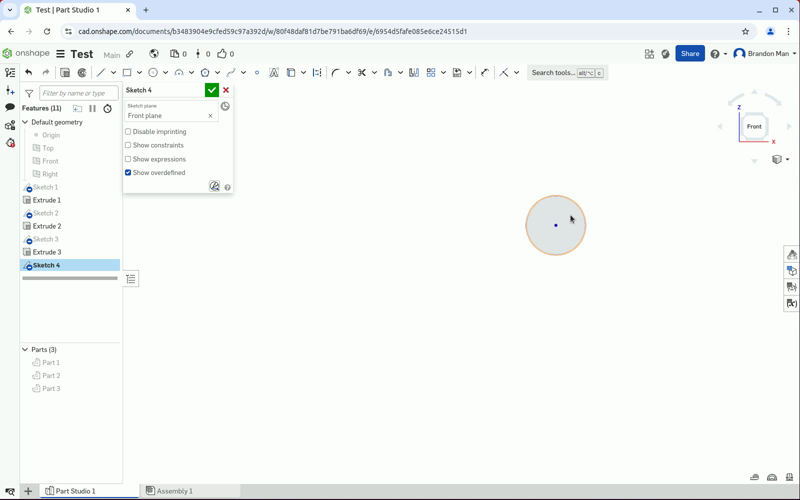
scroll(6)
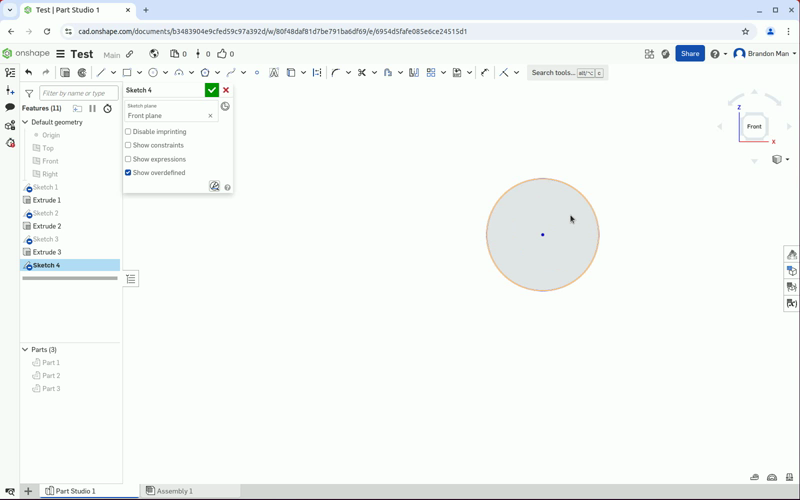
scroll(6)
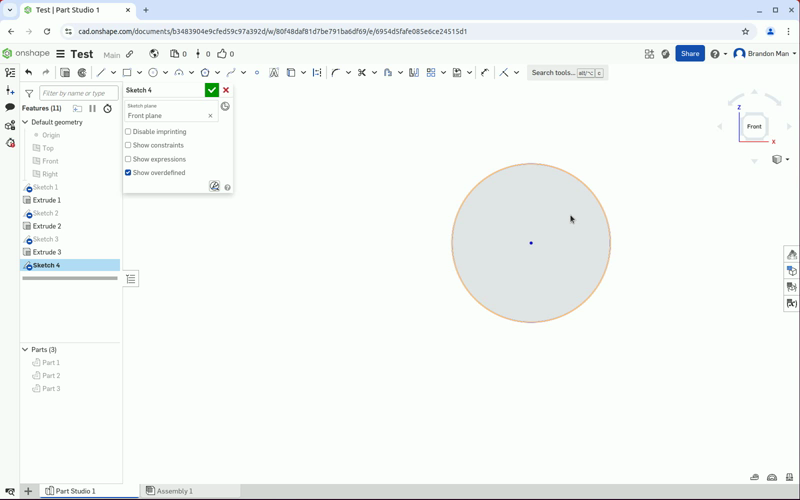
click(570, 214)
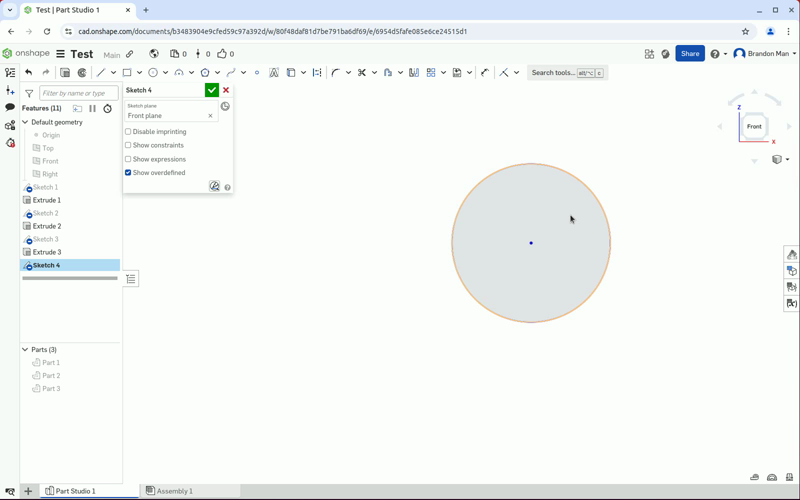
scroll(-6)
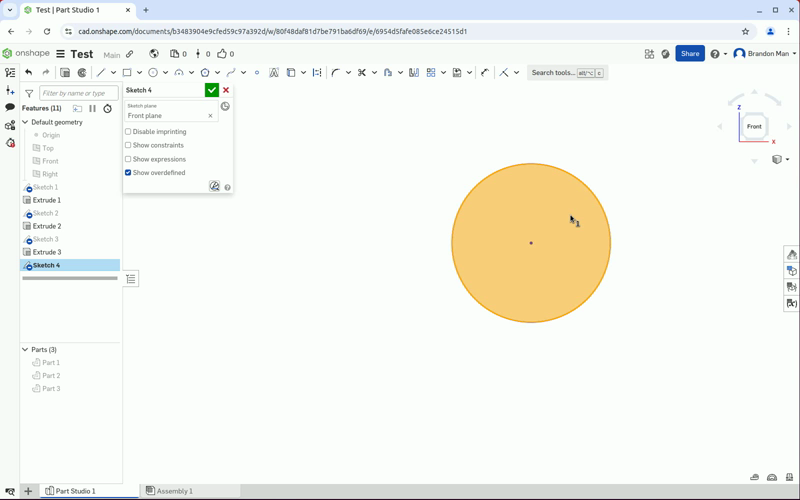
scroll(-6)
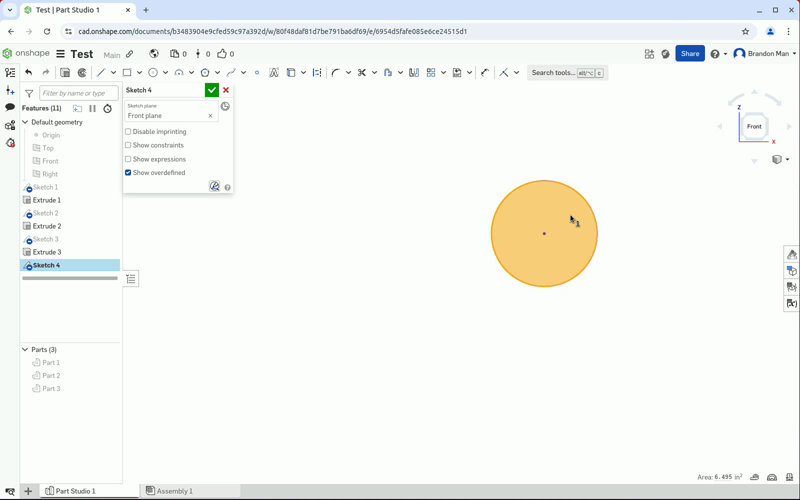
scroll(-6)
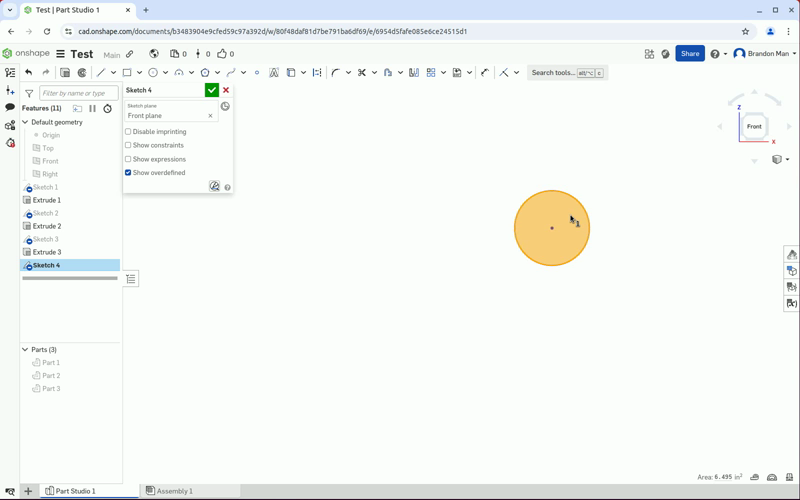
scroll(-6)
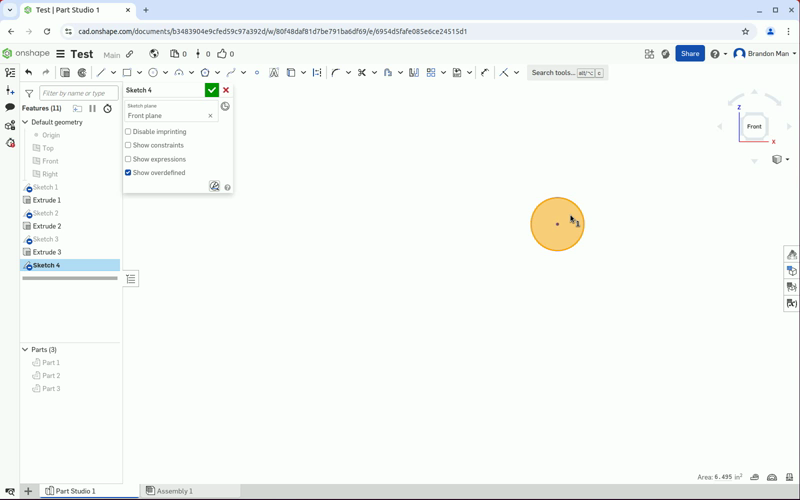
scroll(-6)
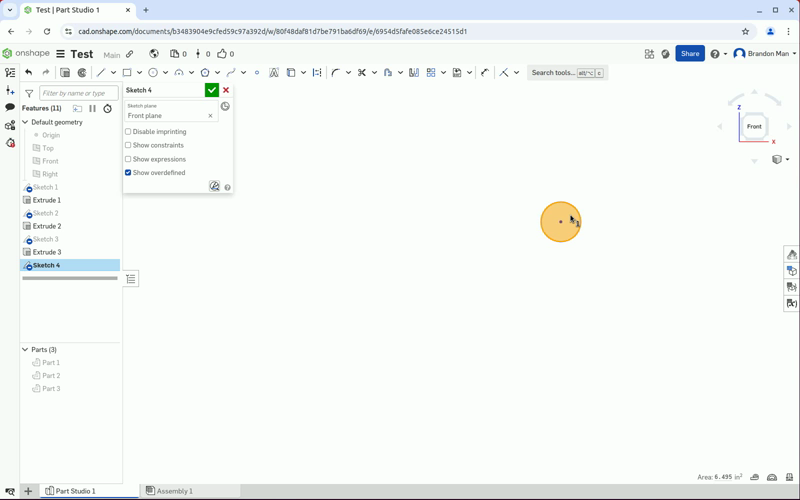
scroll(-6)
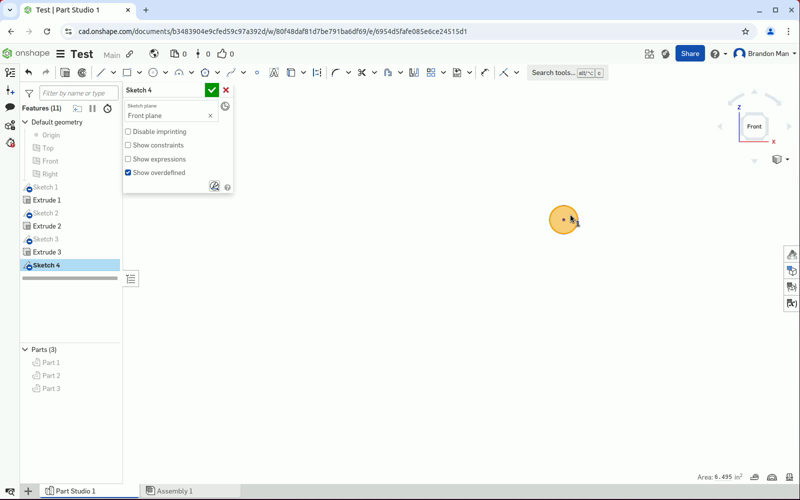
scroll(-6)
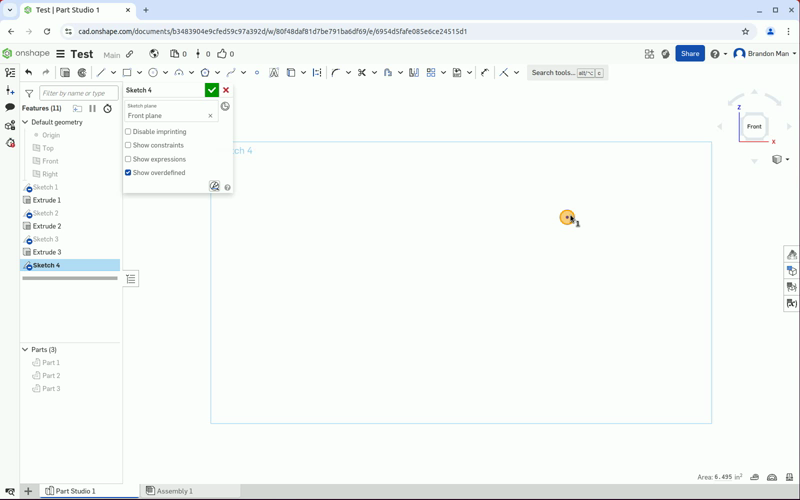
mouse_move(73, 352)
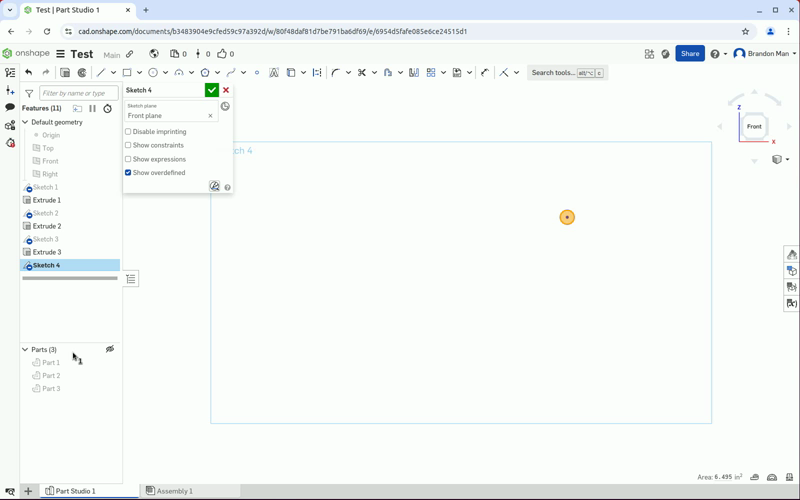
key(shift+y)
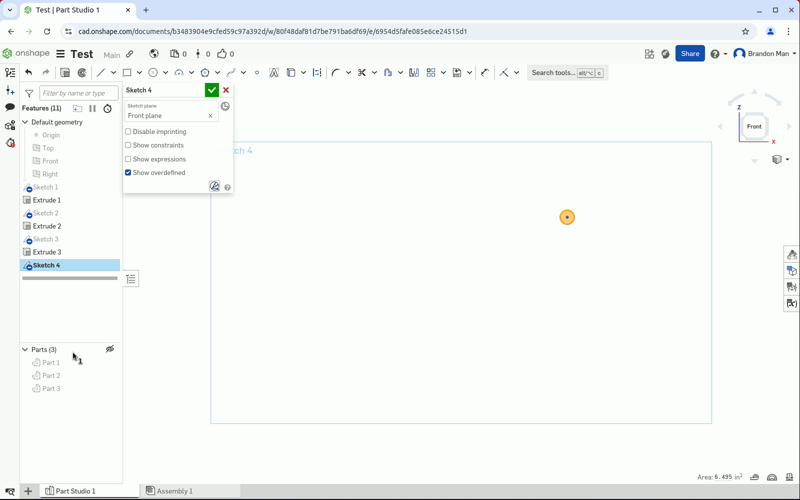
key(shift+e)
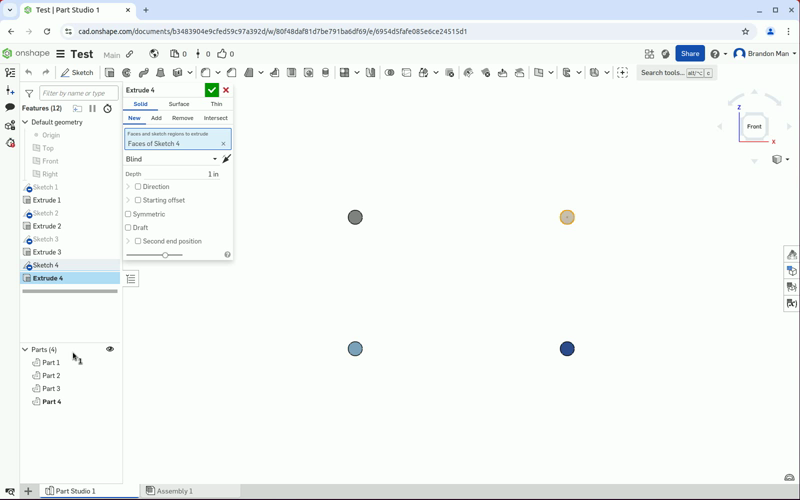
mouse_move(143, 106)
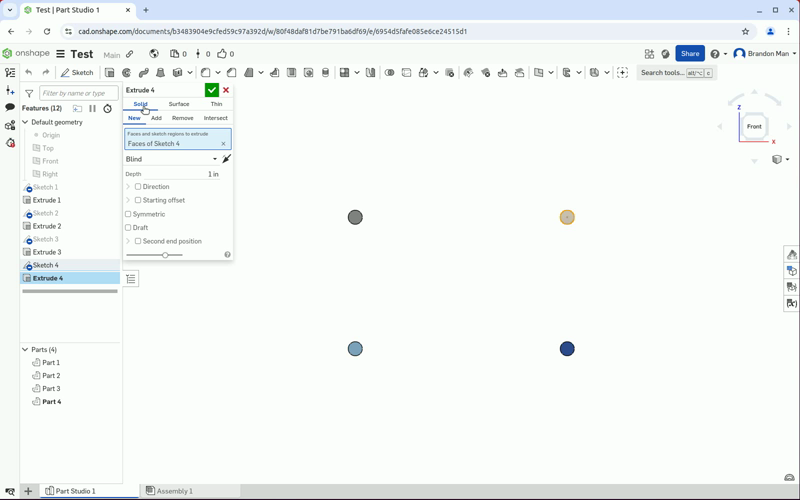
click(143, 106)
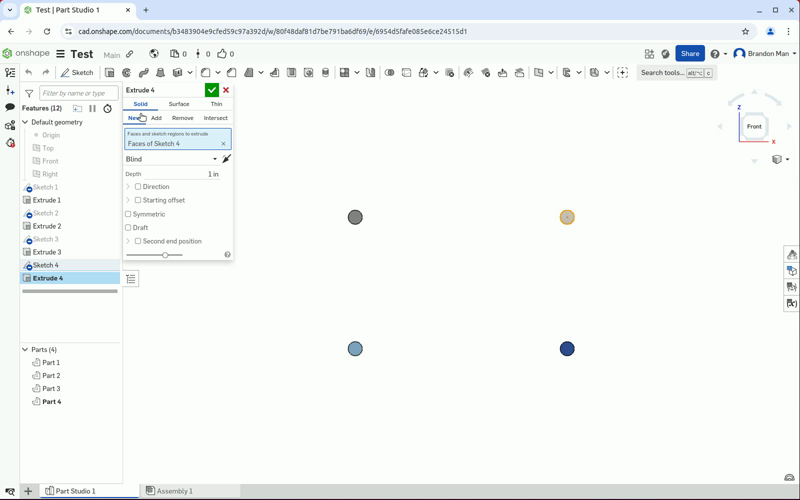
mouse_move(137, 120)
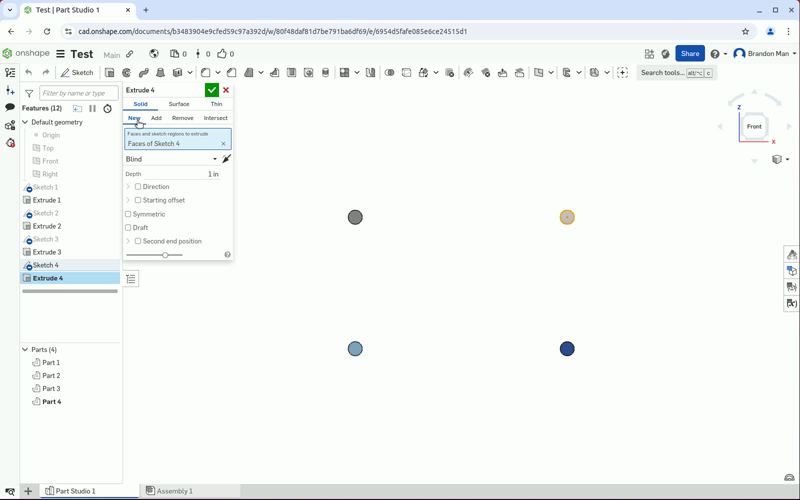
click(137, 120)
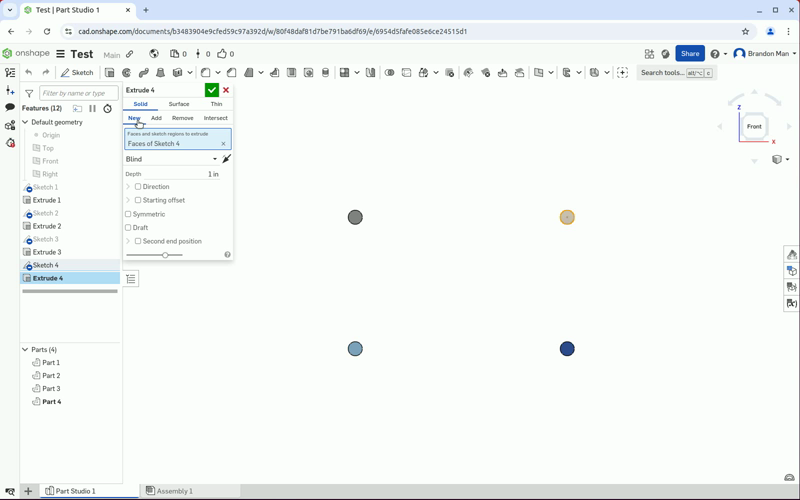
key(tab, 4)
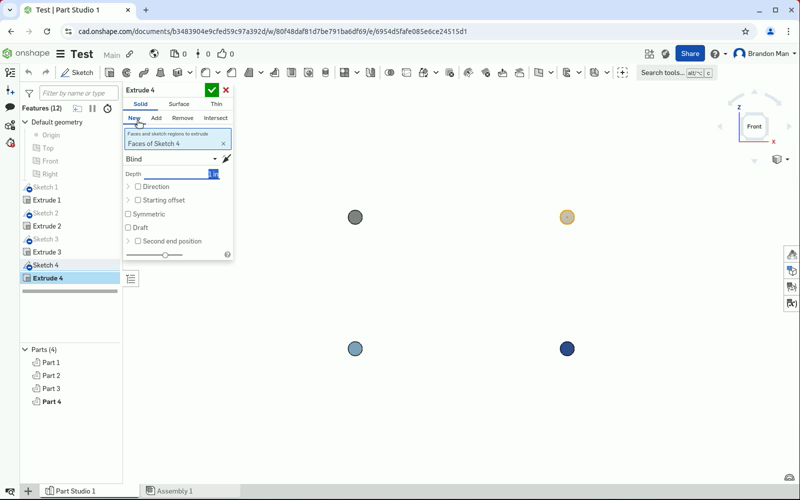
text(13.48)
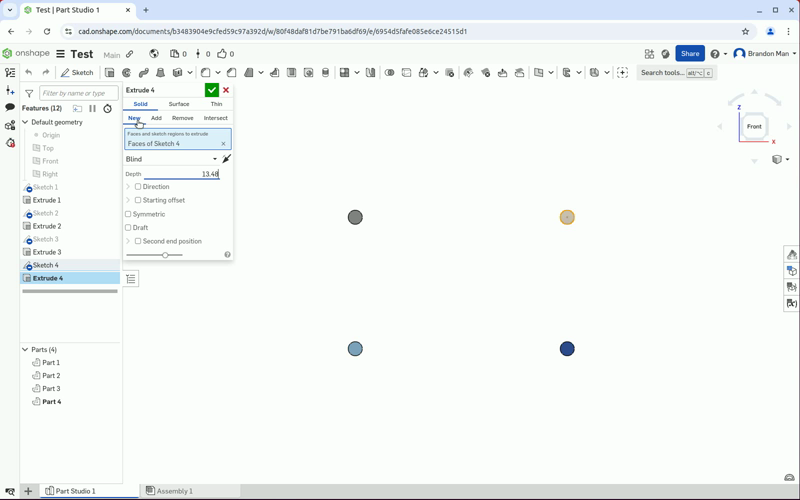
key(enter)
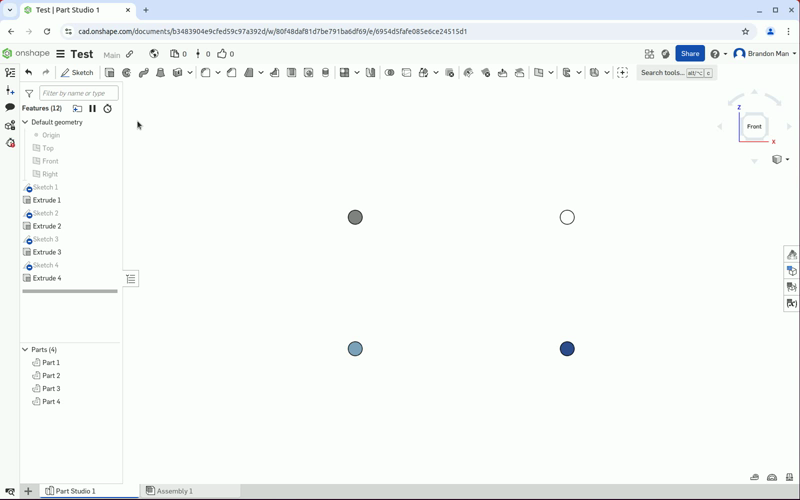
key(shift+h)
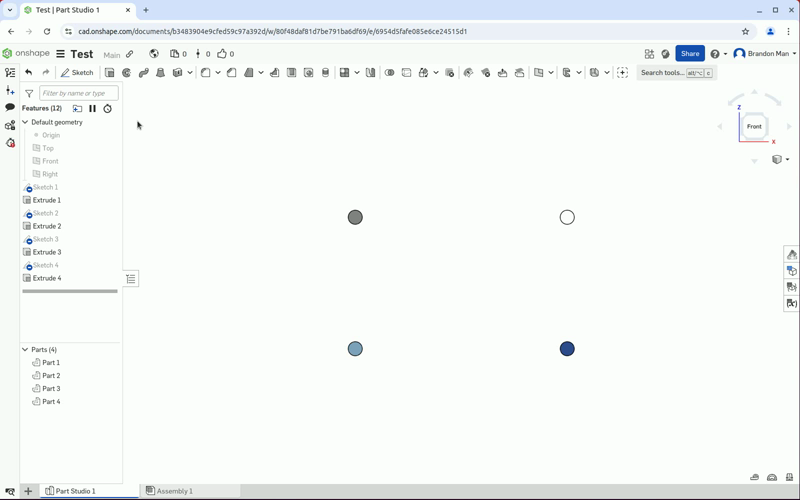
key(shift+h)
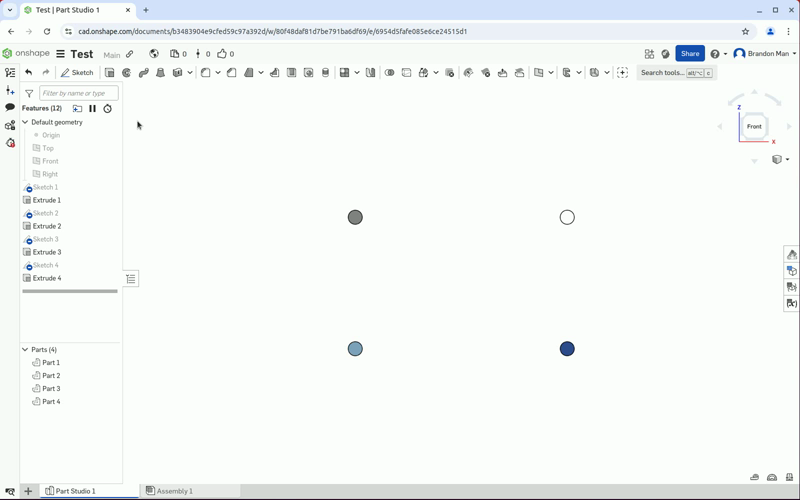
mouse_move(73, 189)
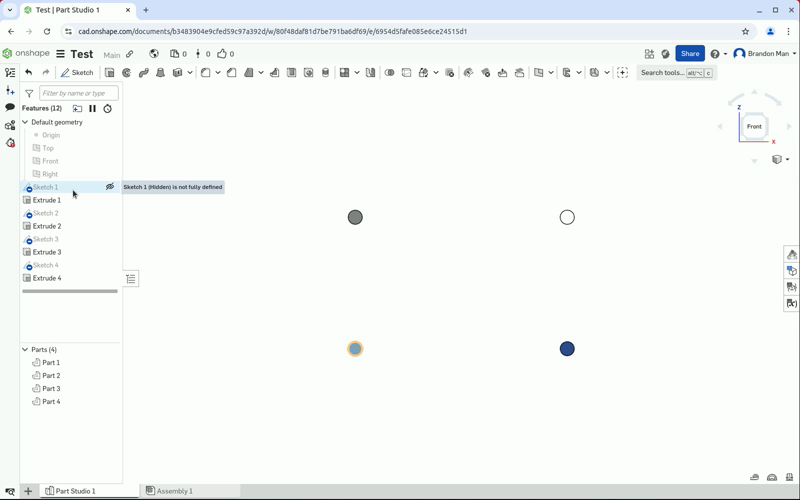
click(73, 189)
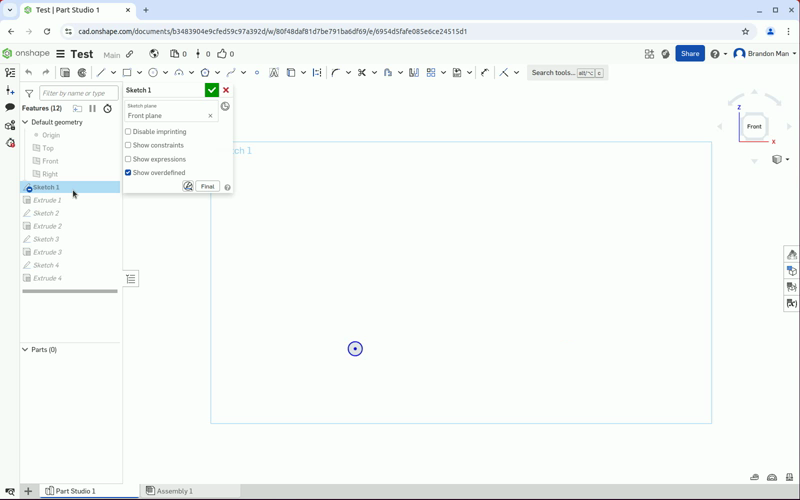
mouse_move(229, 92)
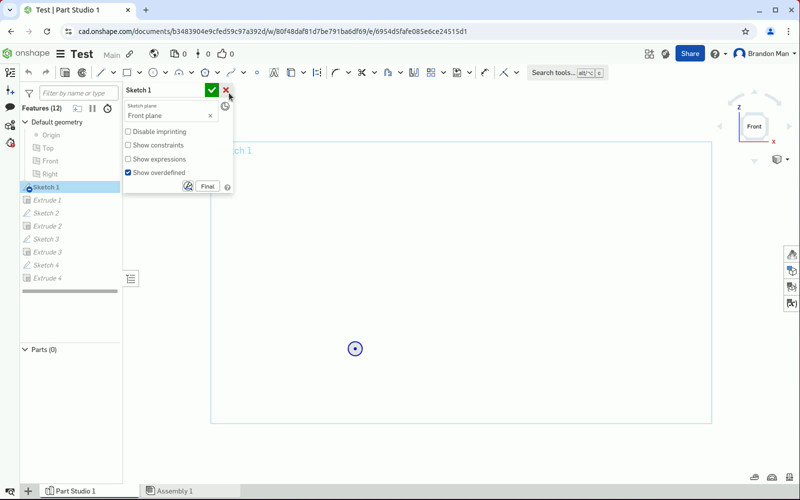
click(229, 92)
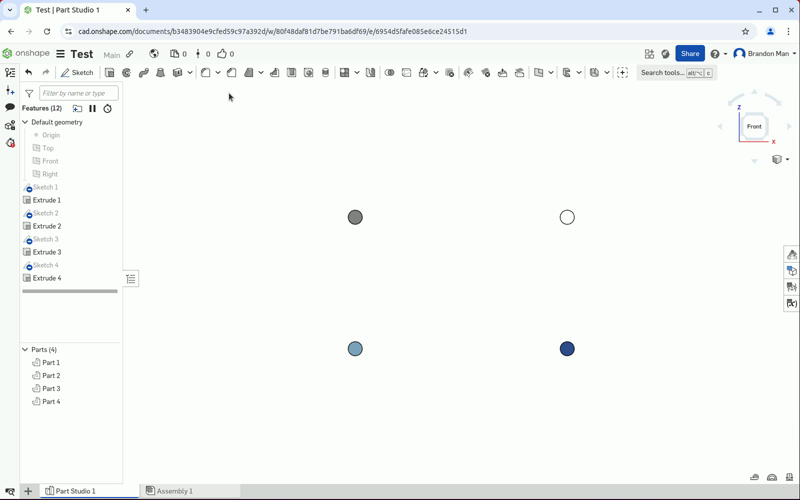
mouse_move(541, 75)
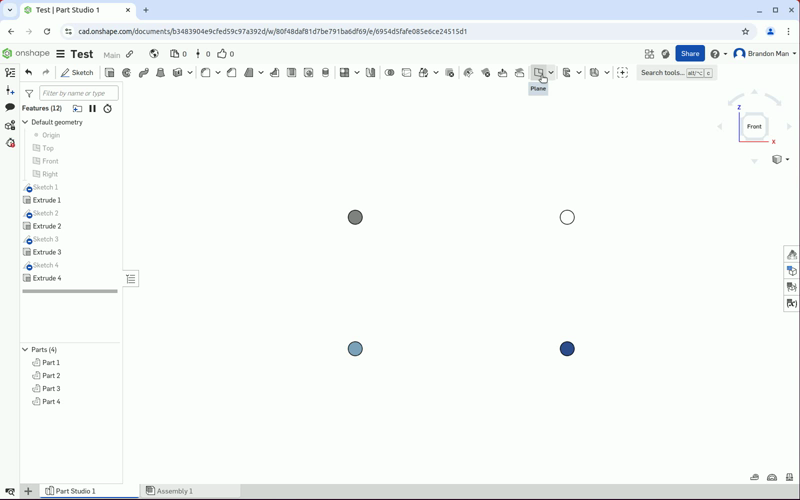
click(541, 75)
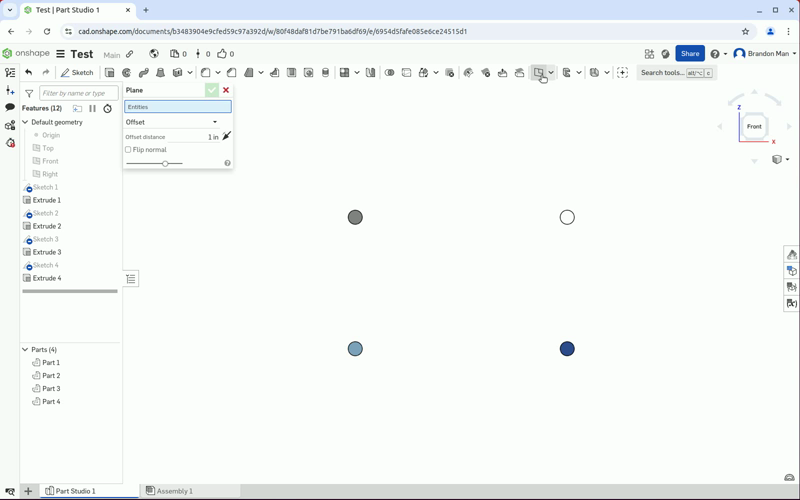
mouse_move(73, 163)
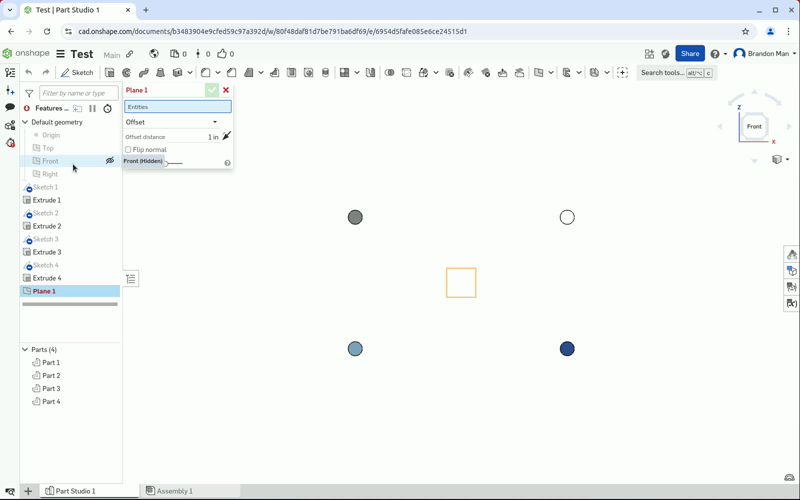
click(73, 163)
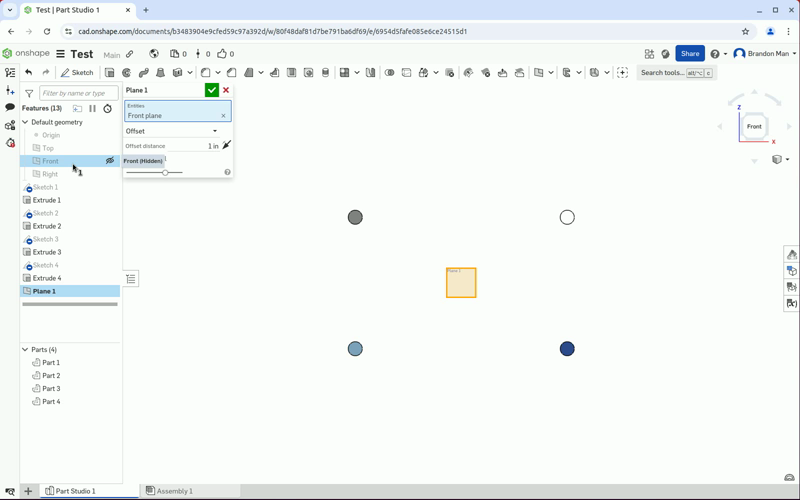
key(tab, 2)
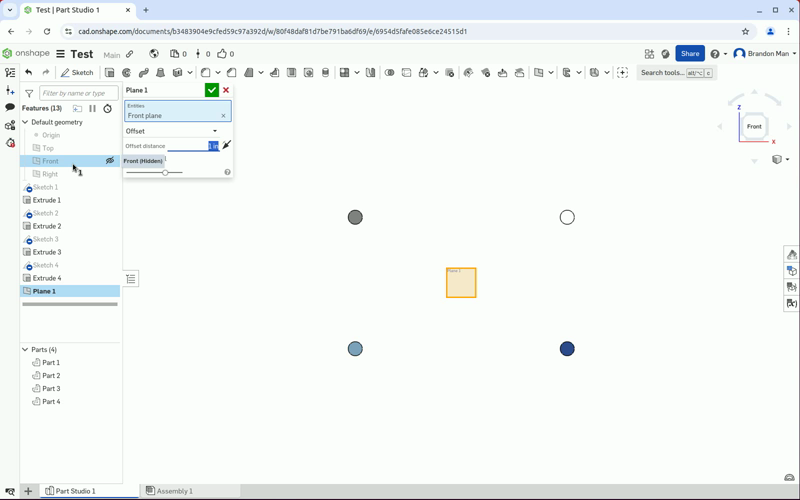
text(13.495)
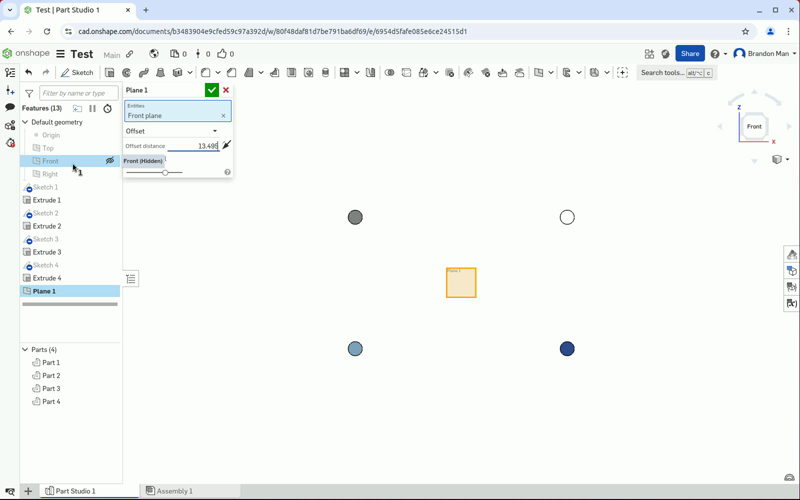
key(enter, 2)
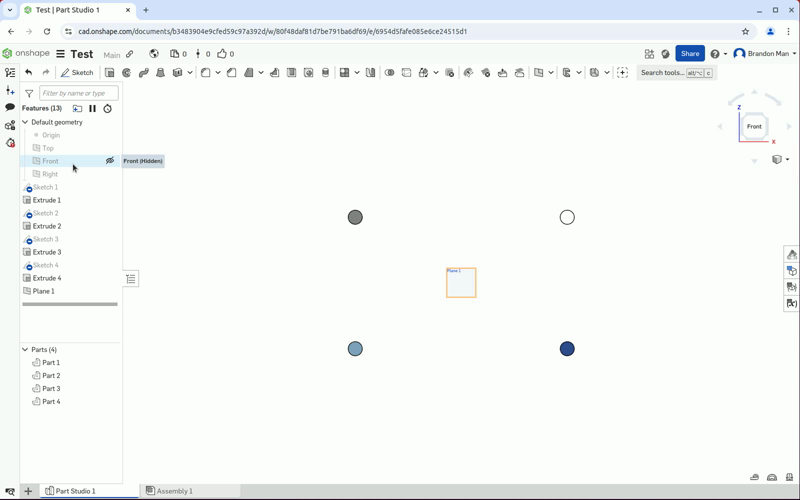
key(shift+s)
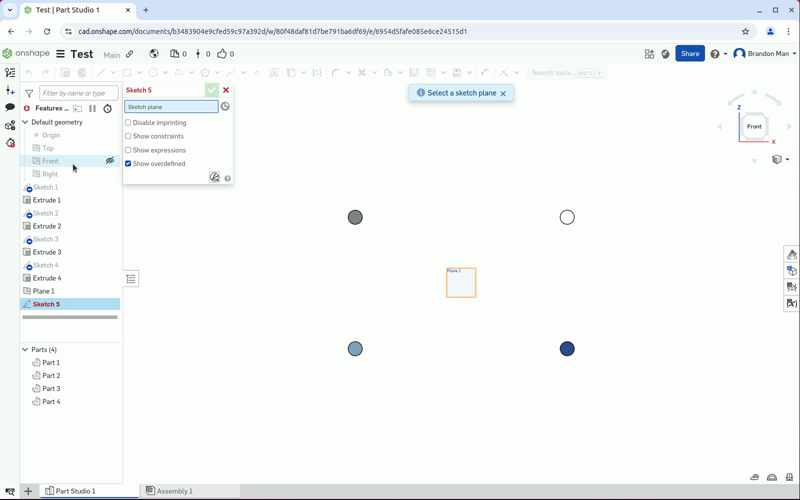
mouse_move(73, 293)
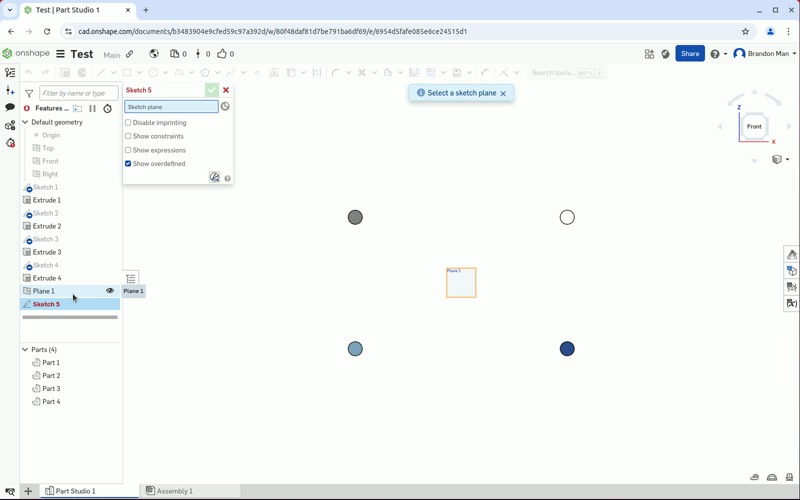
click(73, 293)
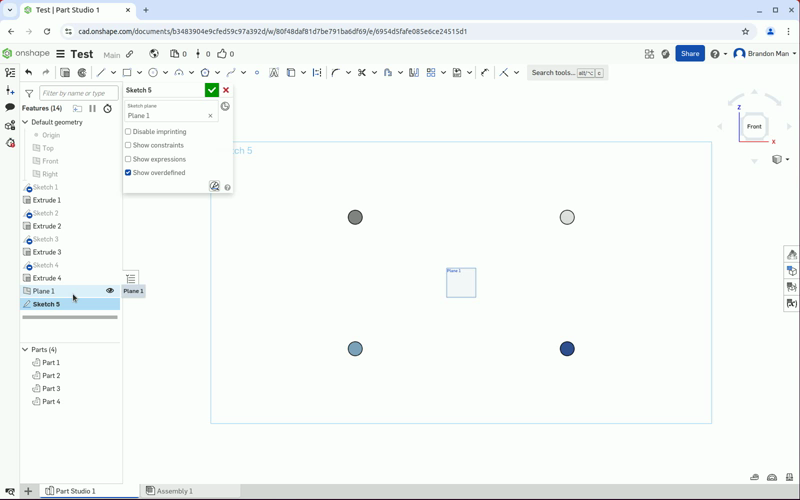
mouse_move(73, 352)
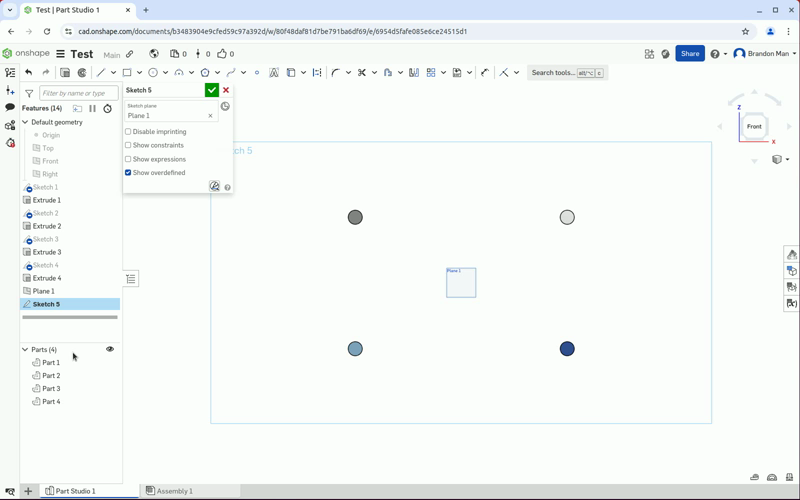
key(y)
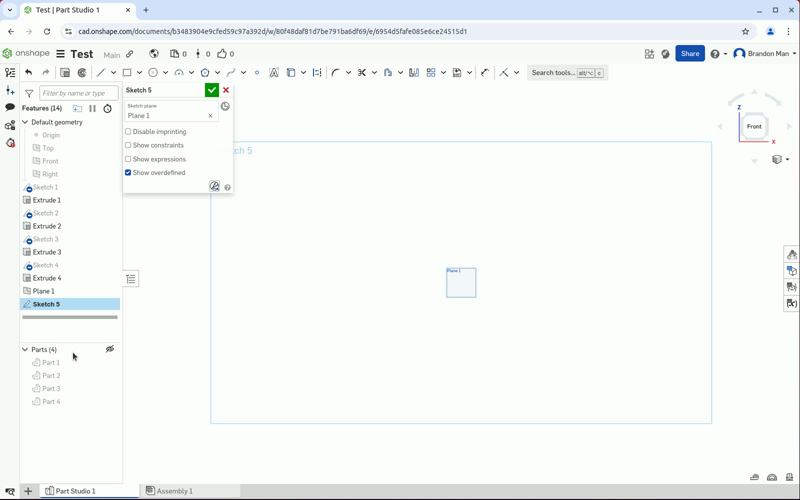
key(l)
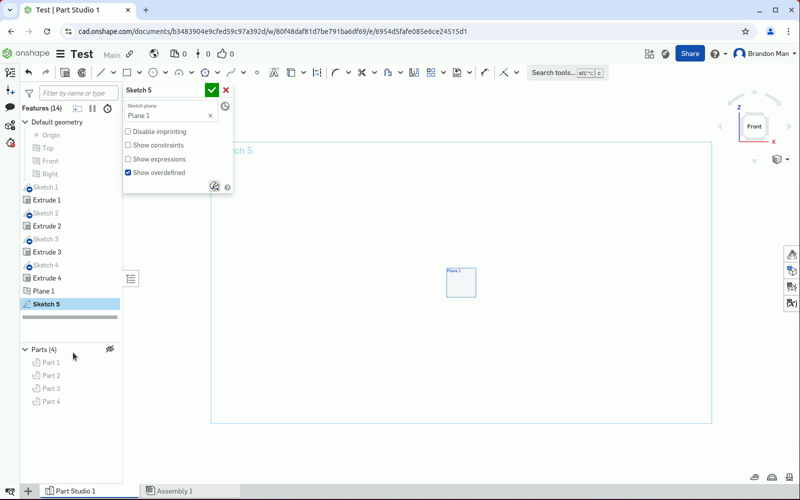
key_down(shift)
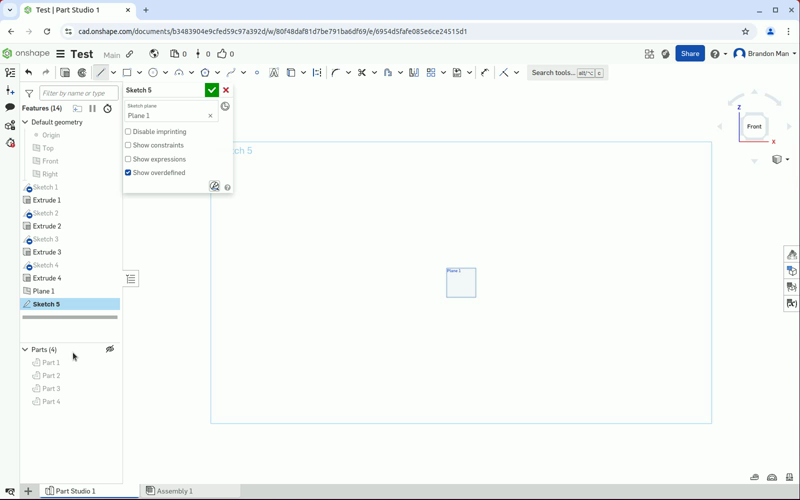
mouse_move(355, 348)
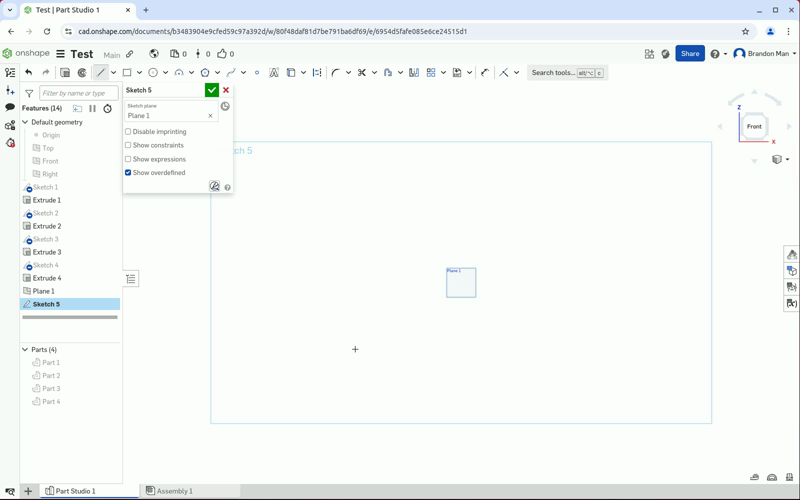
click(355, 348)
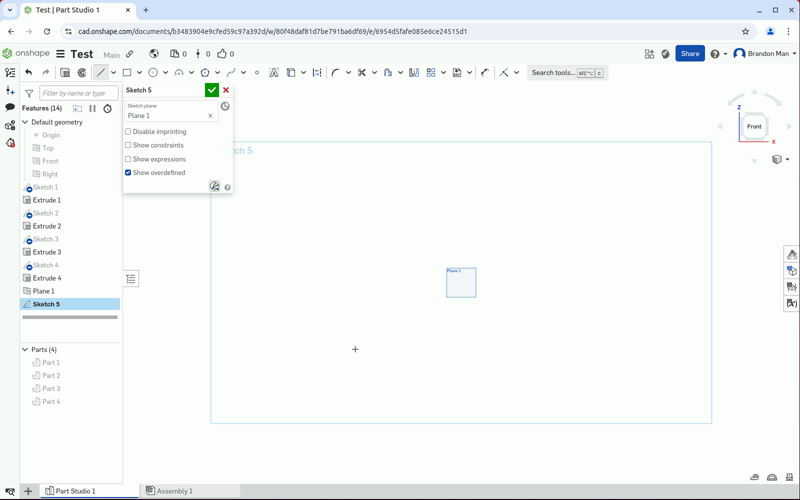
key_up(shift)
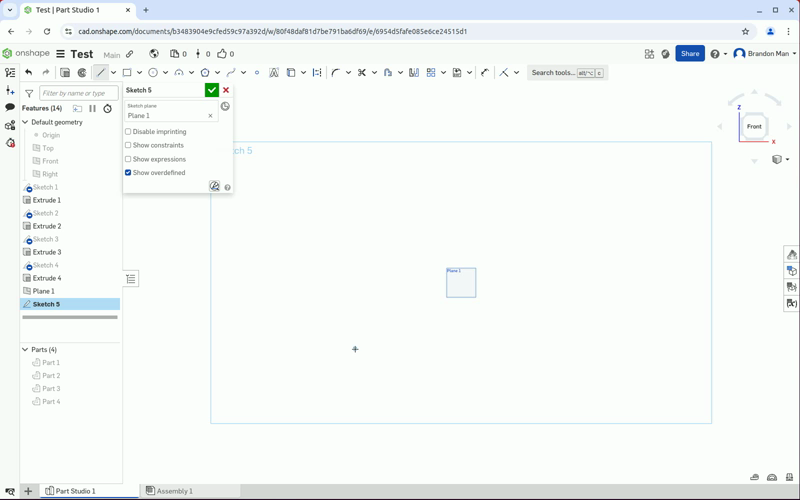
key_down(shift)
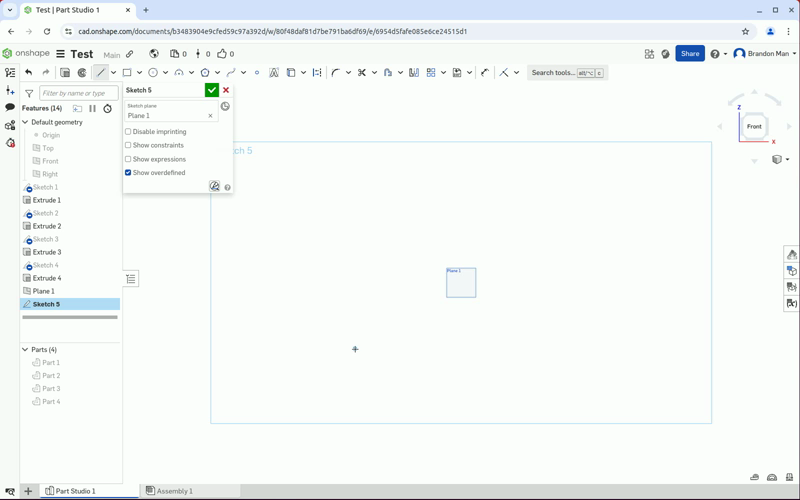
mouse_move(566, 348)
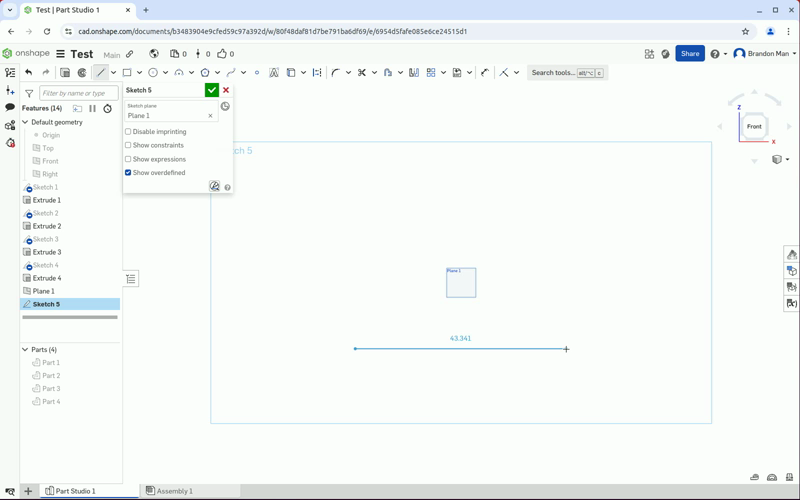
click(566, 348)
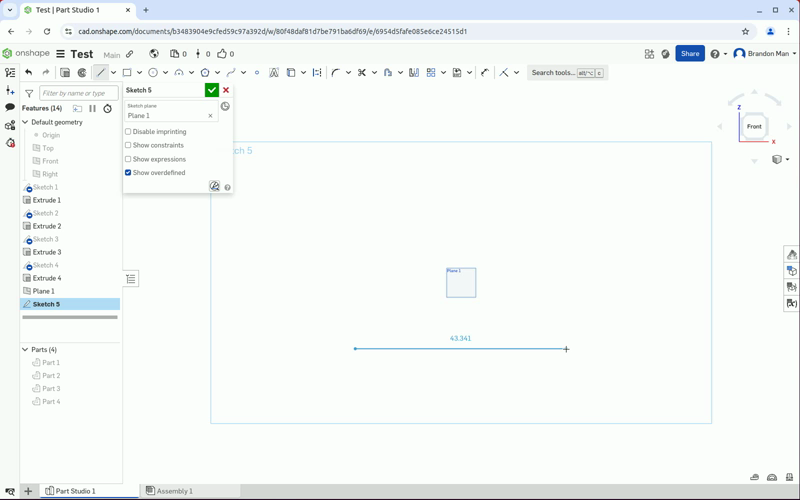
key_up(shift)
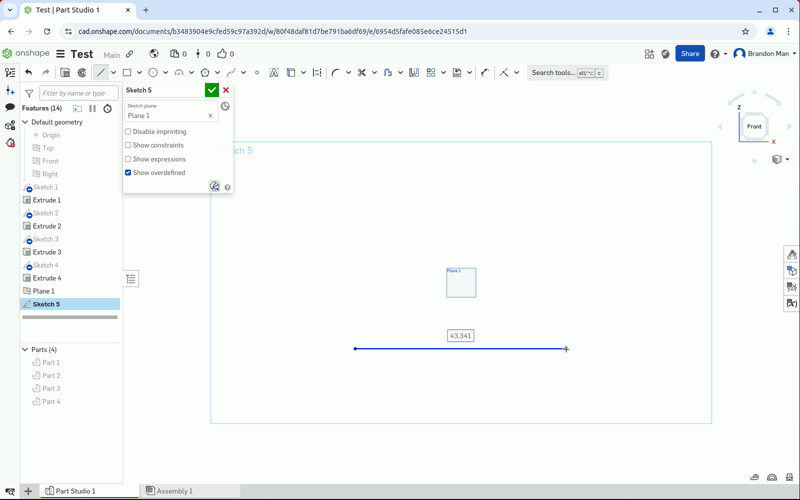
key_down(shift)
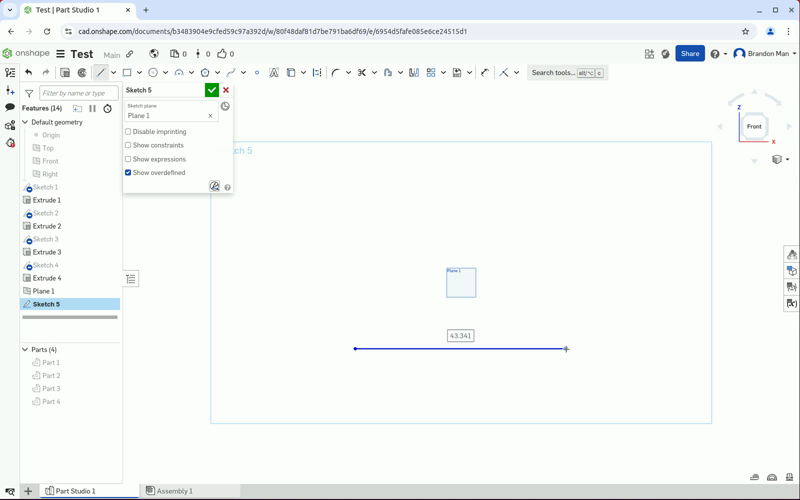
mouse_move(566, 217)
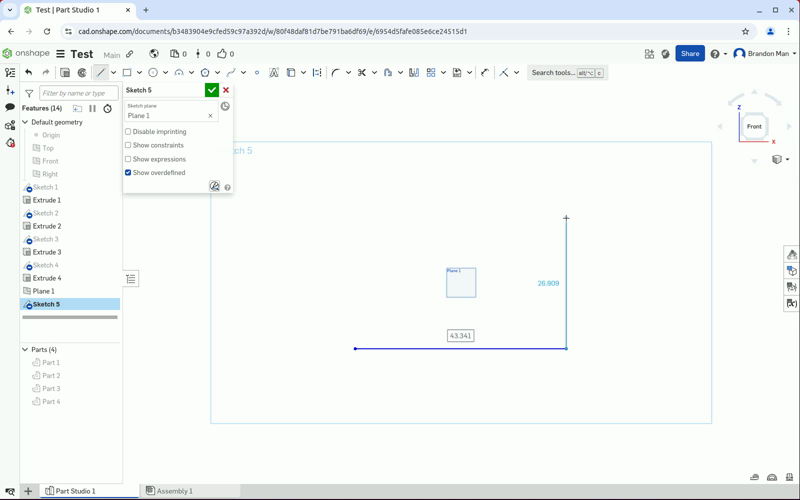
click(566, 217)
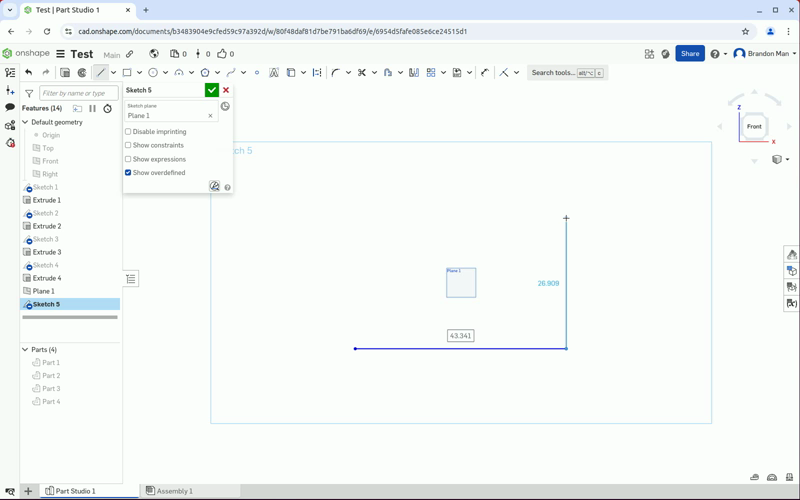
key_up(shift)
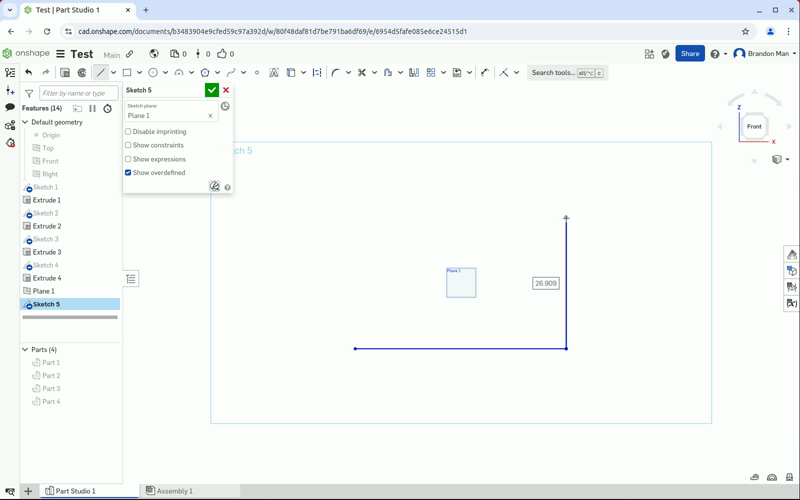
key_down(shift)
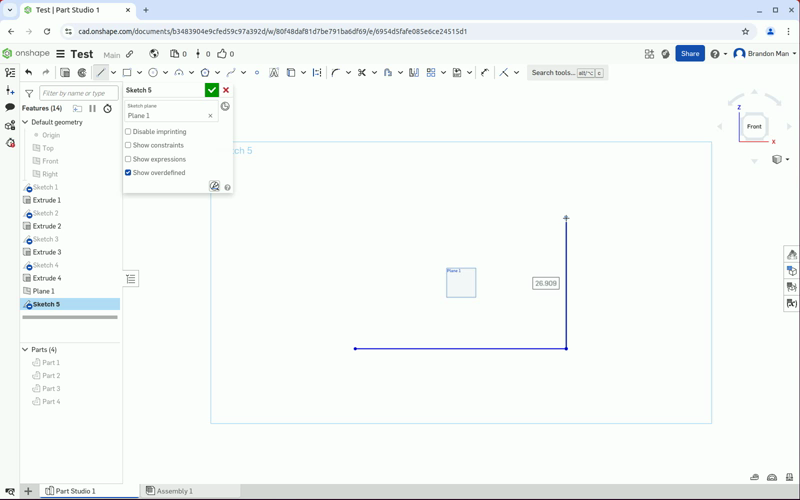
mouse_move(362, 217)
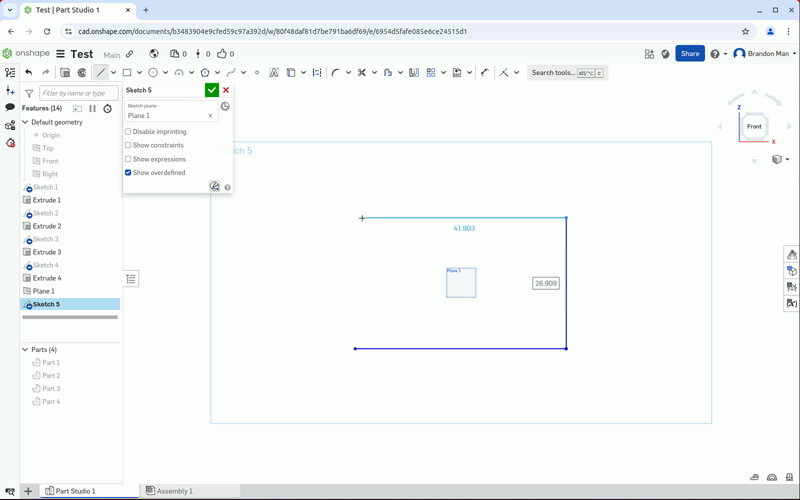
click(362, 217)
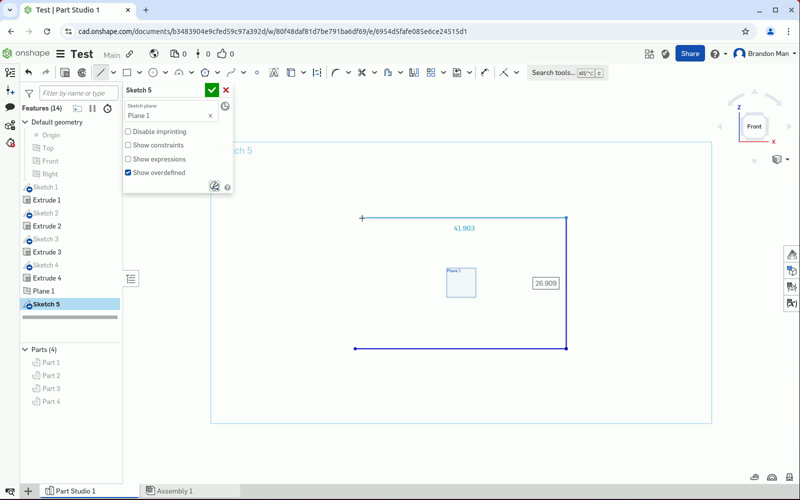
key_up(shift)
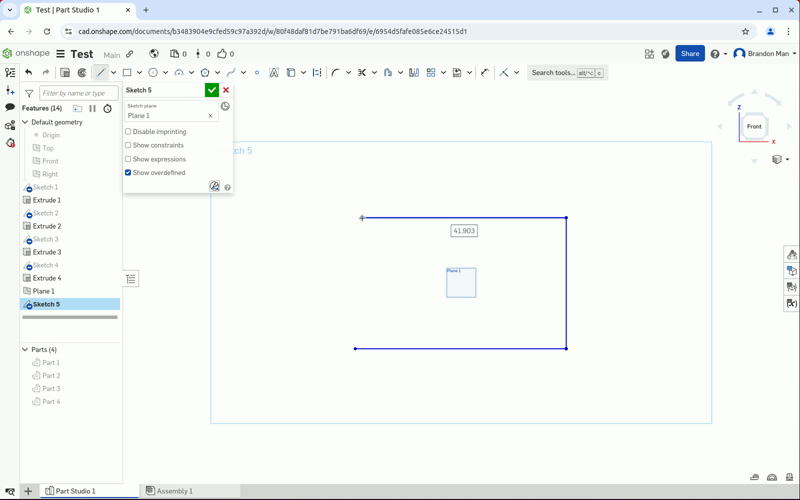
key(esc)
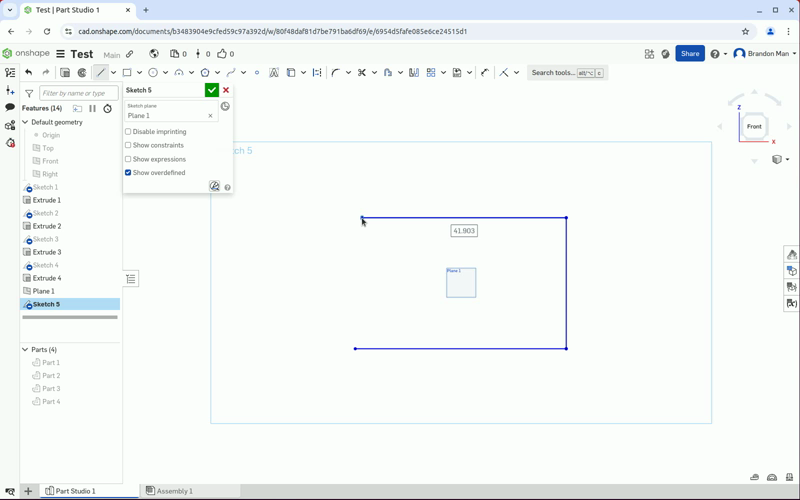
key(a)
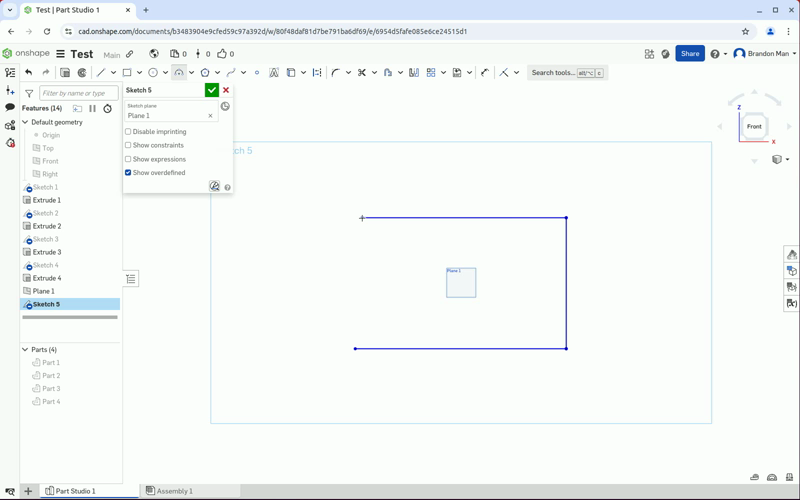
mouse_move(362, 217)
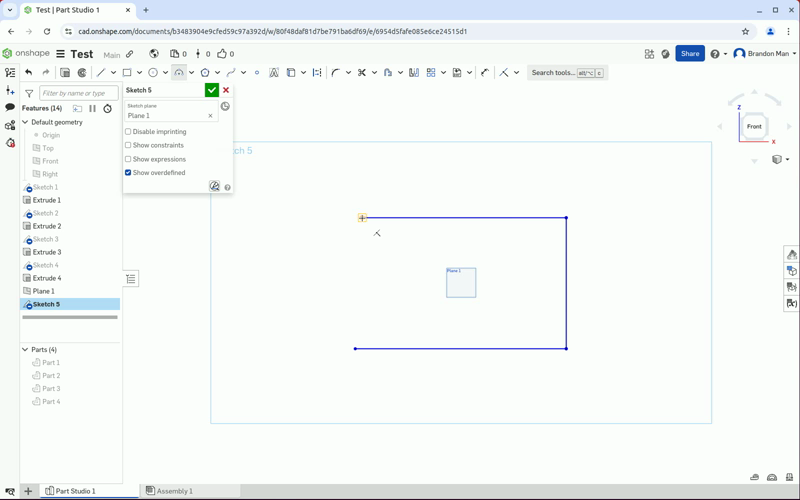
click(362, 217)
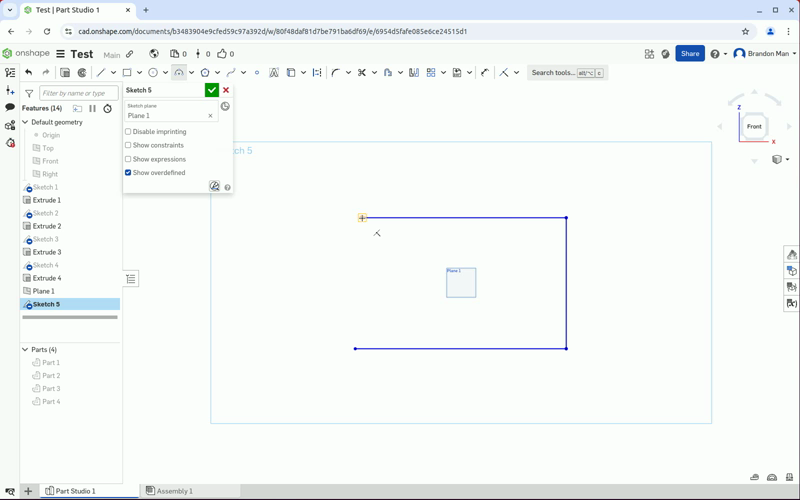
key_down(shift)
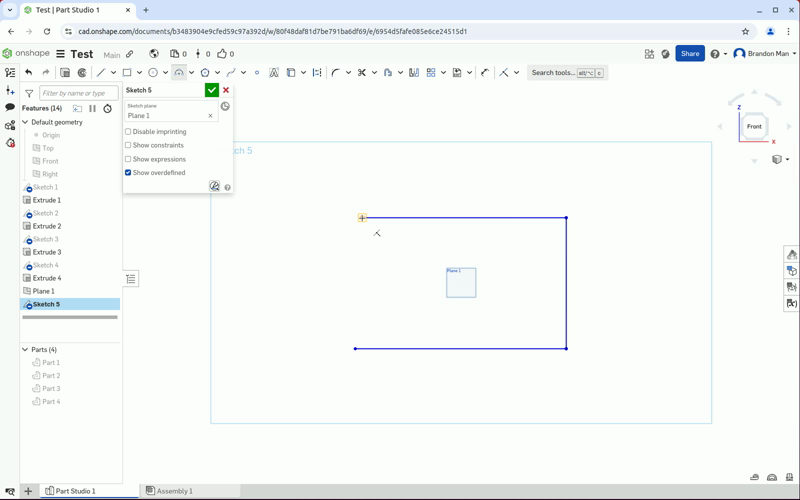
mouse_move(355, 224)
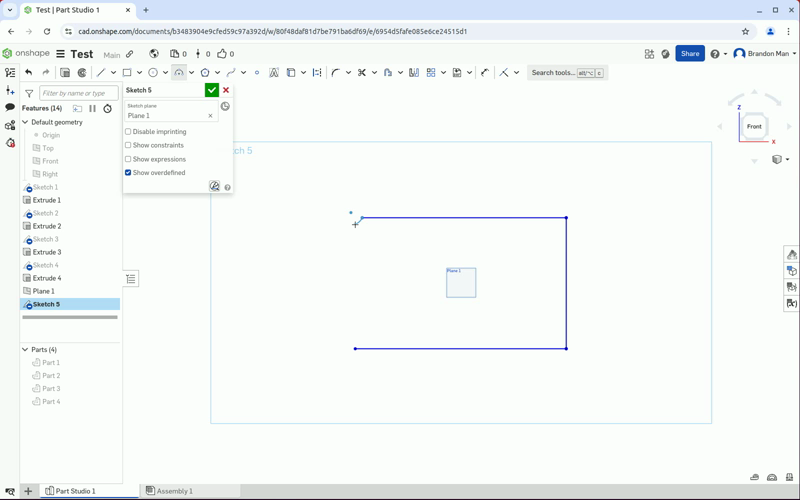
click(355, 224)
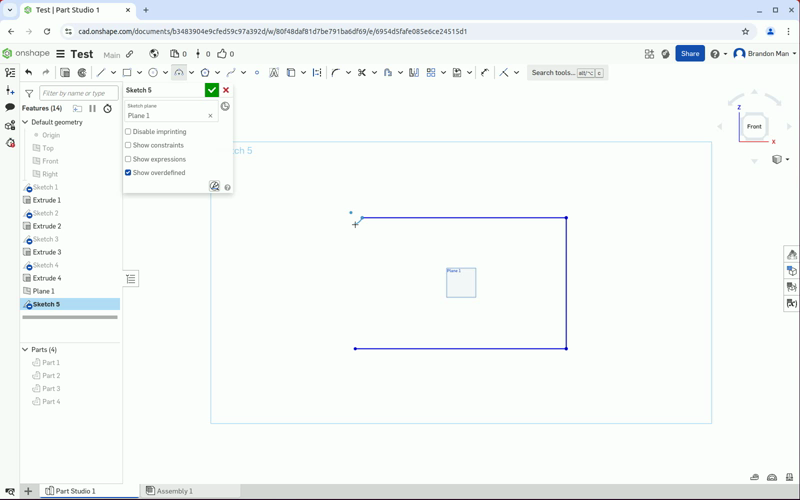
mouse_move(359, 222)
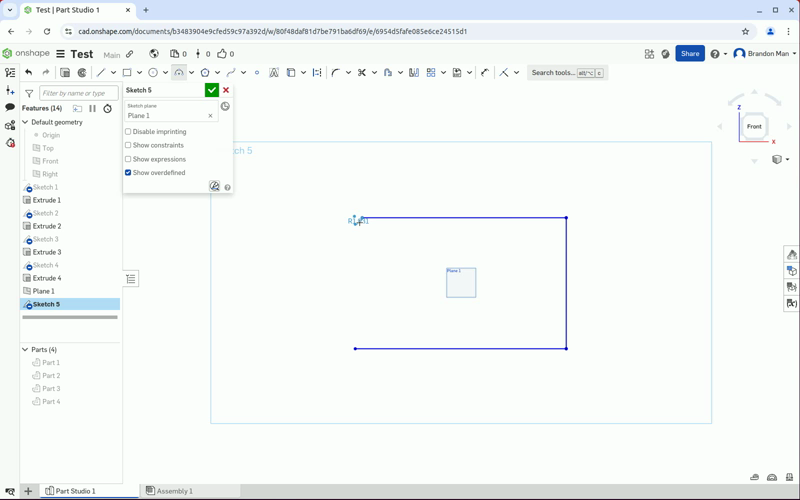
click(359, 222)
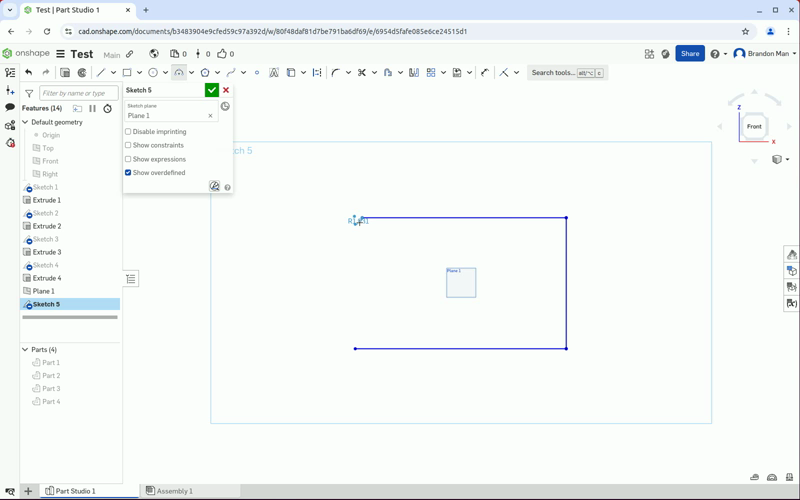
key_up(shift)
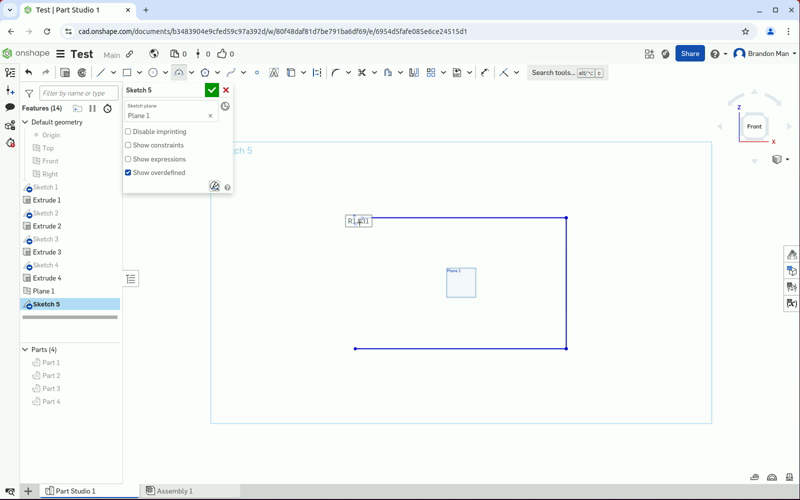
key(esc)
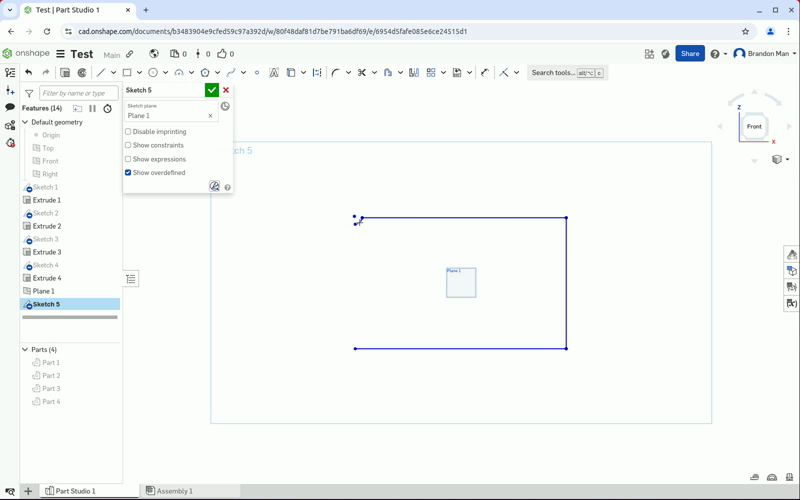
key(l)
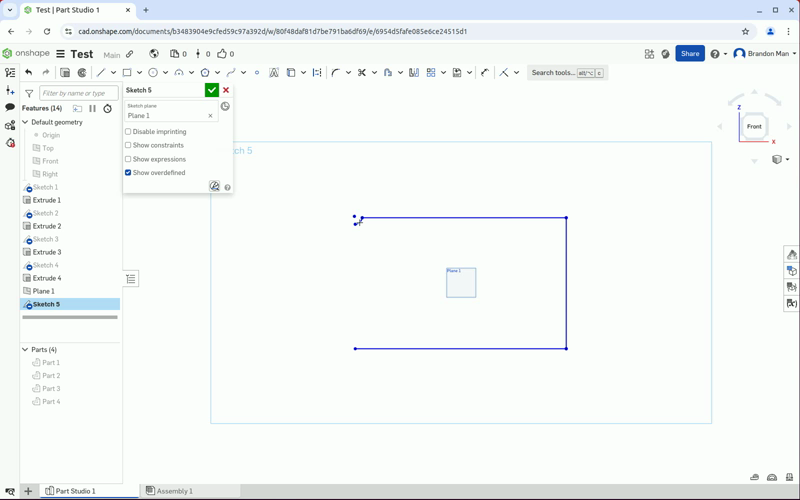
mouse_move(355, 224)
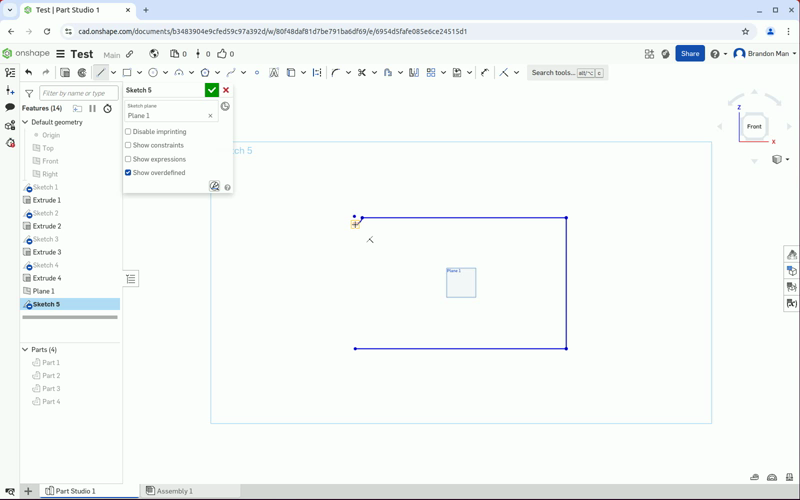
click(355, 224)
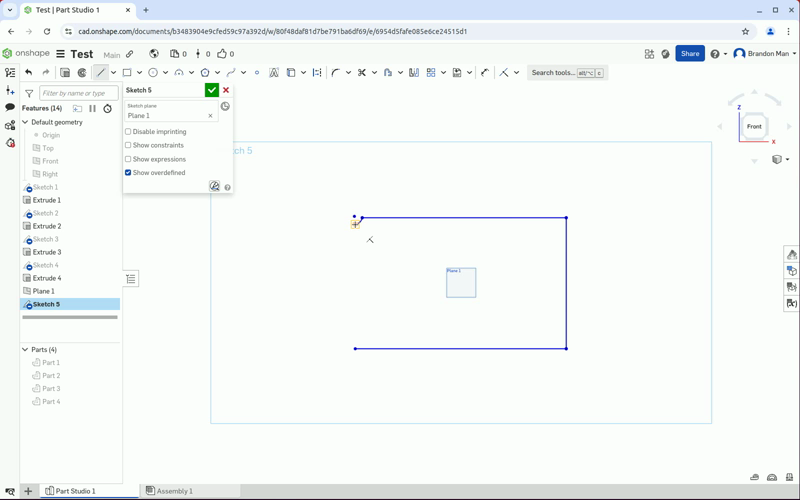
key_down(shift)
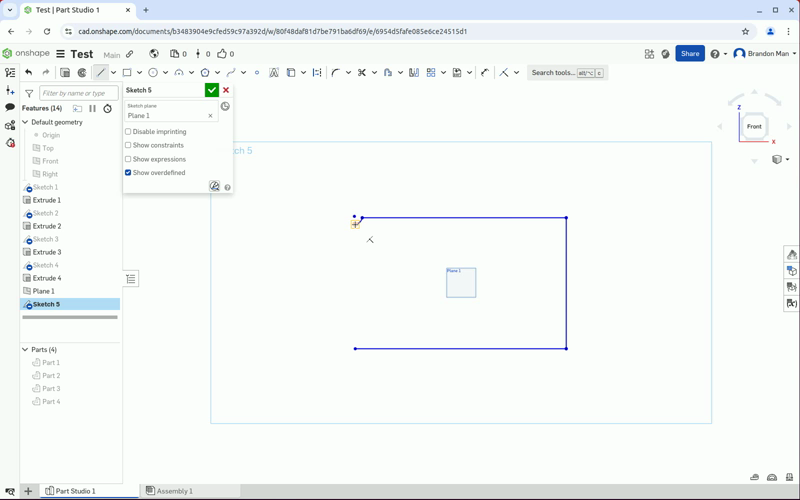
mouse_move(355, 348)
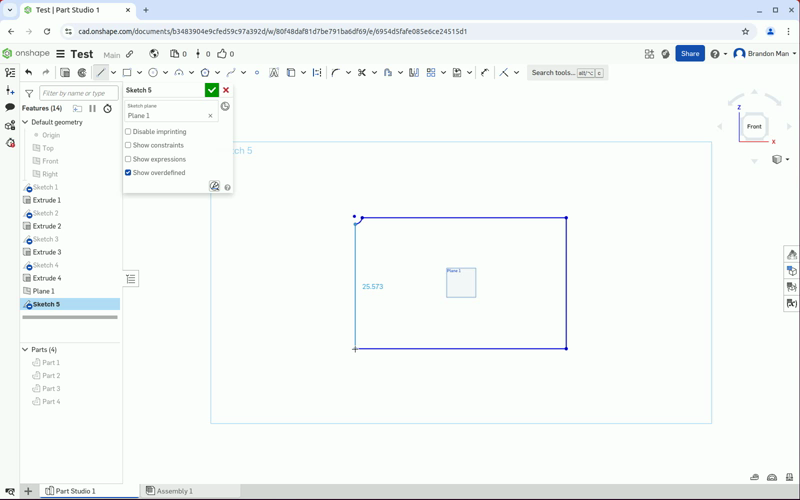
key_up(shift)
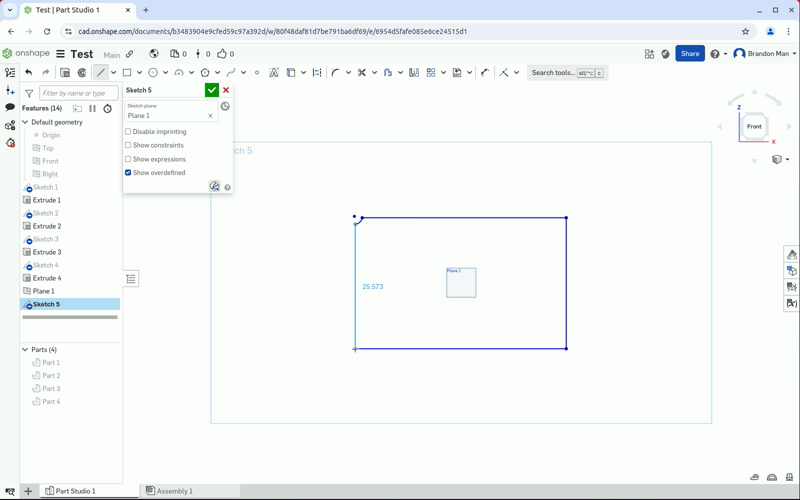
click(355, 348)
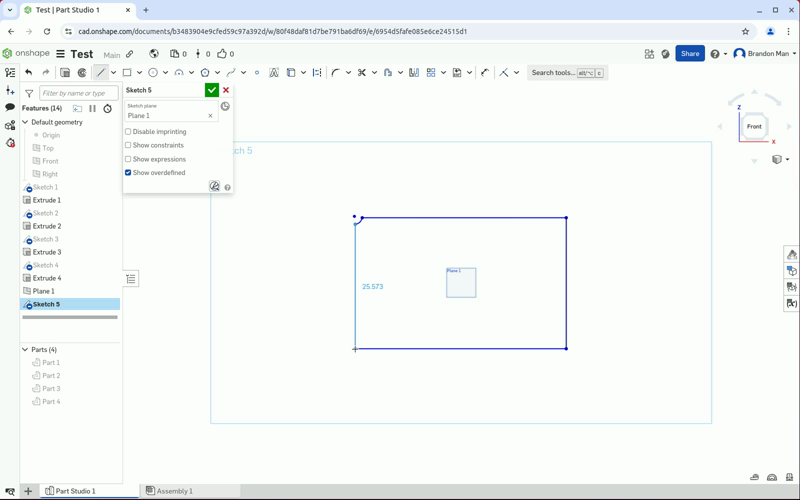
key(esc)
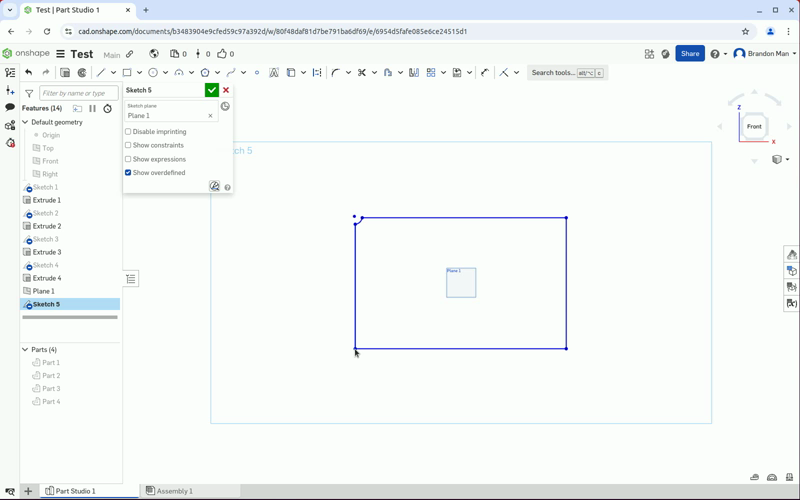
mouse_move(438, 281)
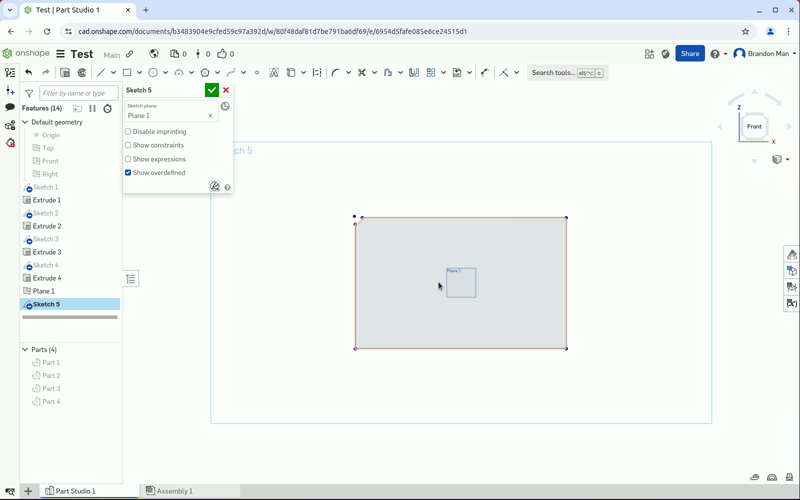
click(438, 281)
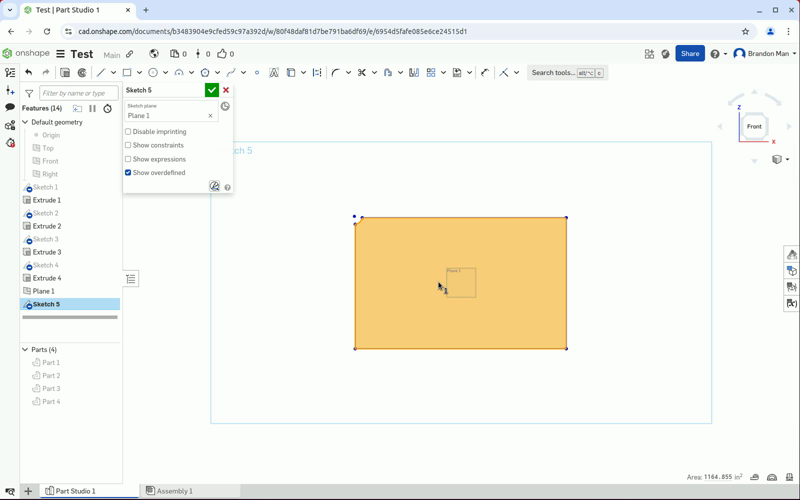
mouse_move(73, 352)
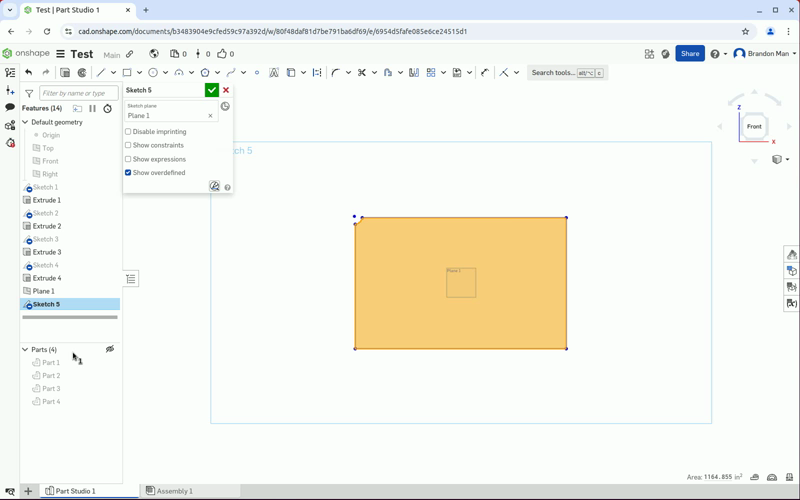
key(shift+y)
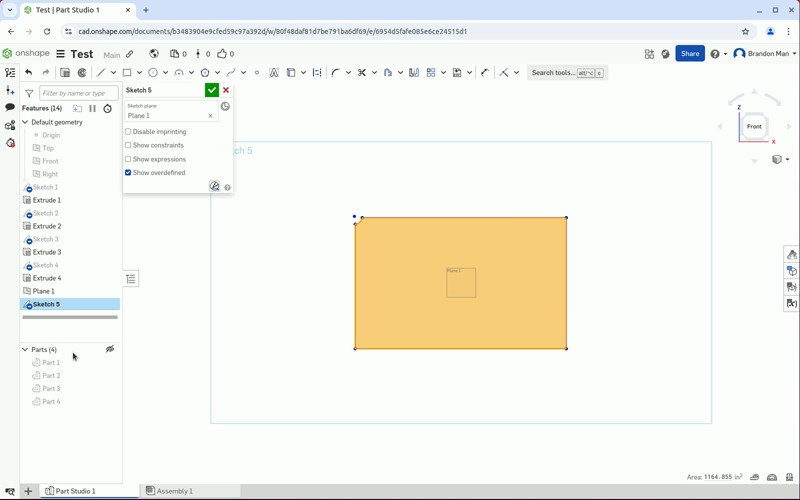
key(shift+e)
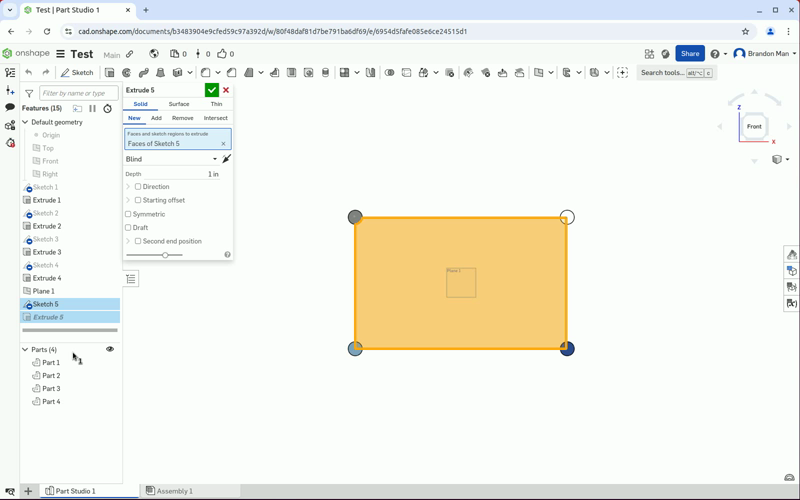
mouse_move(143, 106)
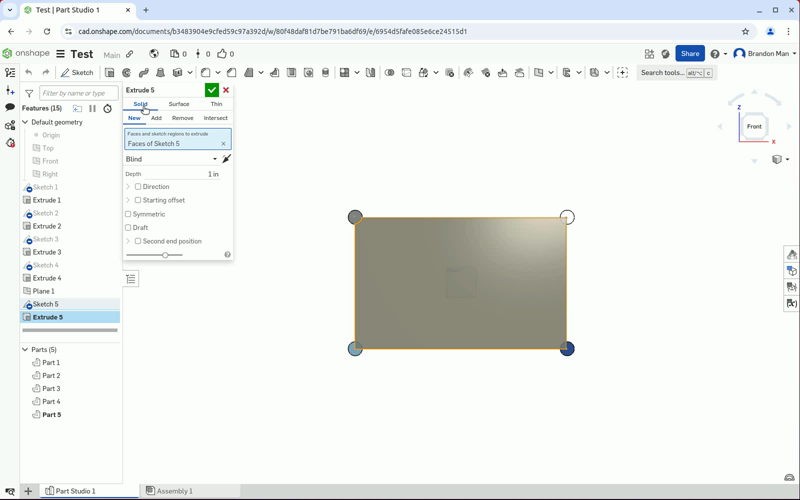
click(143, 106)
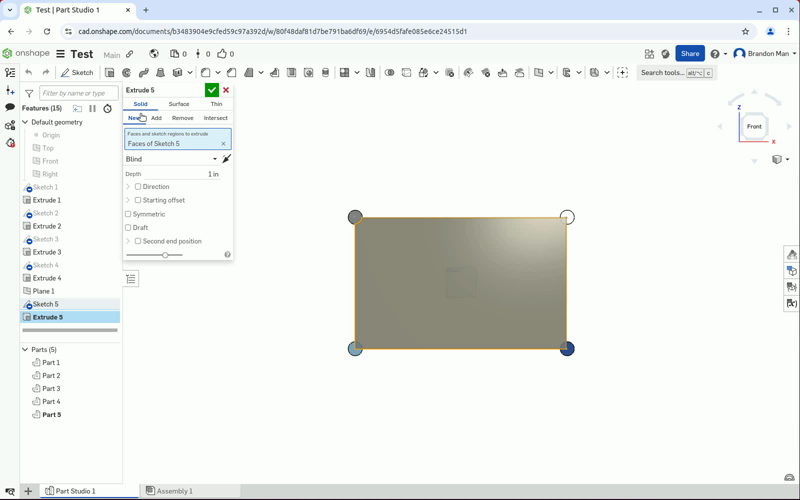
mouse_move(137, 120)
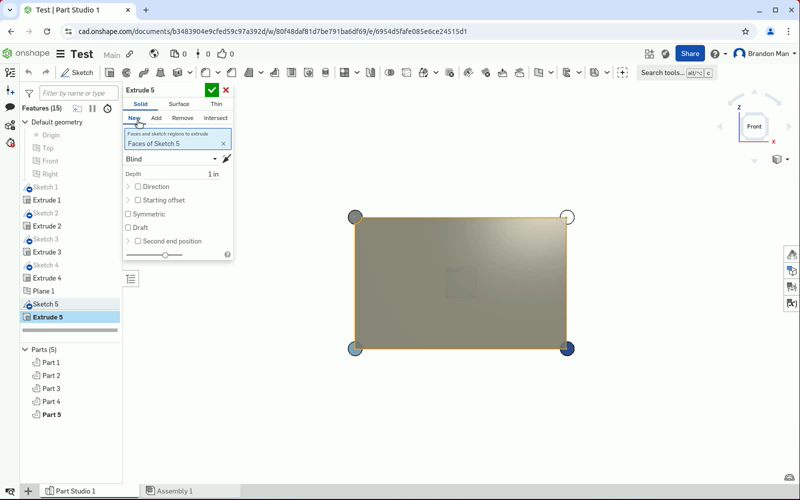
click(137, 120)
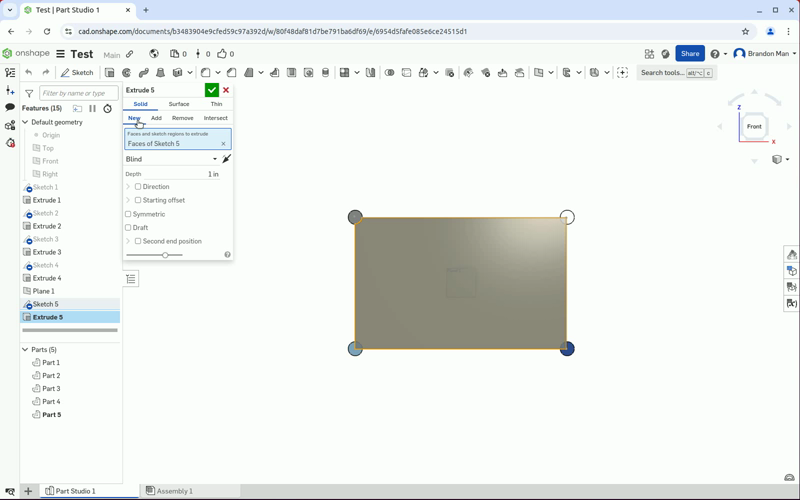
key(tab, 4)
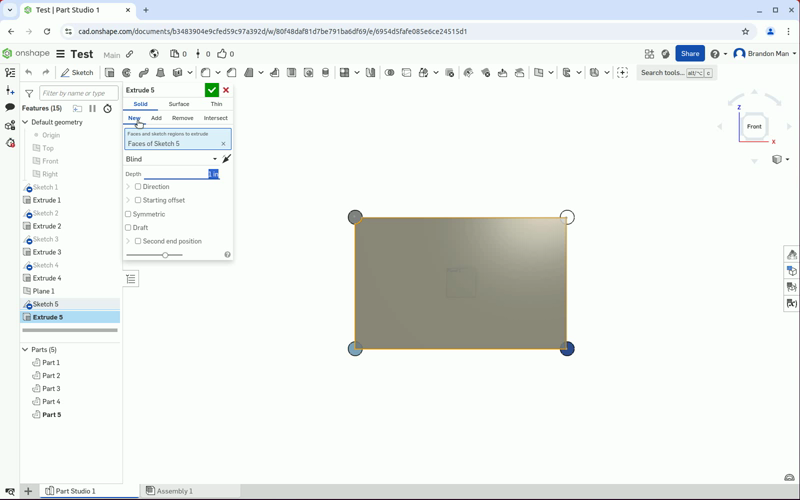
text(-0.241)
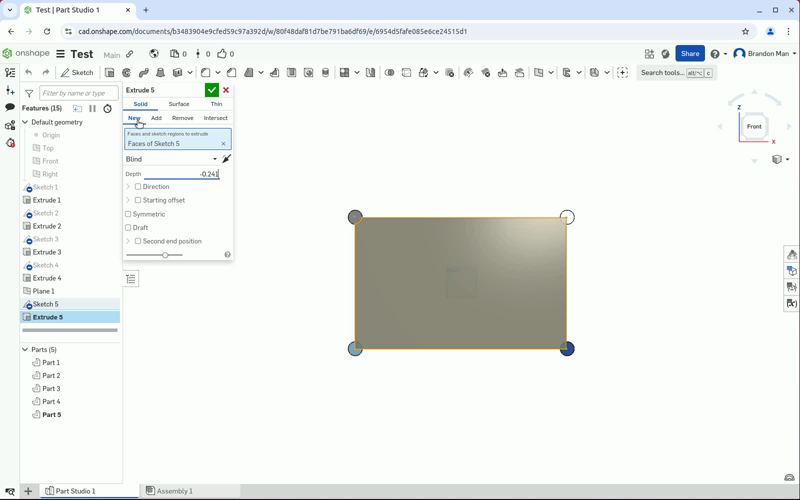
key(enter)
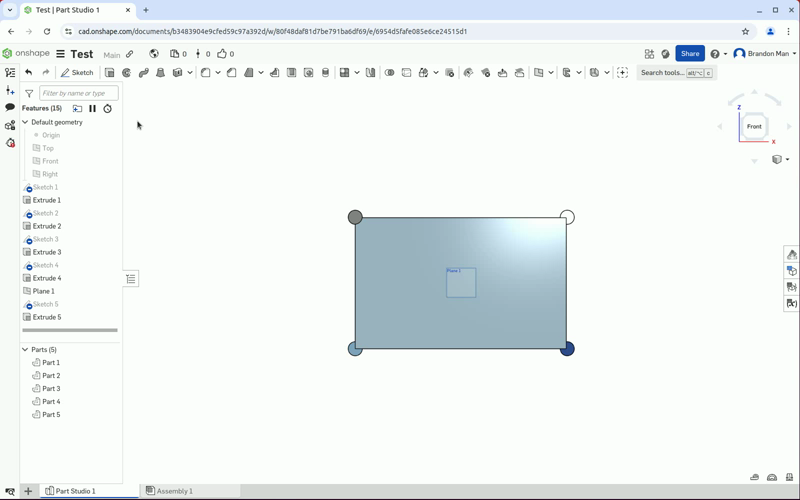
key(shift+h)
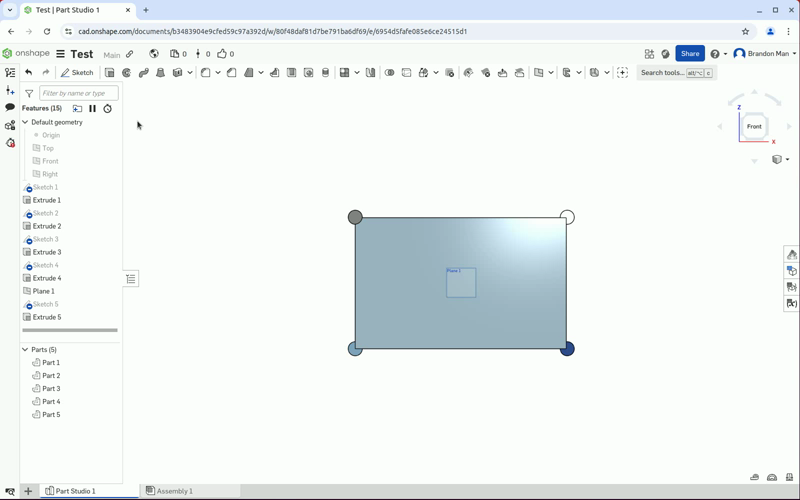
key(shift+h)
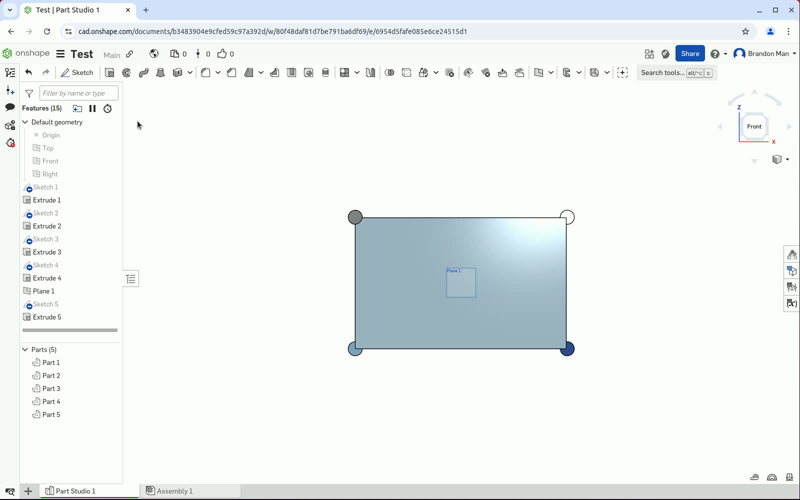
mouse_move(73, 189)
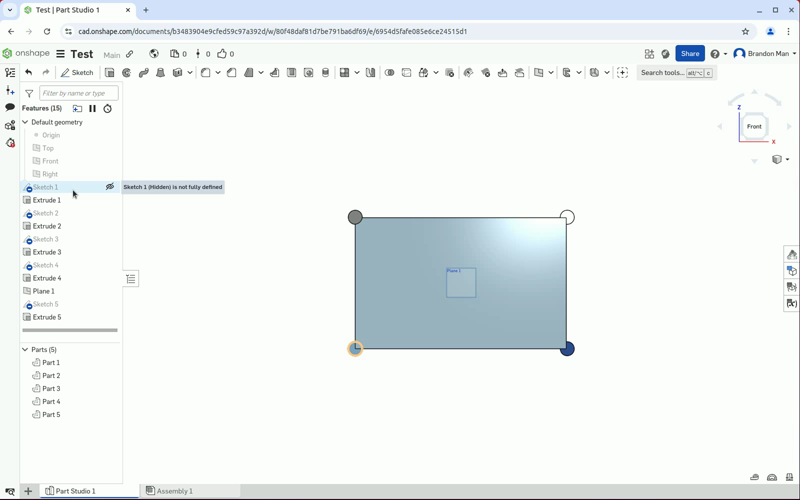
click(73, 189)
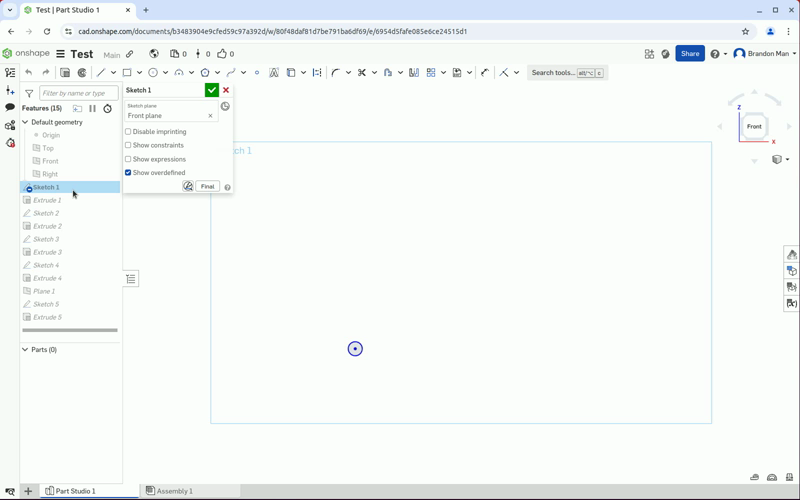
mouse_move(229, 92)
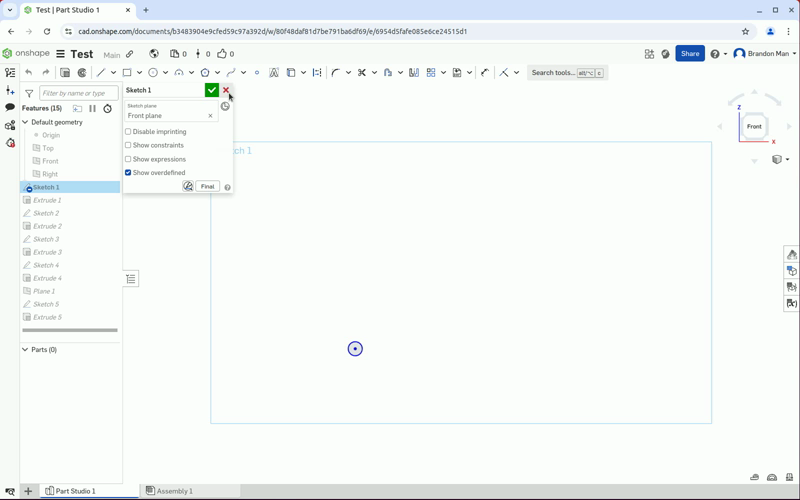
click(229, 92)
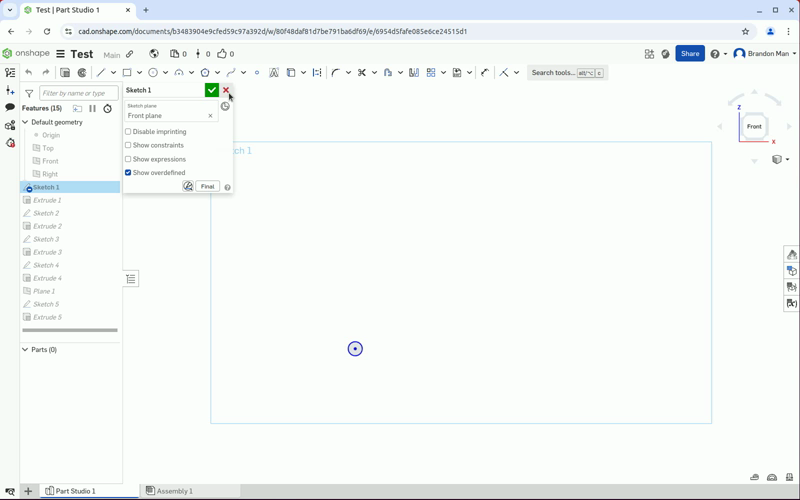
key(shift+s)
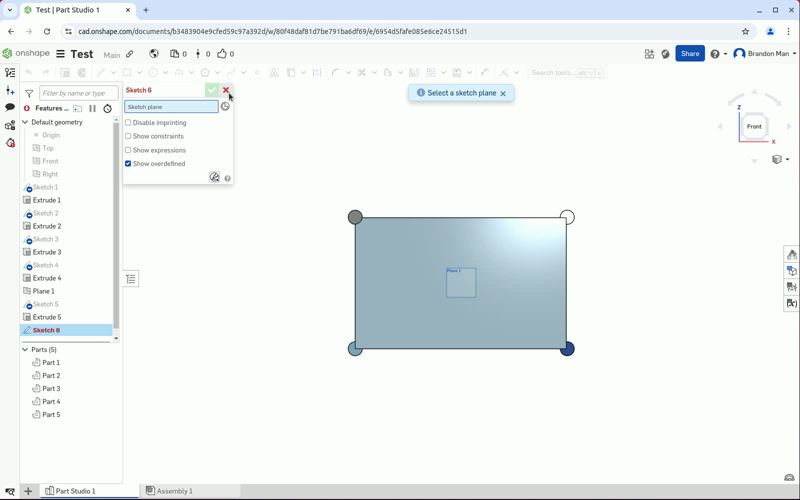
mouse_move(69, 293)
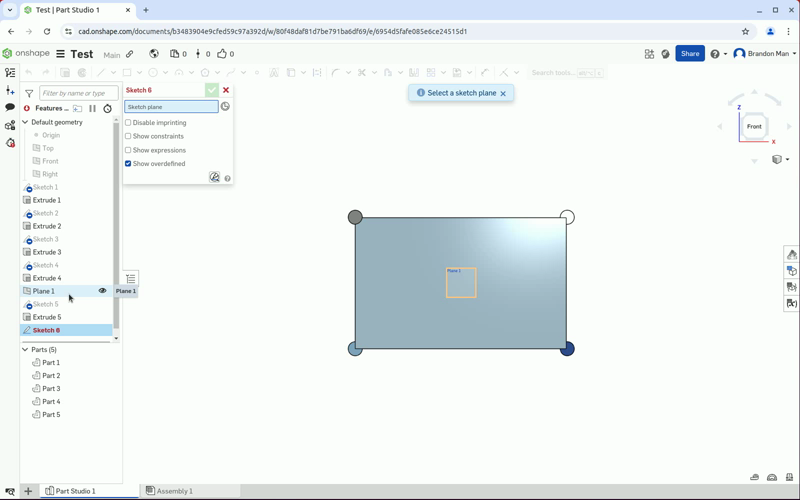
click(69, 293)
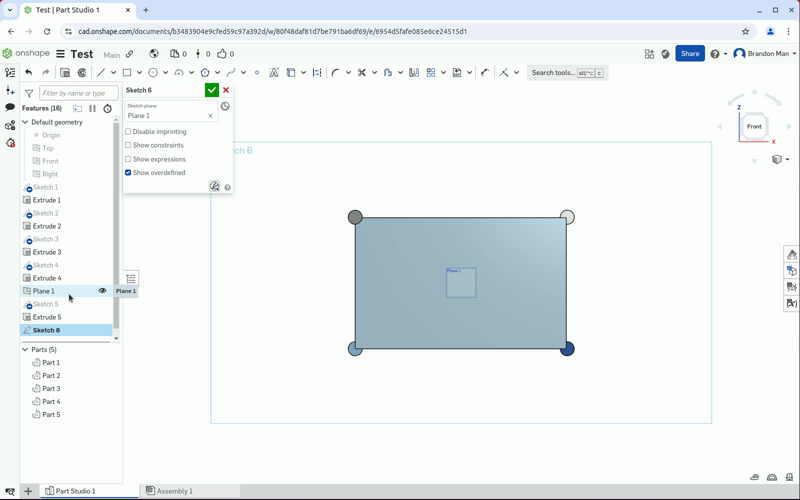
mouse_move(73, 352)
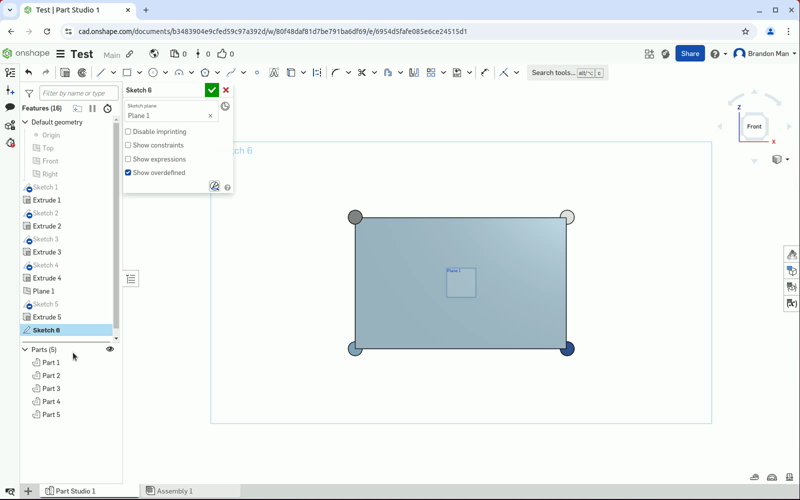
key(y)
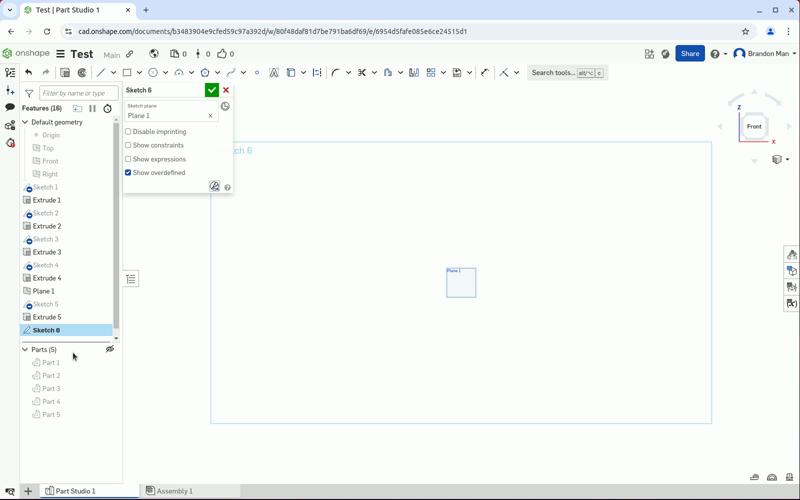
key(a)
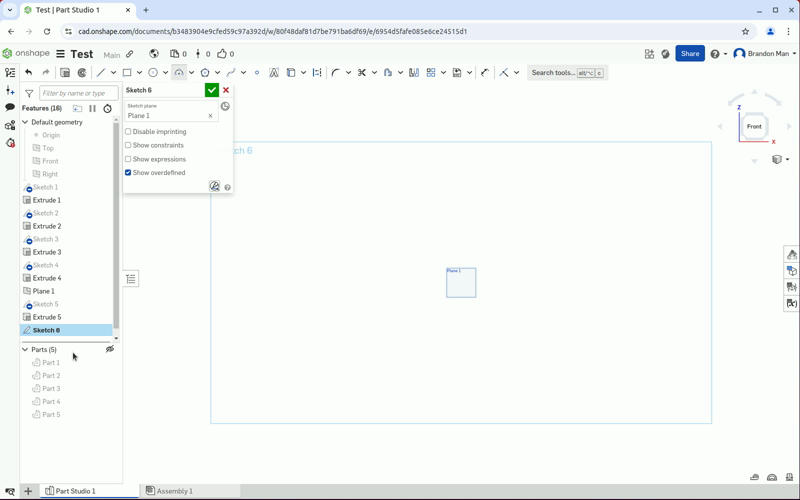
key_down(shift)
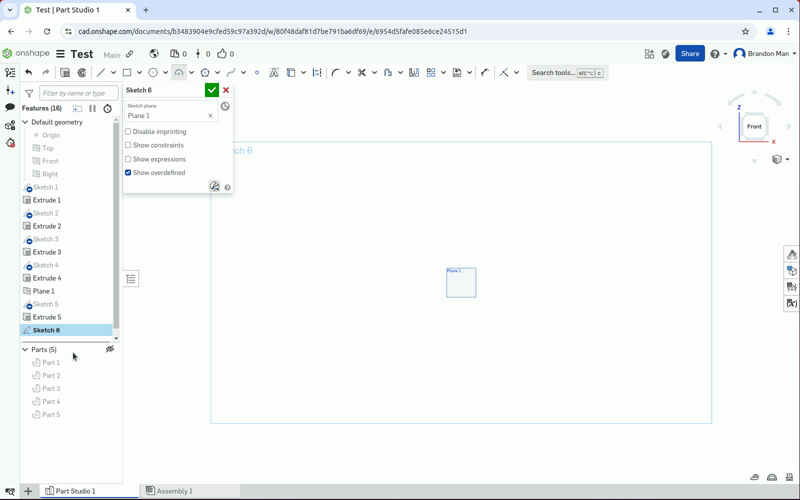
mouse_move(355, 223)
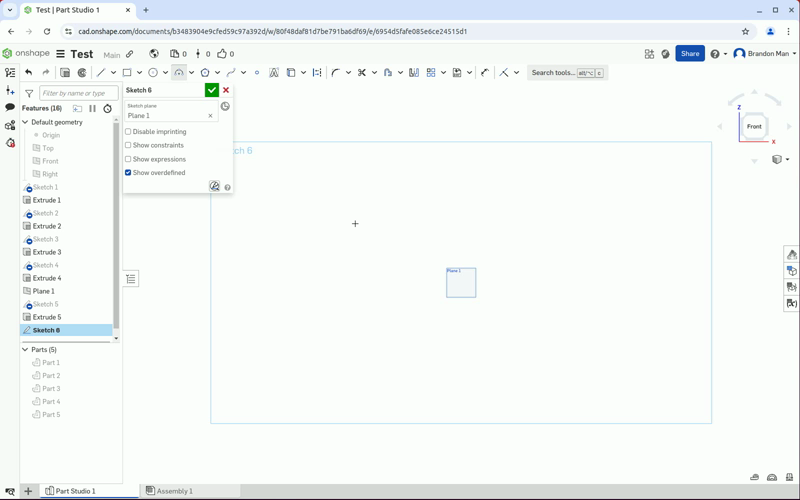
click(355, 223)
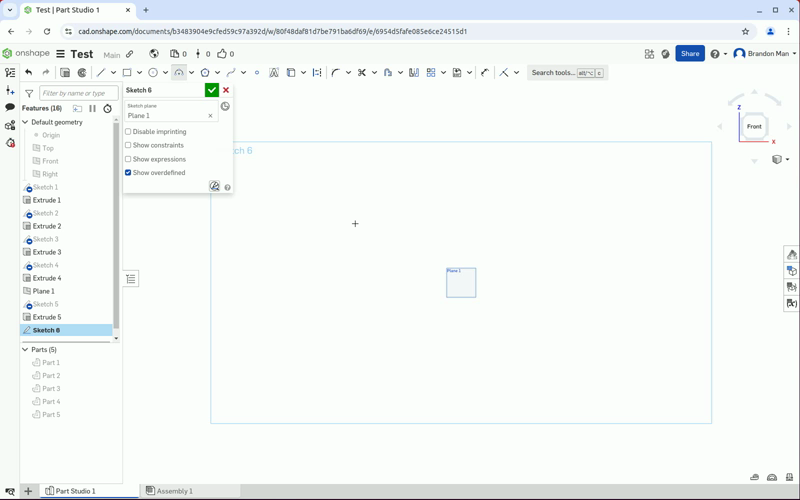
key_up(shift)
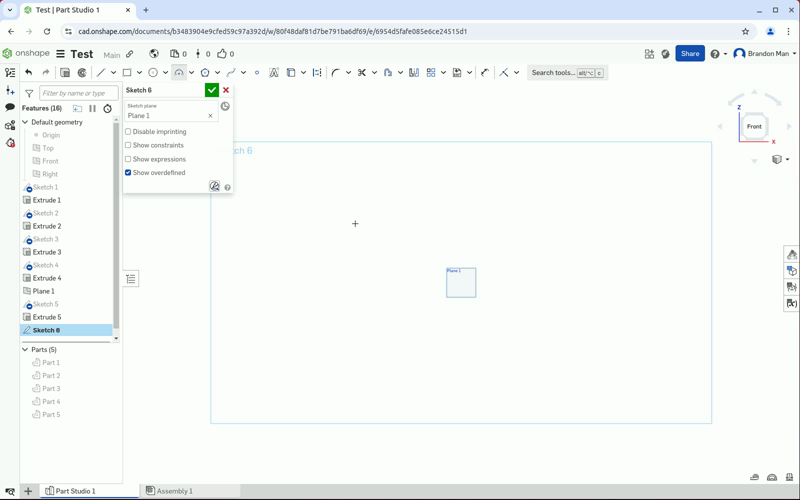
key_down(shift)
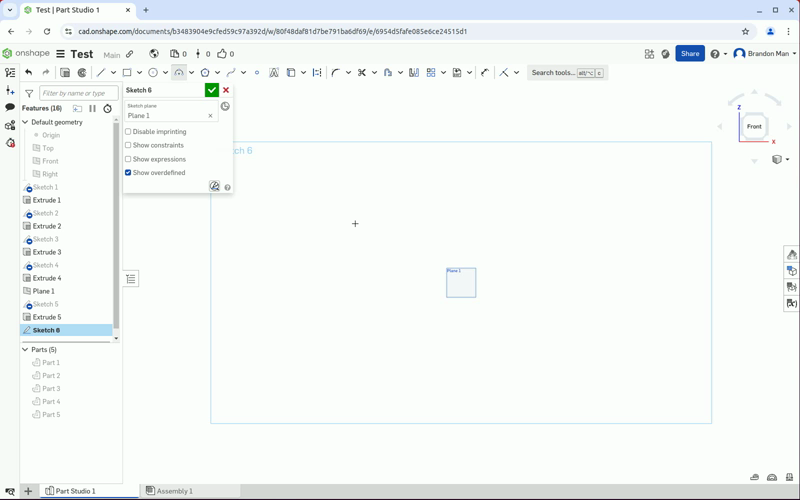
mouse_move(363, 215)
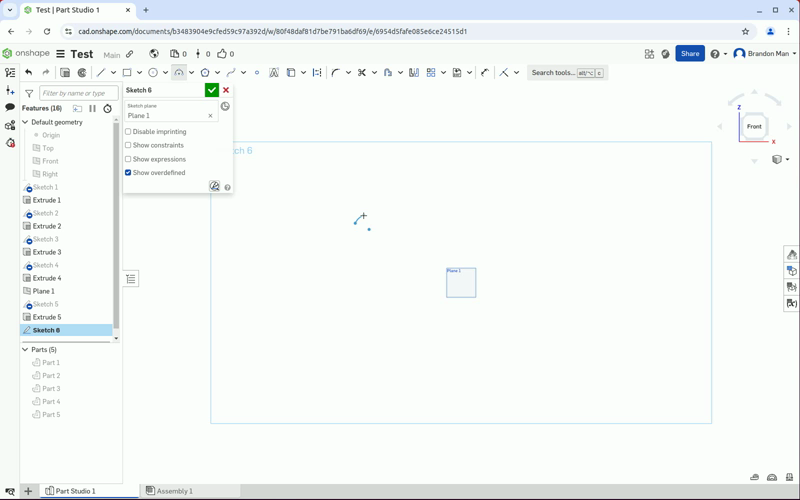
click(363, 215)
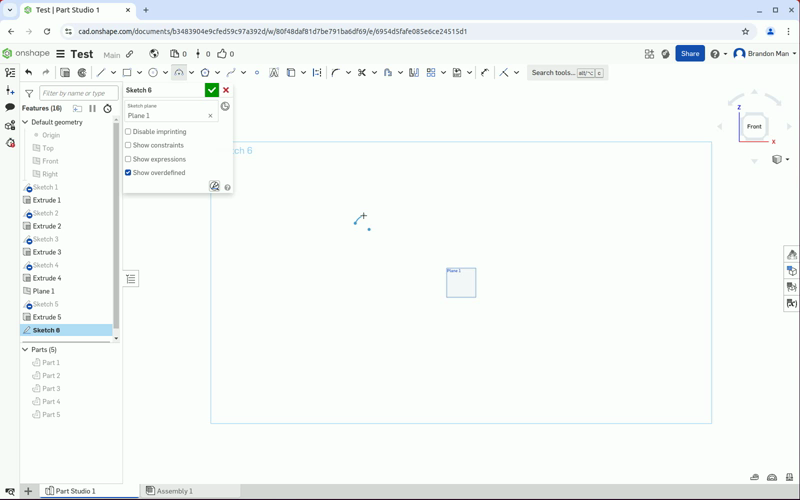
mouse_move(361, 220)
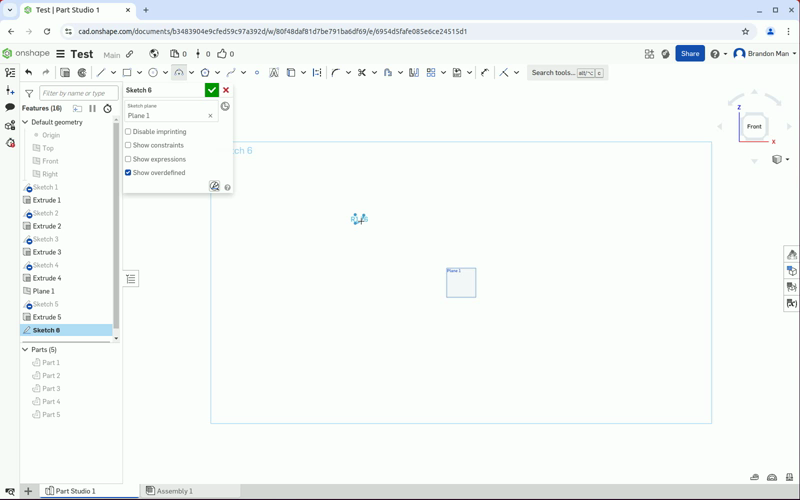
click(361, 220)
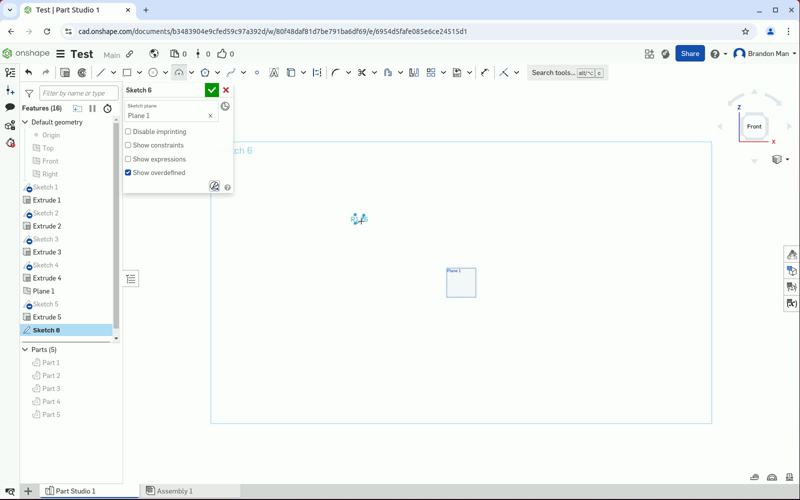
key_up(shift)
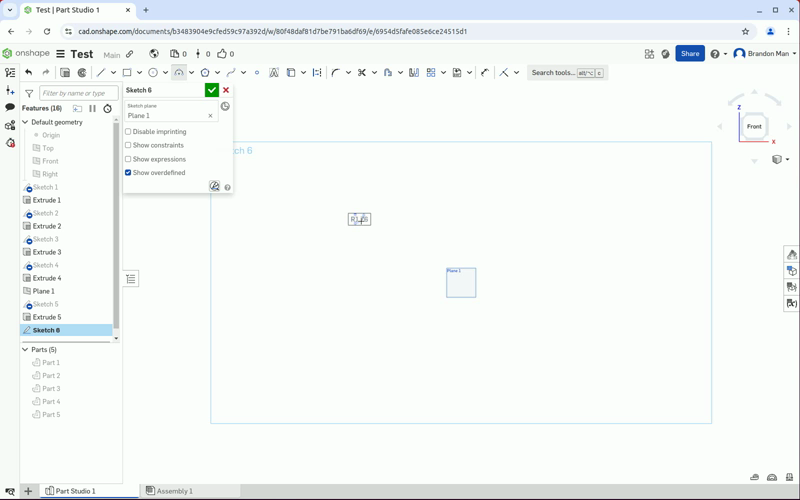
key(esc)
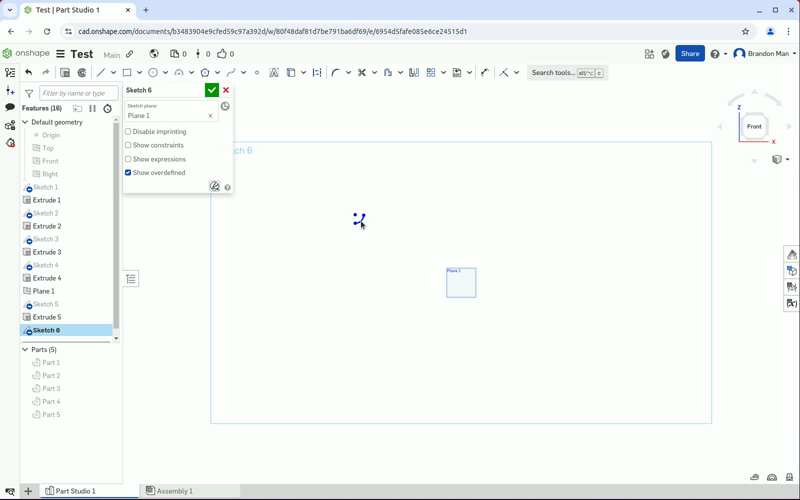
key(l)
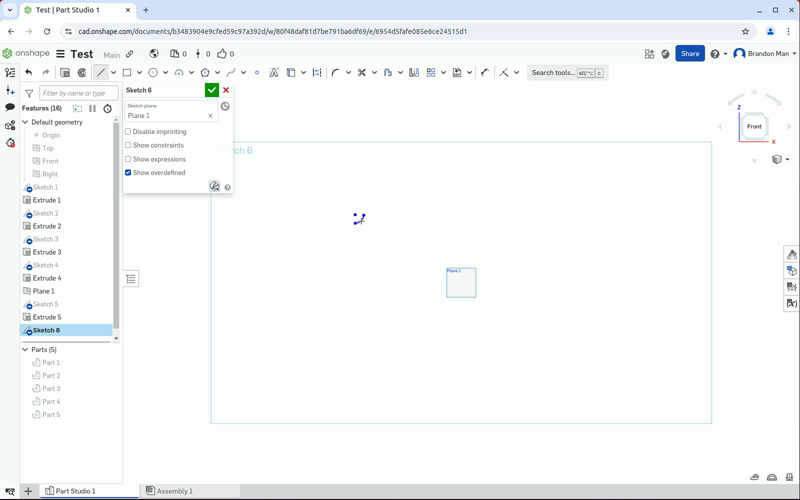
mouse_move(363, 215)
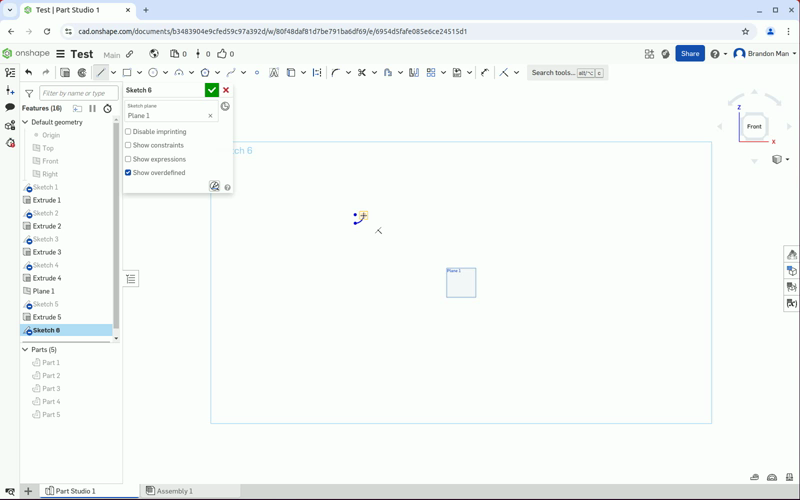
click(363, 215)
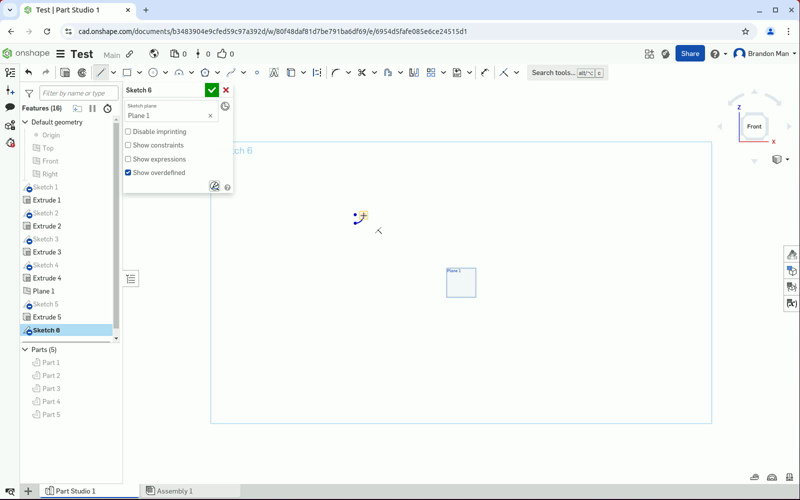
key_down(shift)
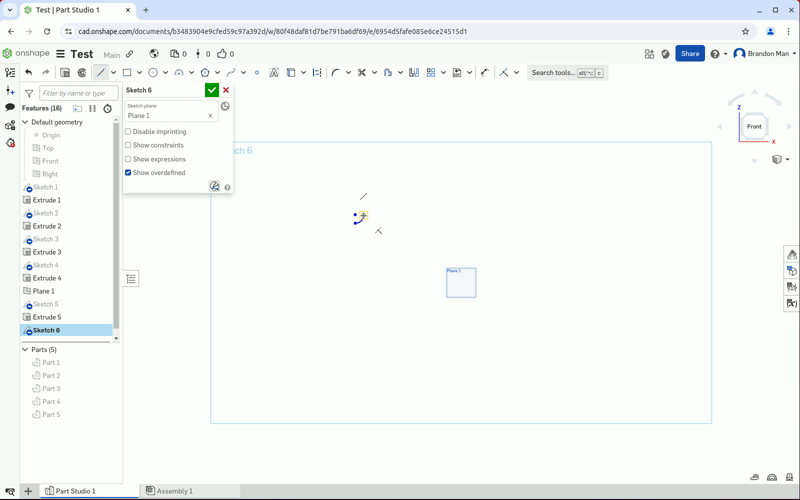
mouse_move(393, 215)
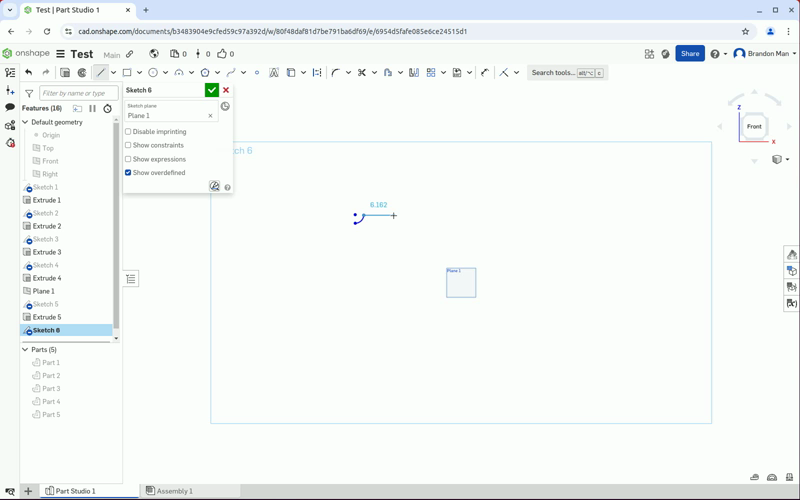
mouse_move(355, 215)
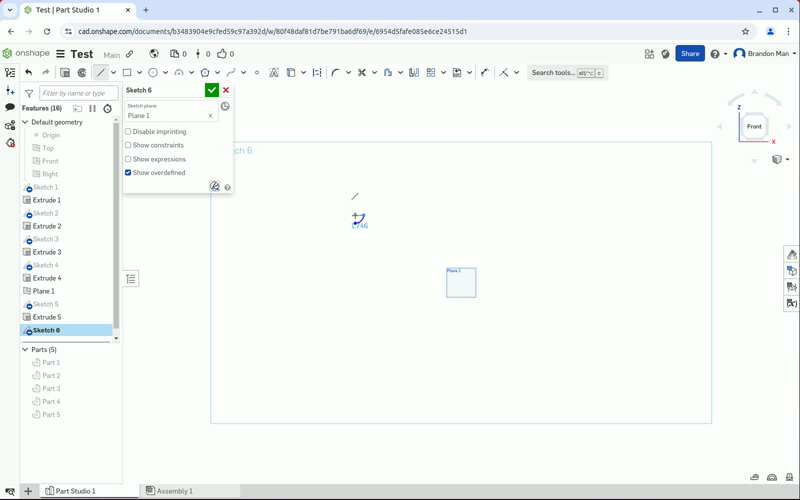
click(355, 215)
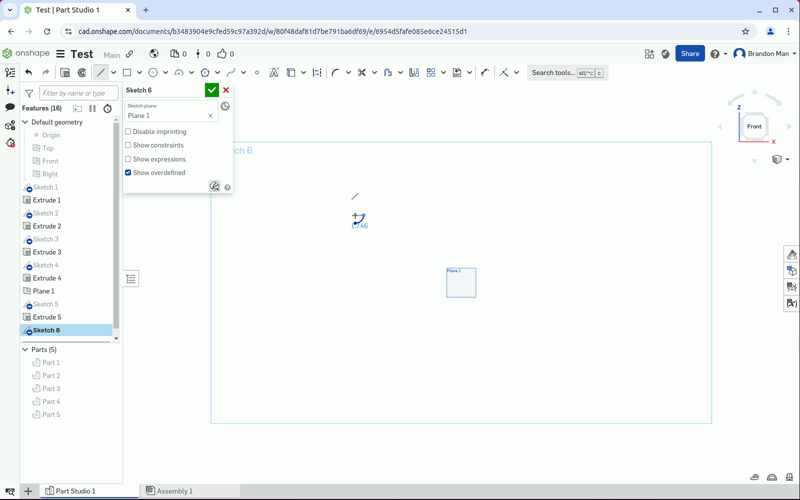
key_up(shift)
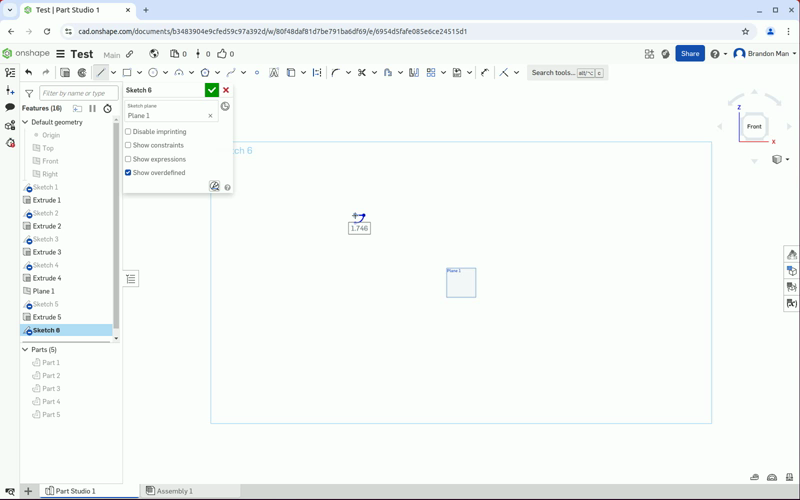
mouse_move(385, 215)
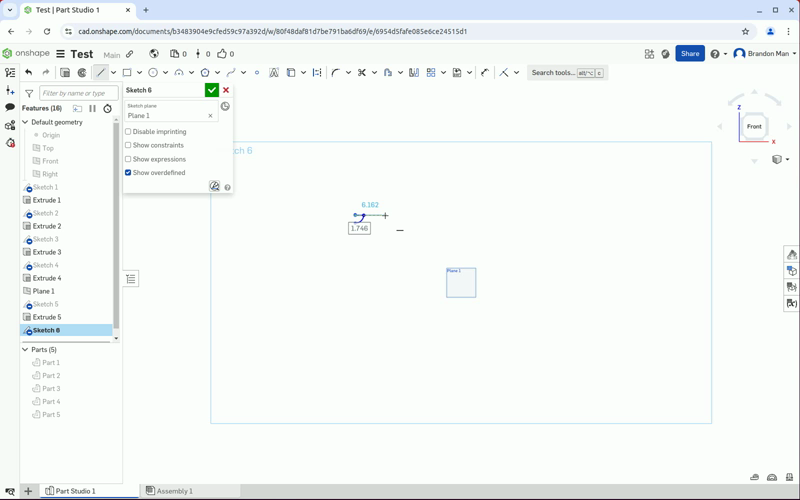
key_down(shift)
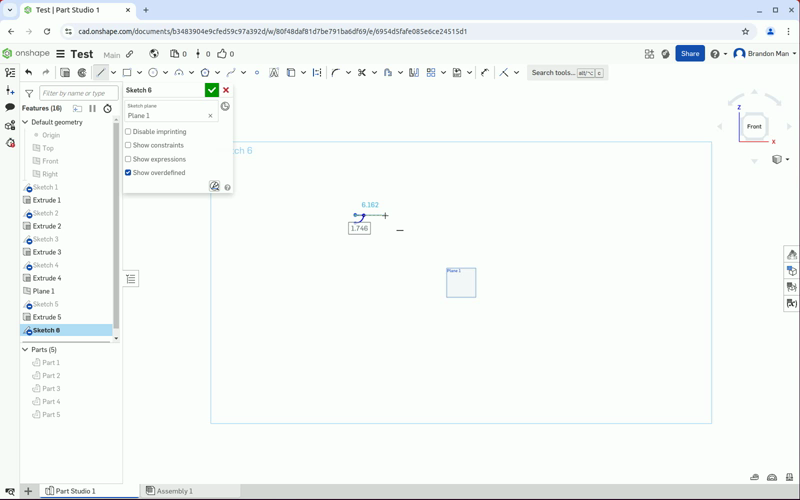
mouse_move(355, 223)
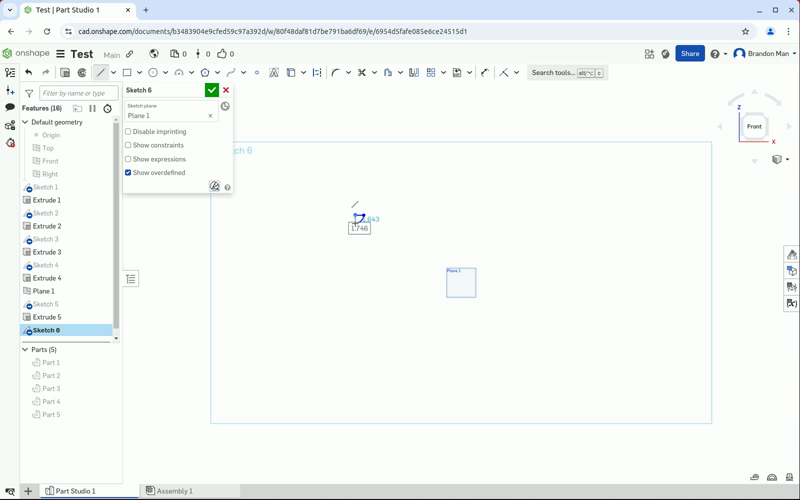
key_up(shift)
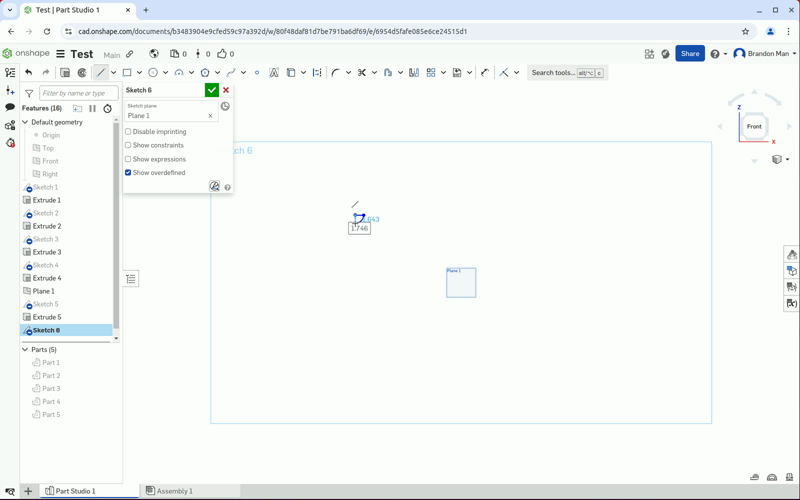
click(355, 223)
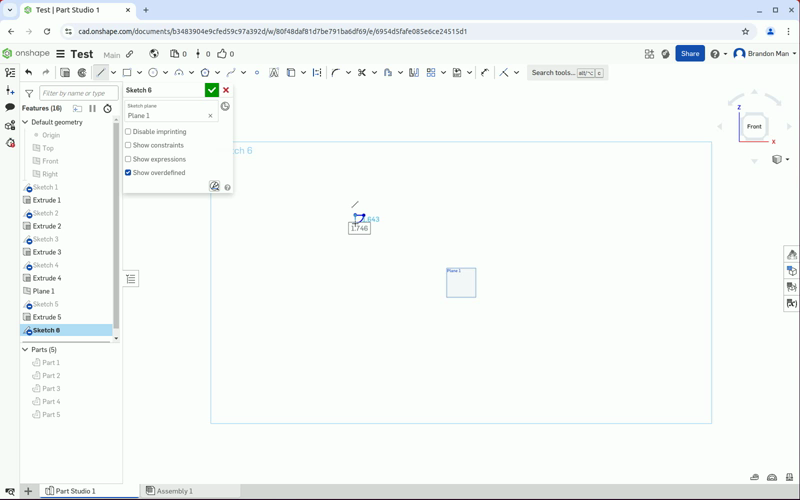
key(esc)
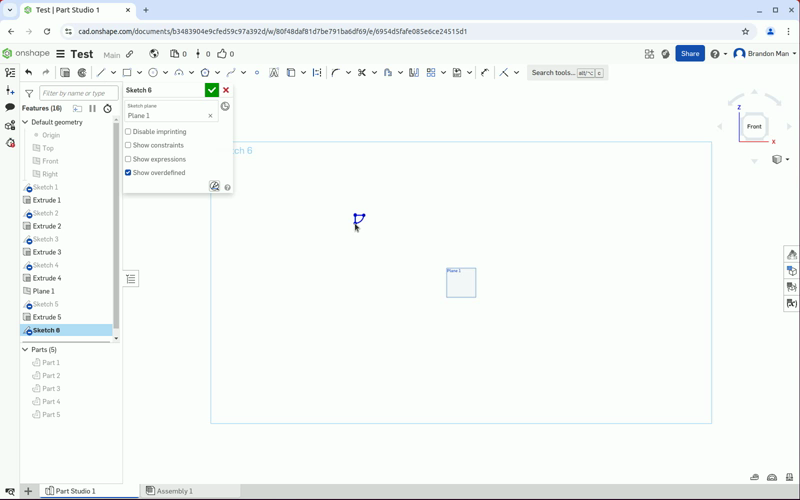
mouse_move(357, 218)
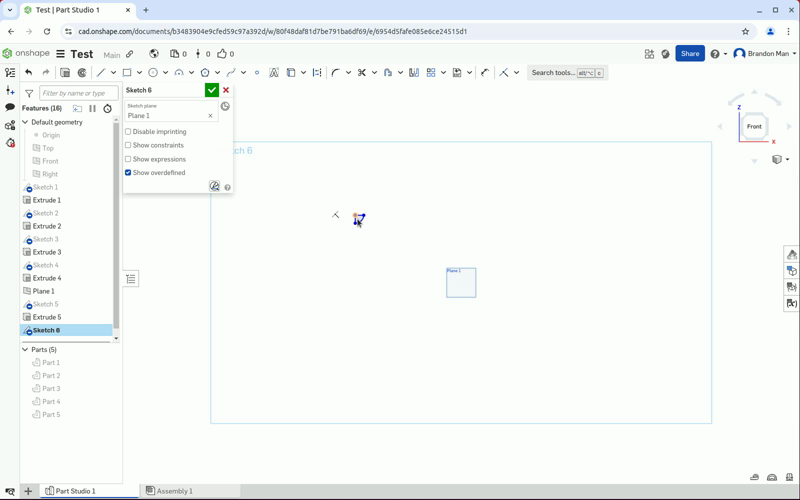
scroll(6)
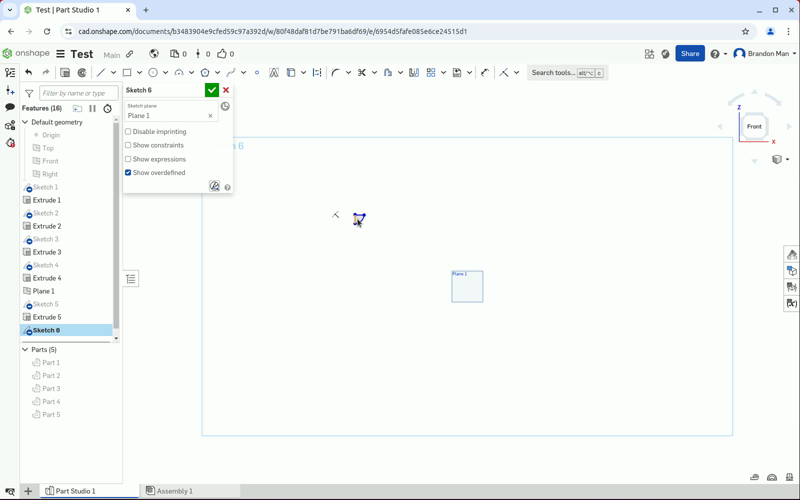
scroll(6)
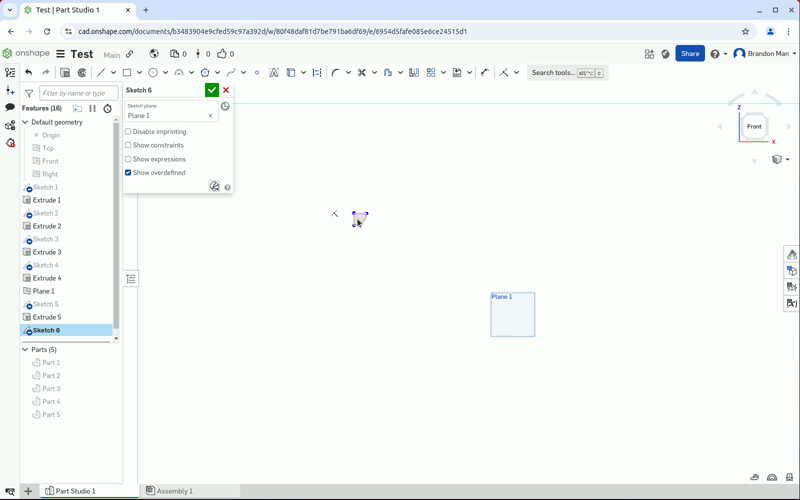
scroll(6)
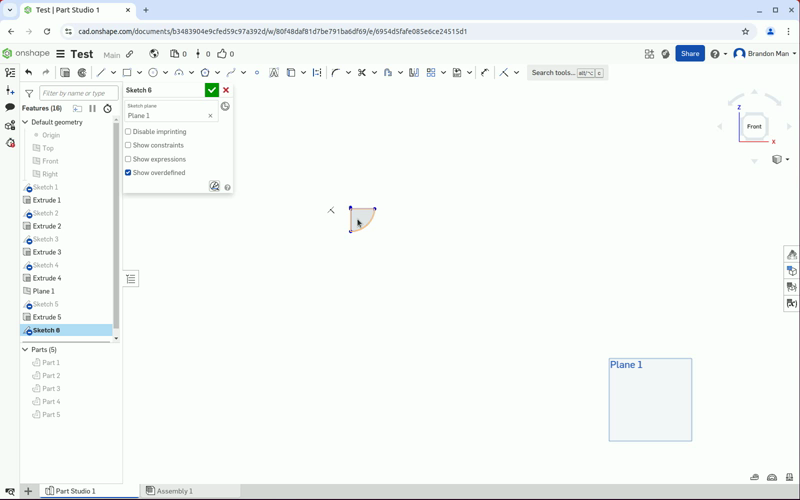
scroll(6)
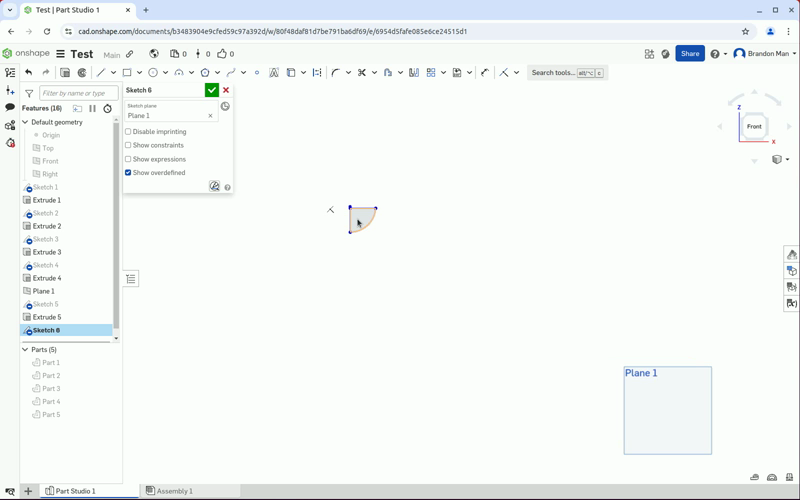
scroll(6)
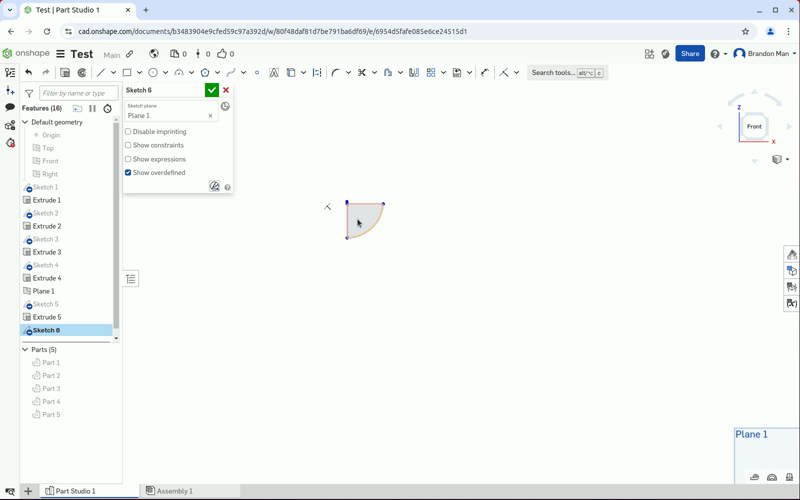
scroll(6)
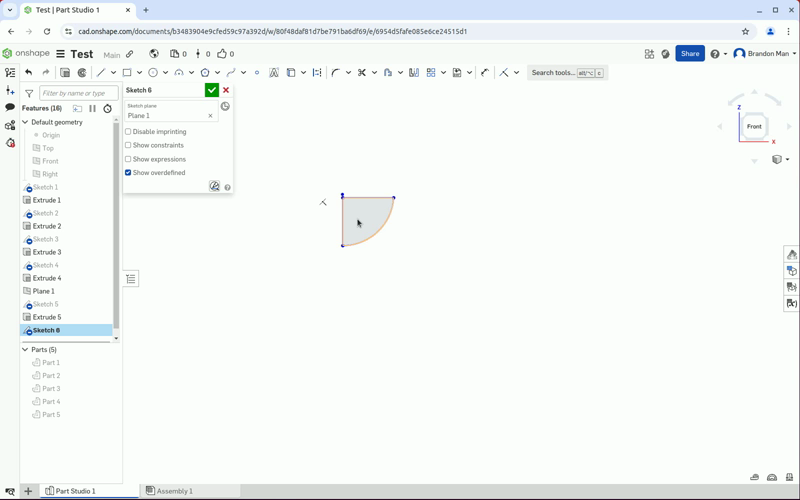
scroll(6)
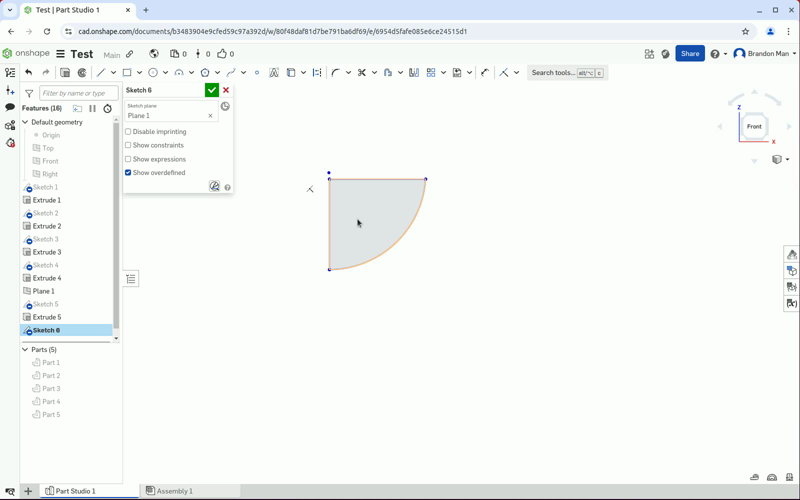
click(357, 218)
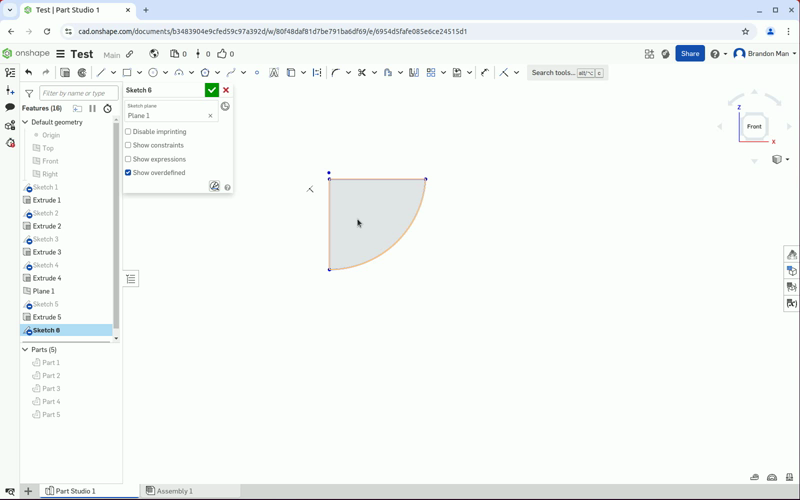
scroll(-6)
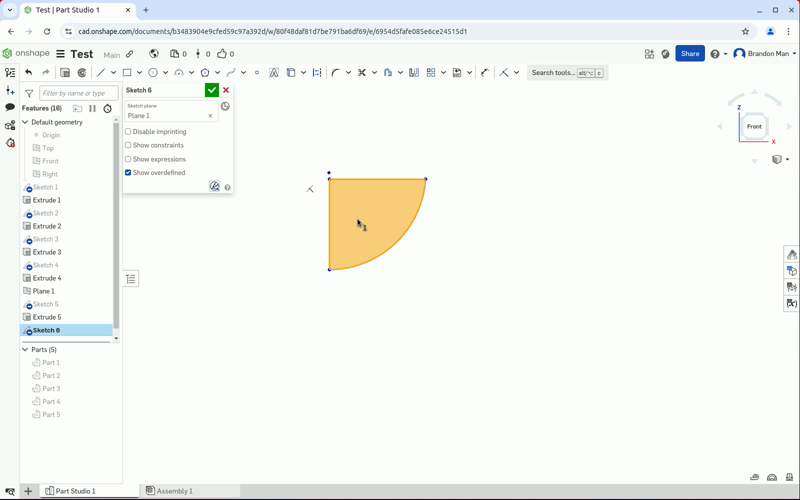
scroll(-6)
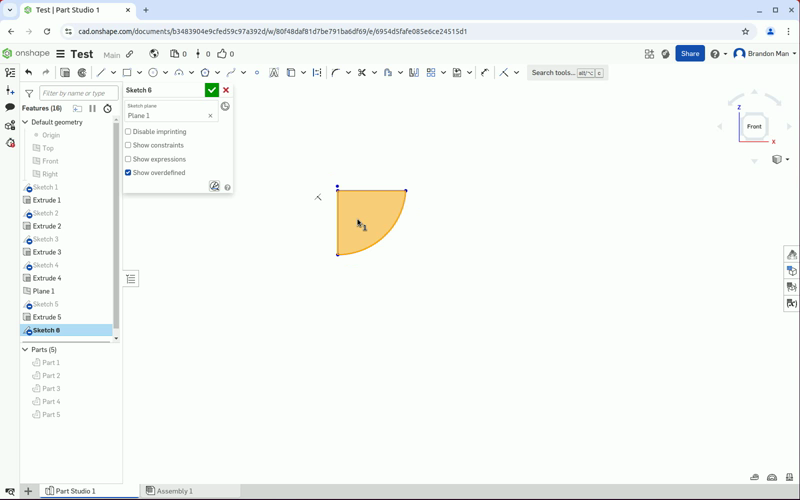
scroll(-6)
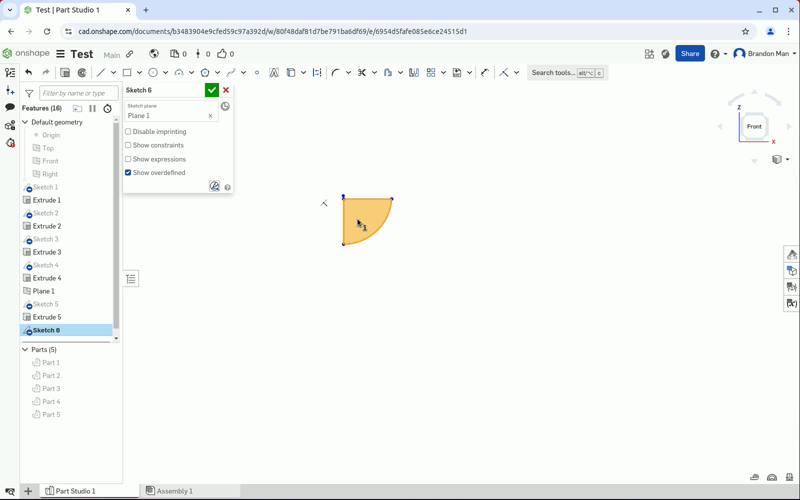
scroll(-6)
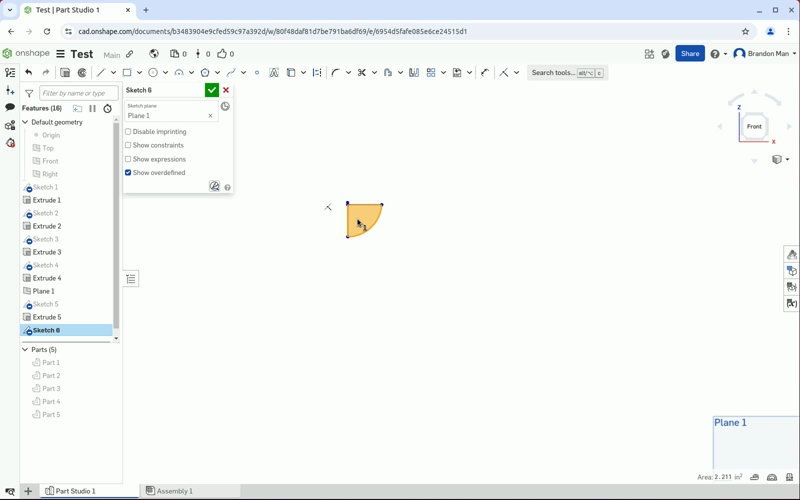
scroll(-6)
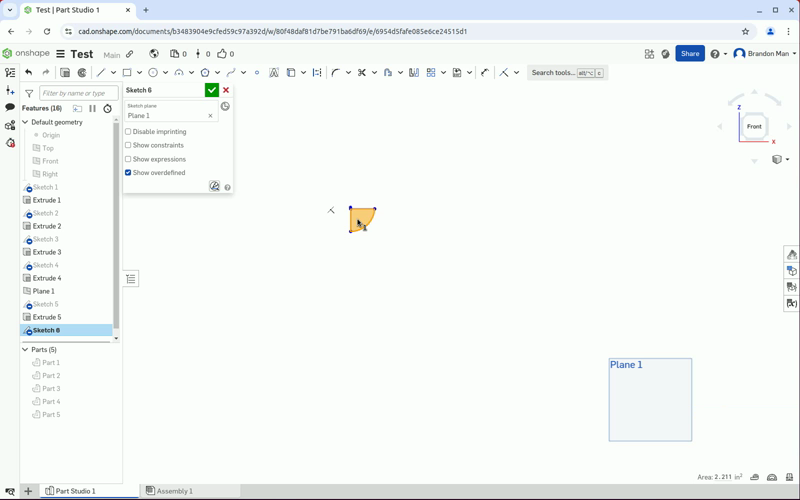
scroll(-6)
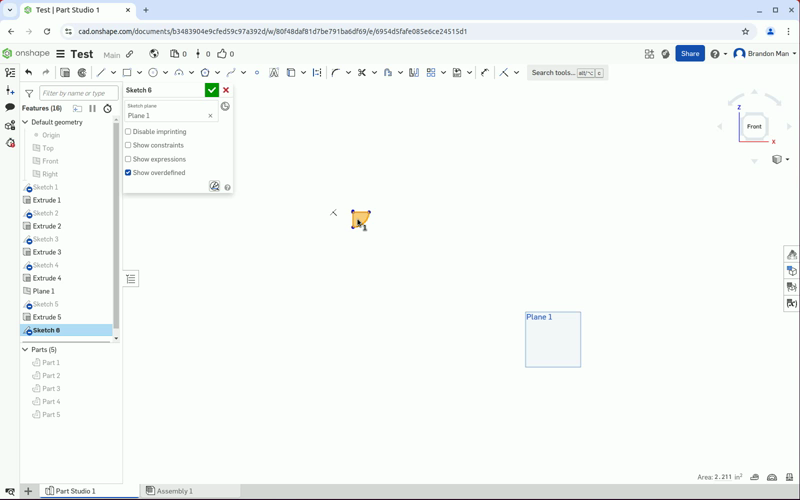
scroll(-6)
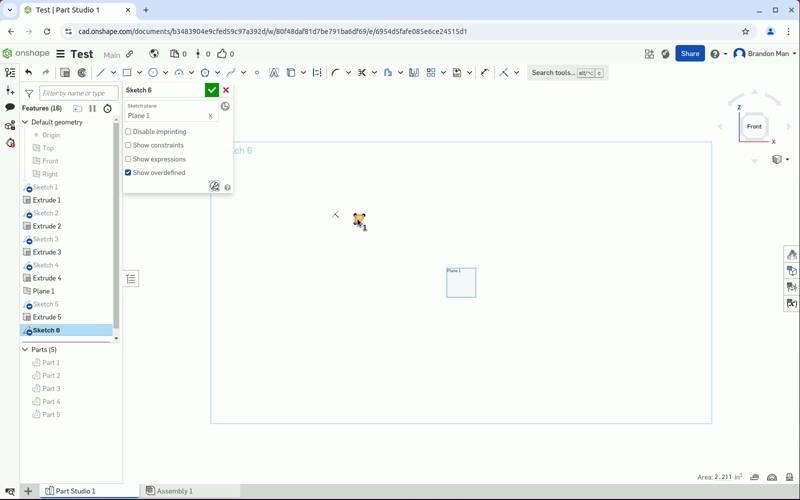
mouse_move(73, 352)
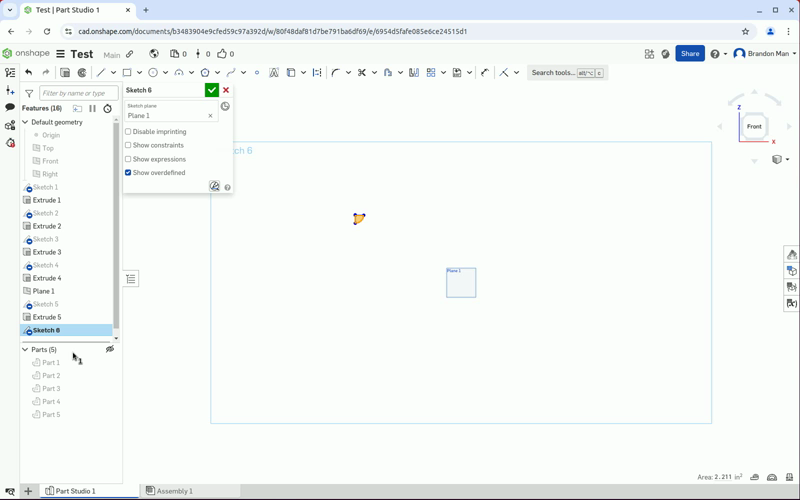
key(shift+y)
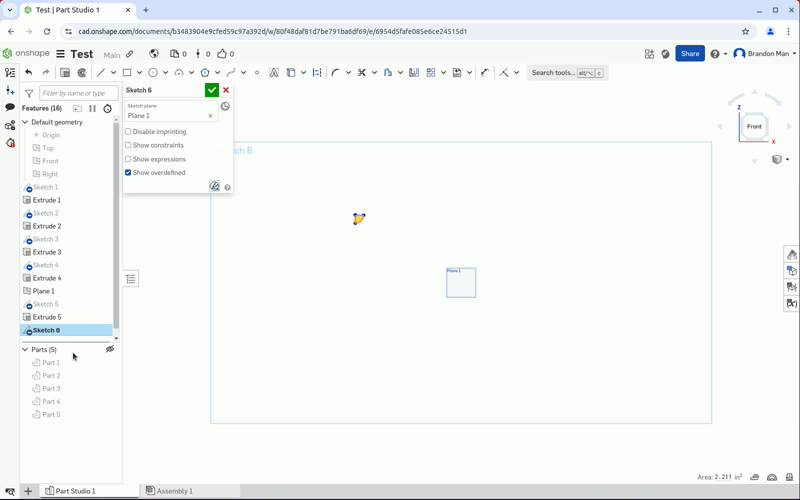
key(shift+e)
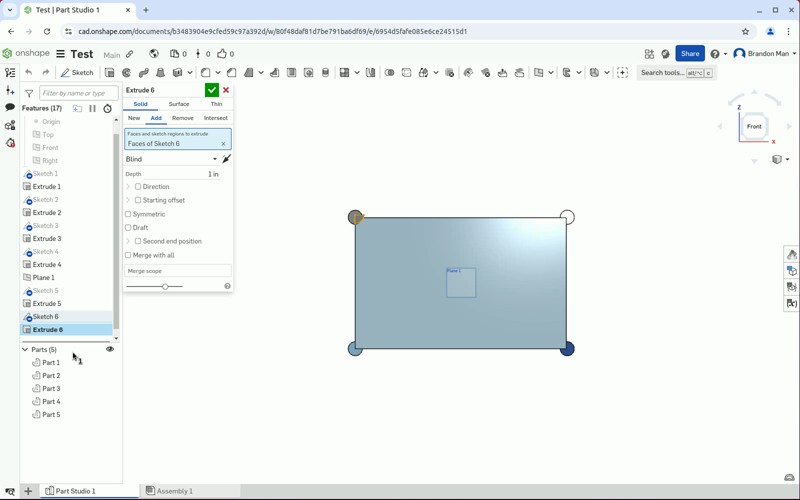
mouse_move(143, 106)
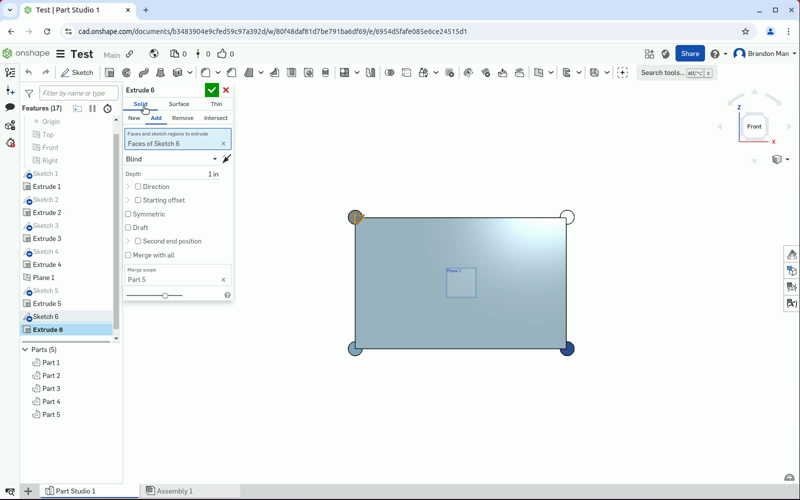
click(143, 106)
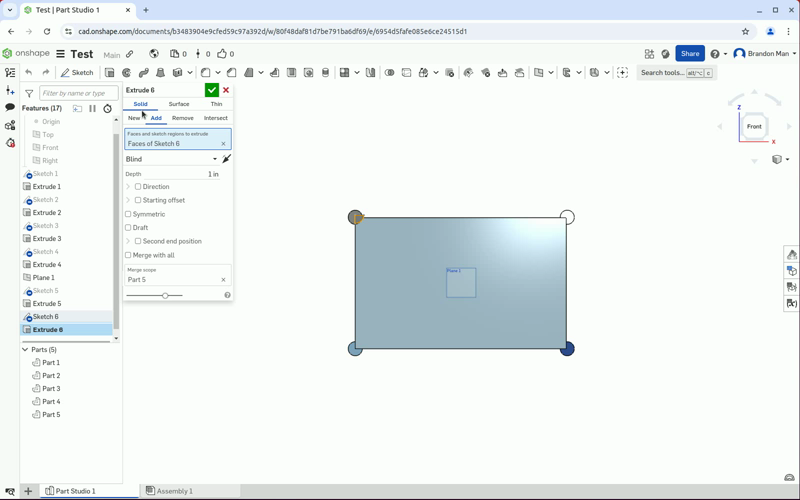
mouse_move(137, 120)
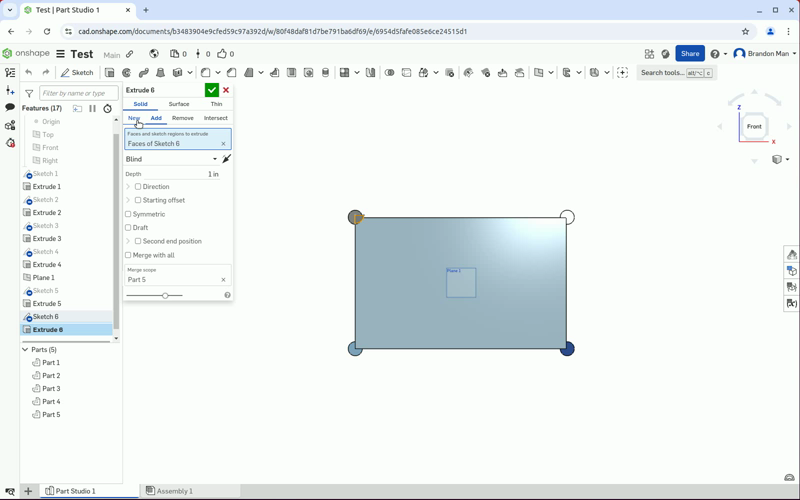
click(137, 120)
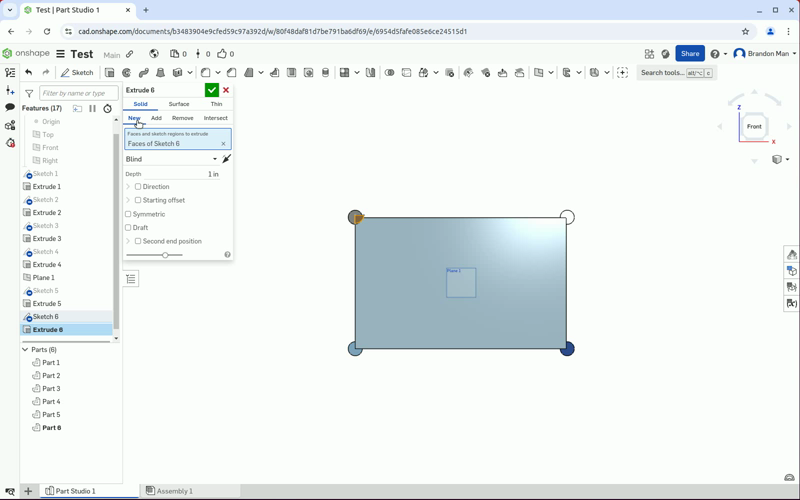
key(tab, 4)
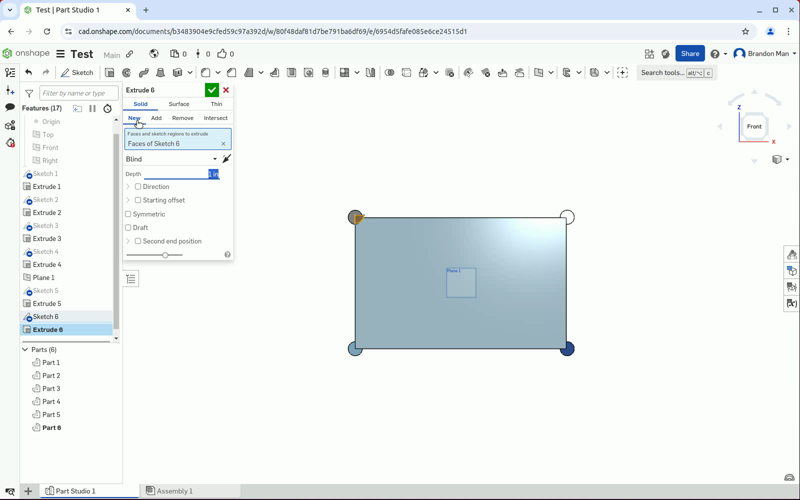
text(-0.241)
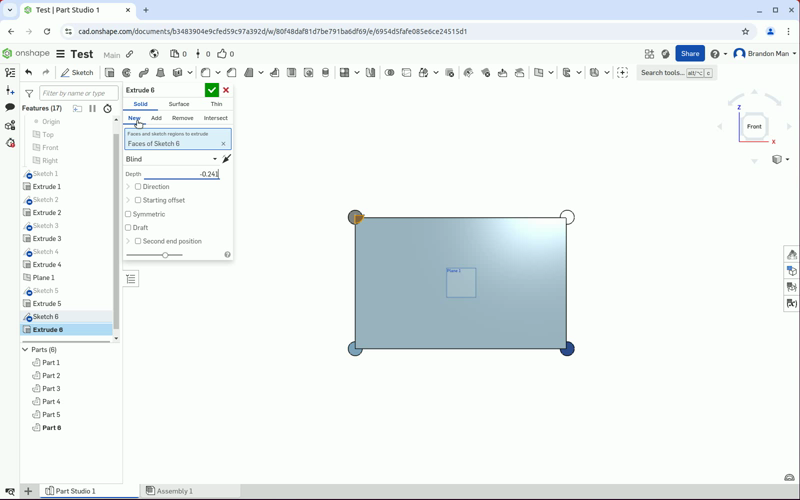
key(enter)
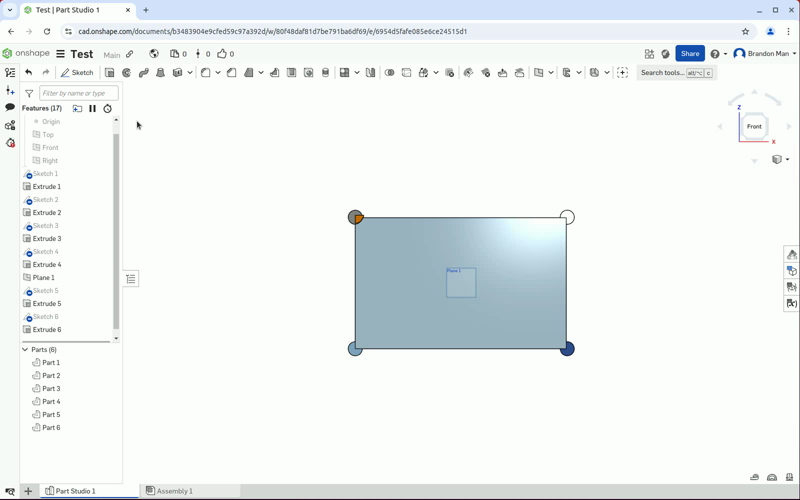
key(shift+h)
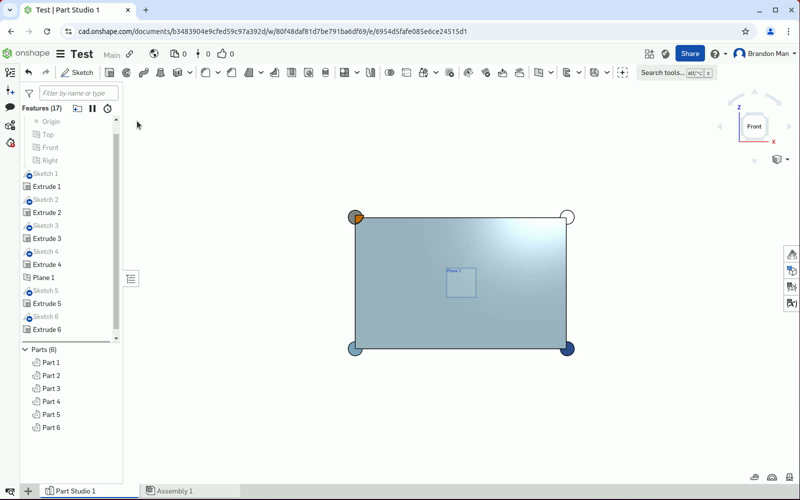
key(shift+h)
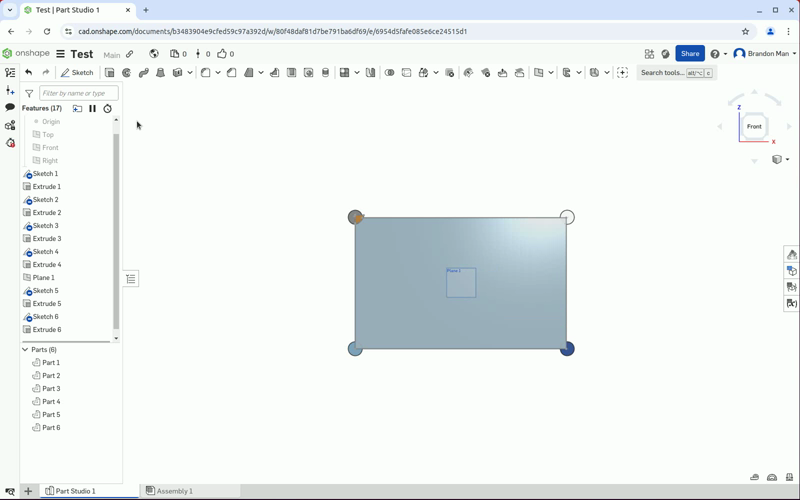
key(shift+7)
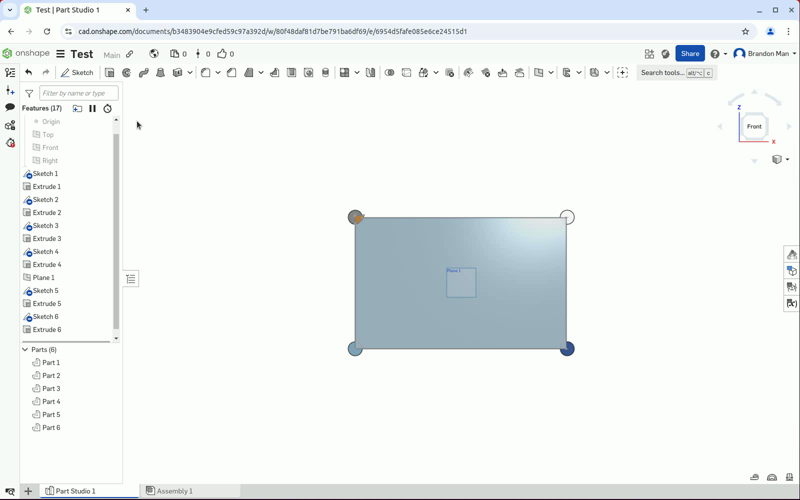
key(left, 2)
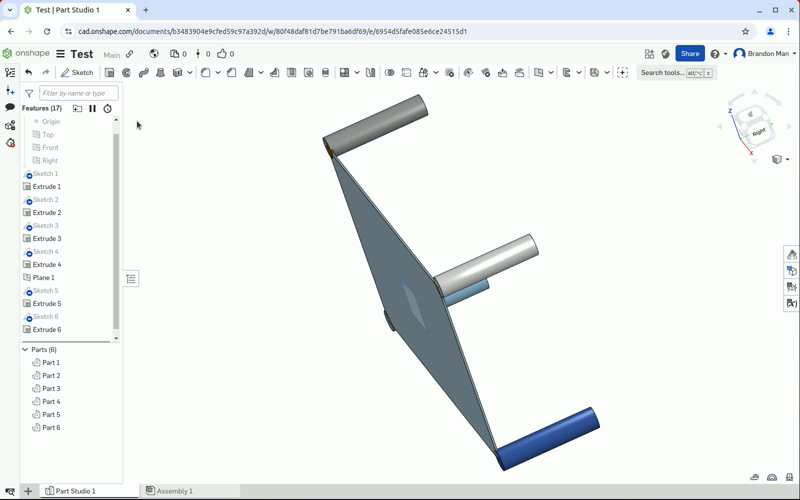
key(down, 2)
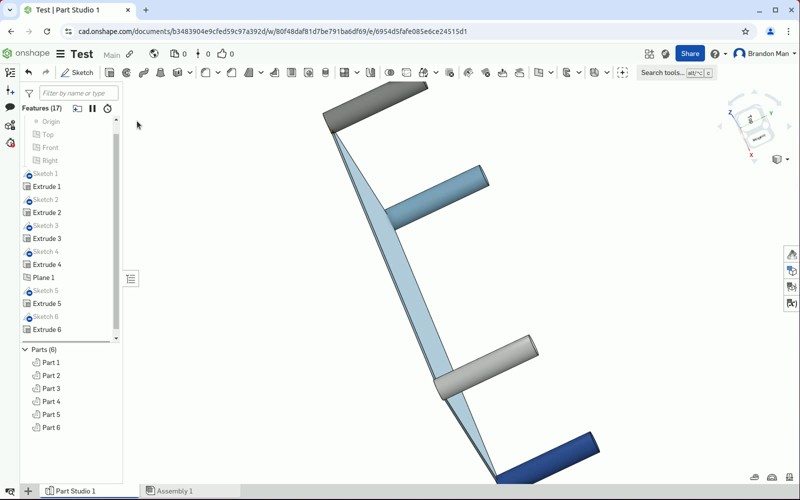
key(up, 2)
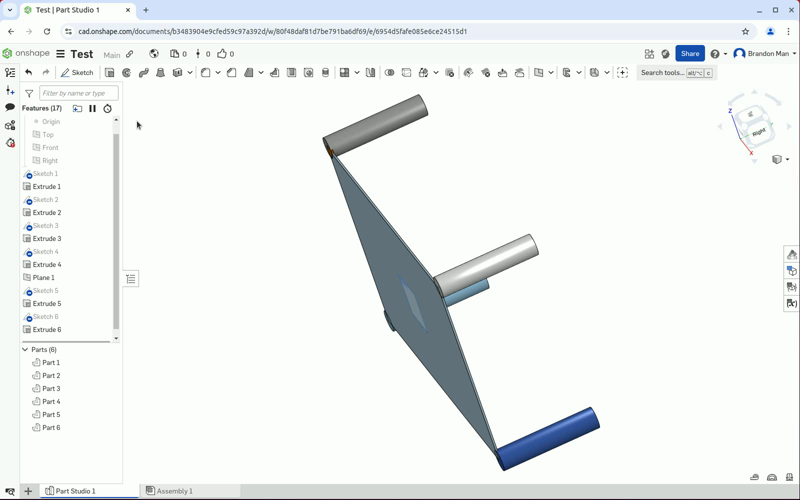
key(right, 2)
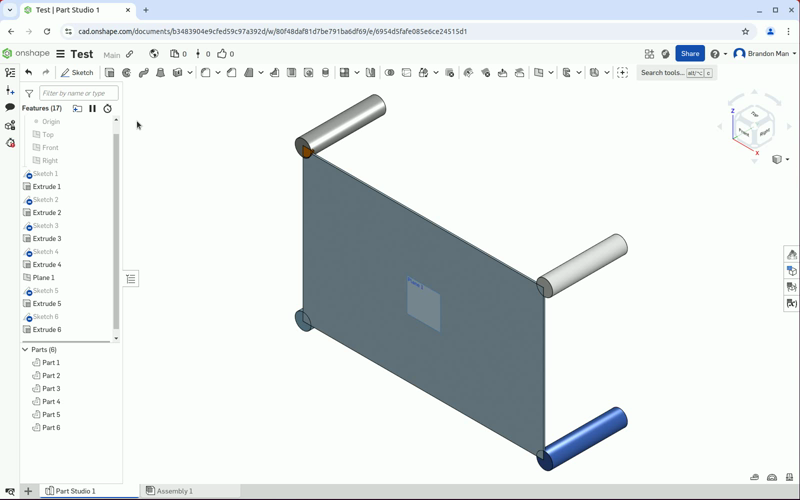
mouse_move(69, 176)
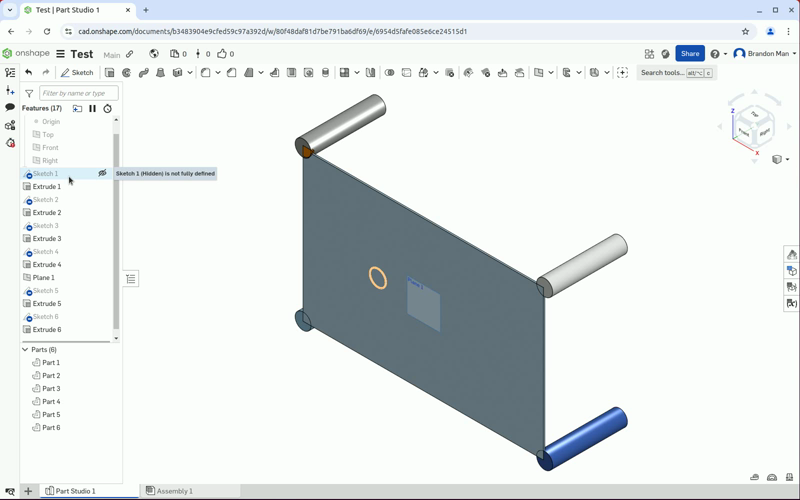
click(69, 176)